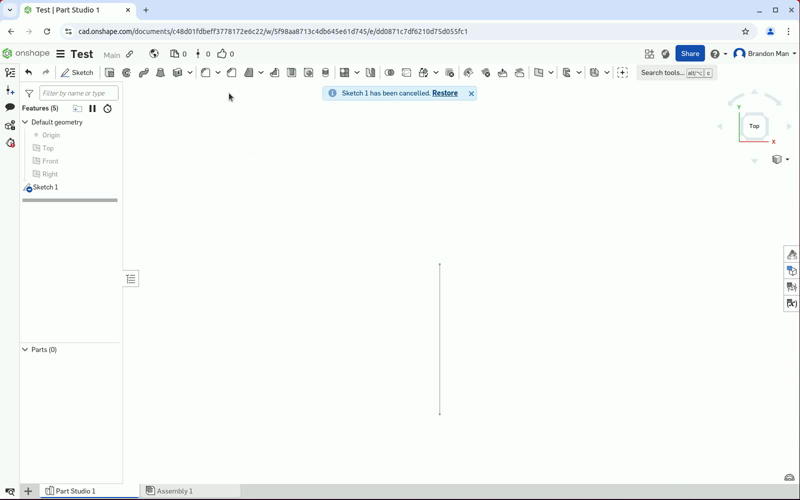
key(shift+h)
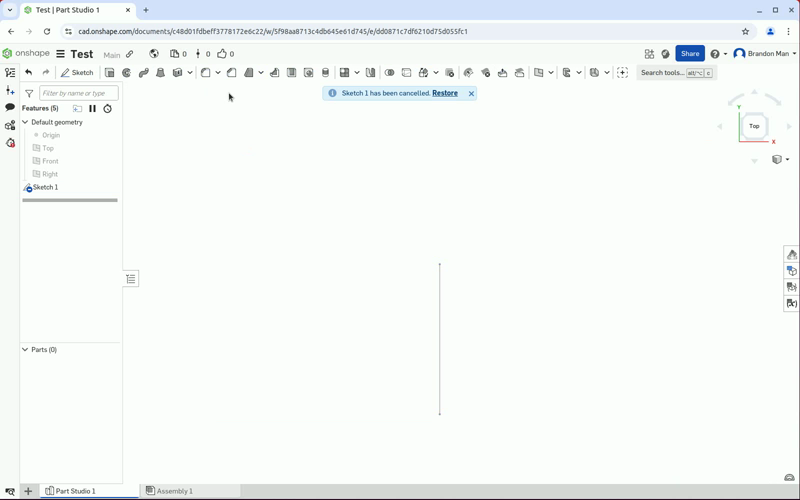
key(shift+s)
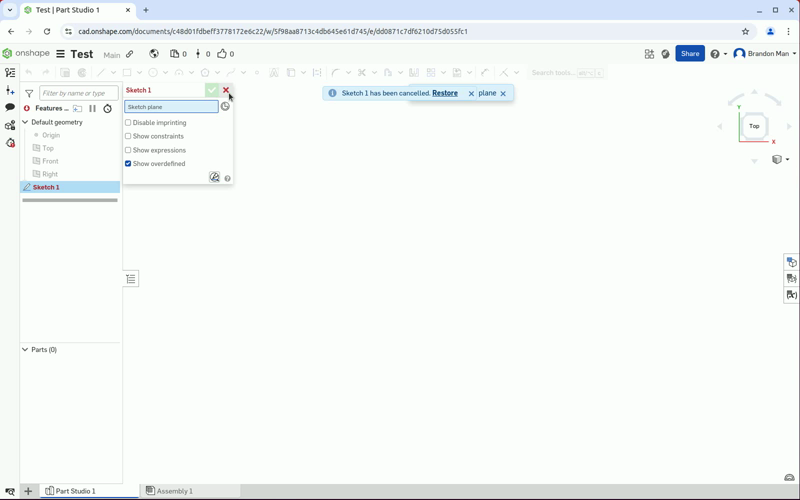
mouse_move(73, 150)
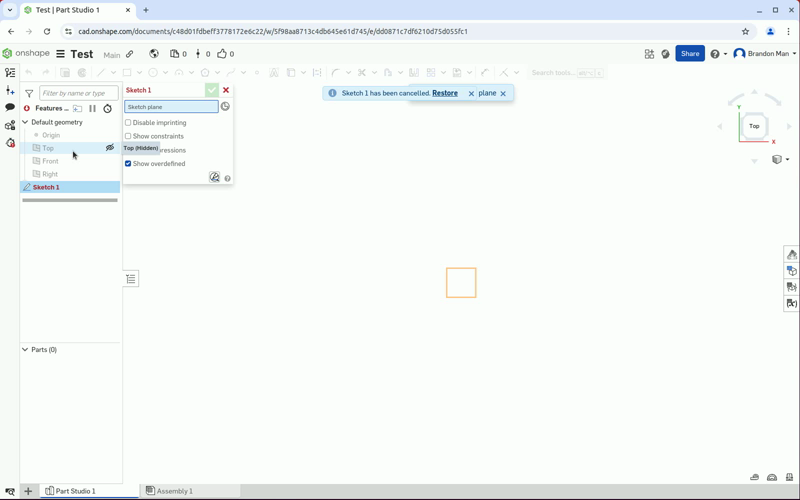
click(73, 150)
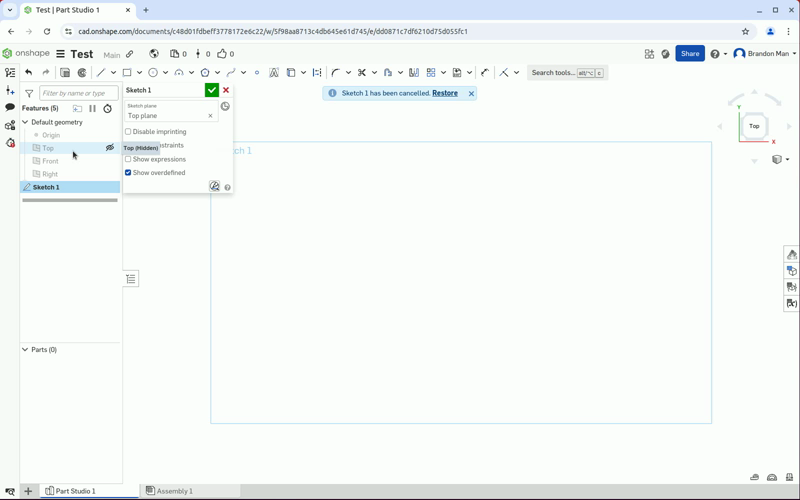
mouse_move(73, 352)
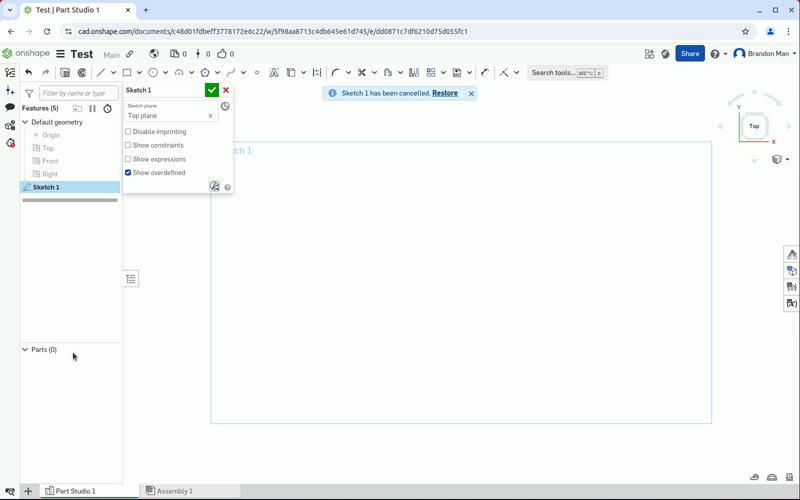
key(y)
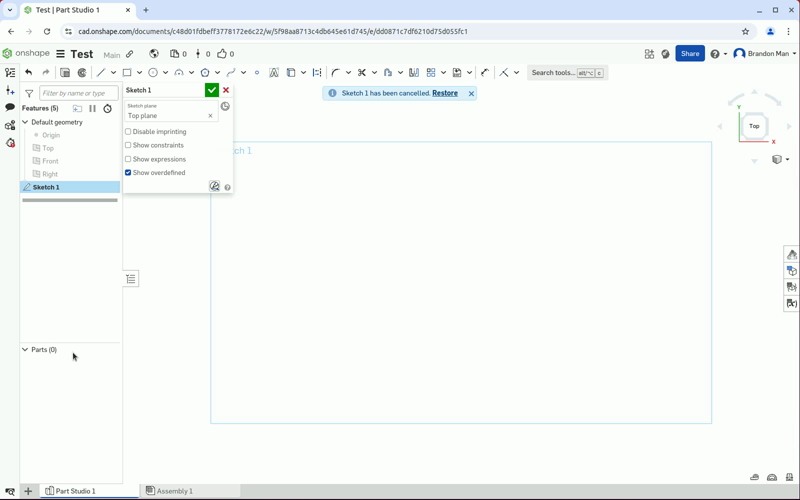
key(l)
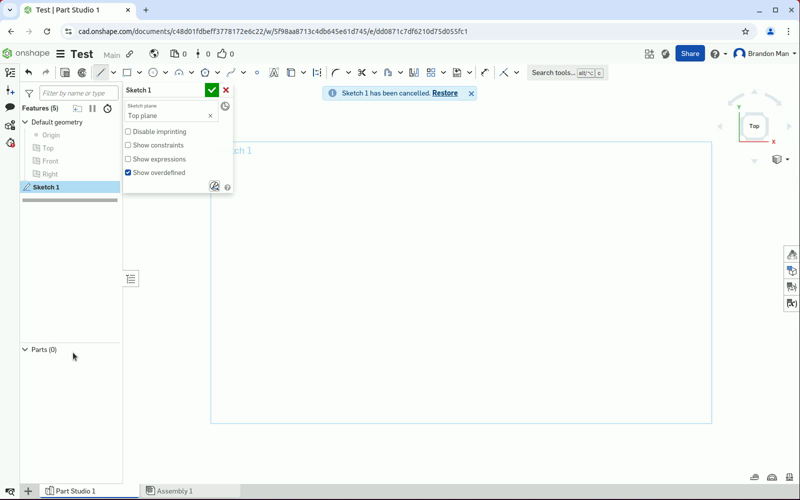
key_down(shift)
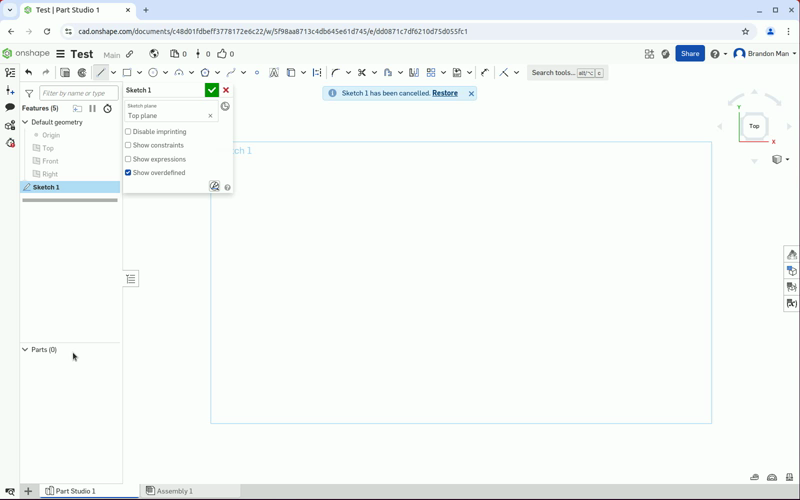
mouse_move(457, 284)
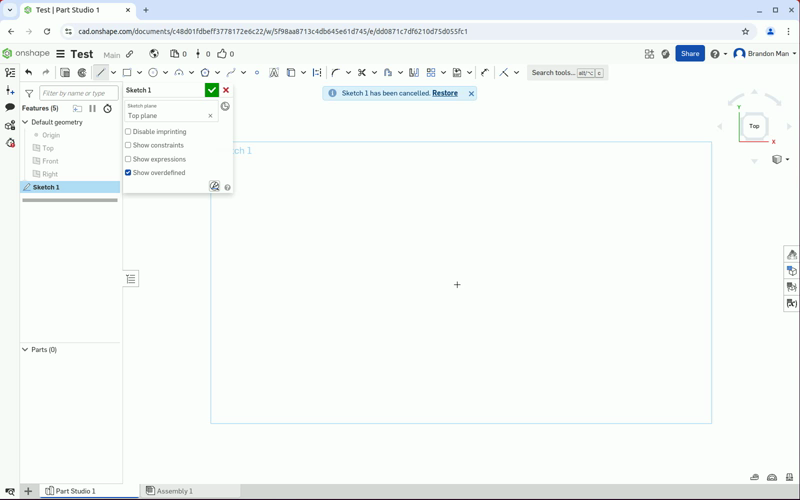
click(457, 284)
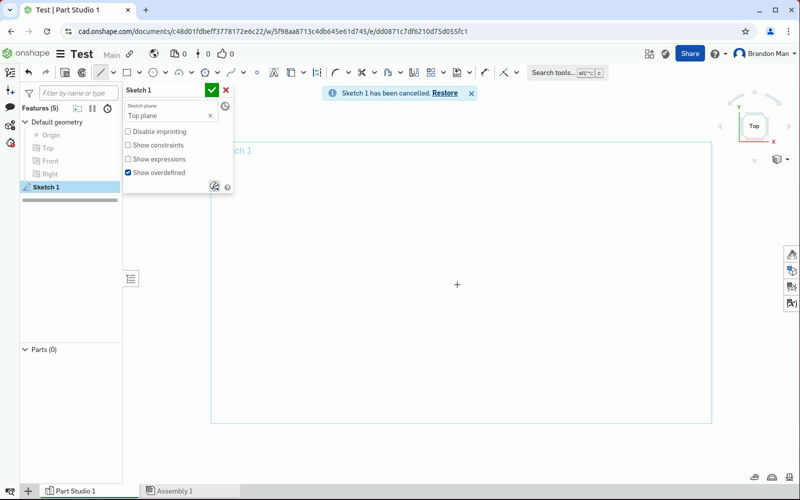
key_up(shift)
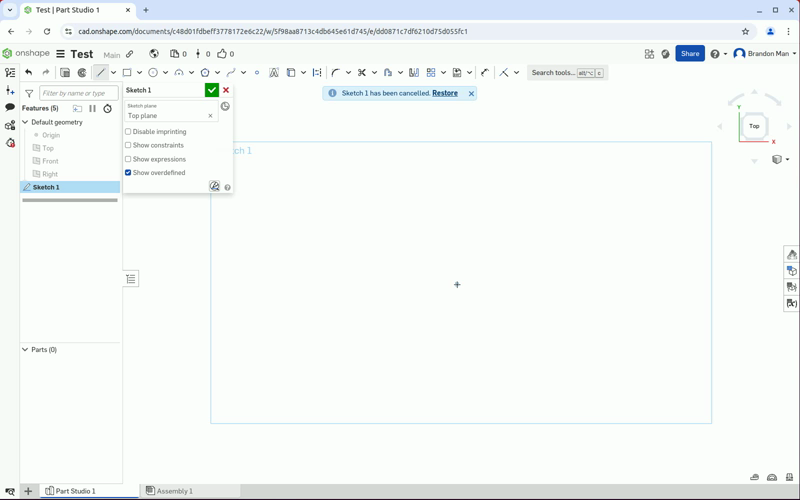
key_down(shift)
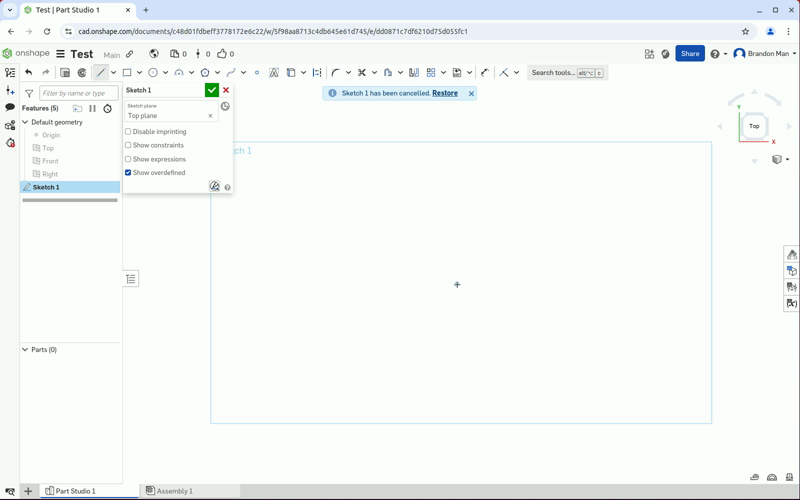
mouse_move(573, 284)
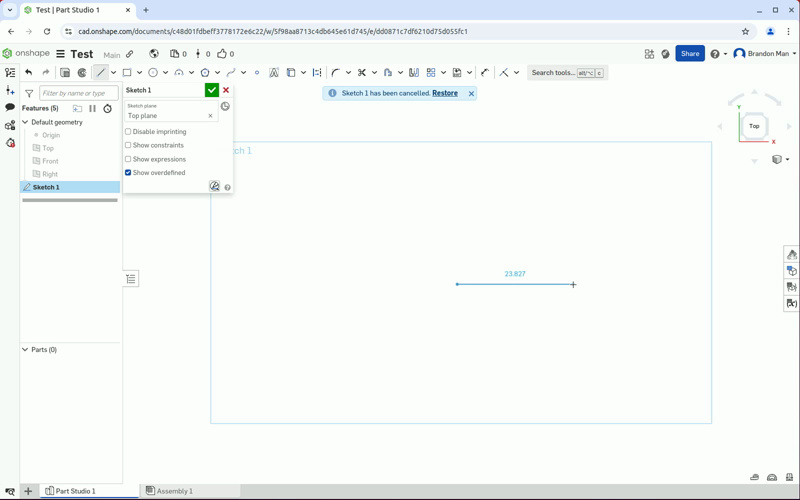
click(573, 284)
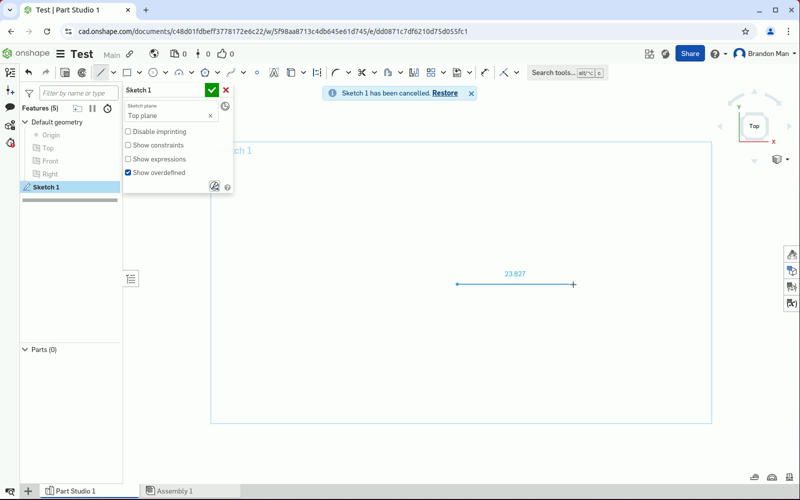
key_up(shift)
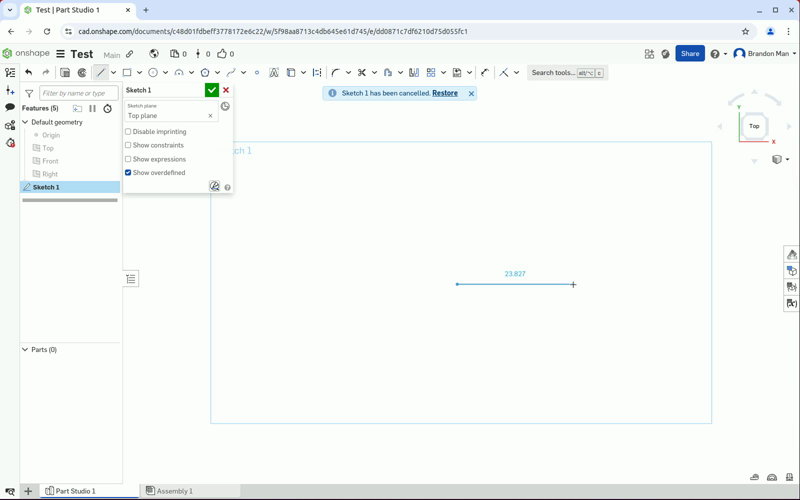
key_down(shift)
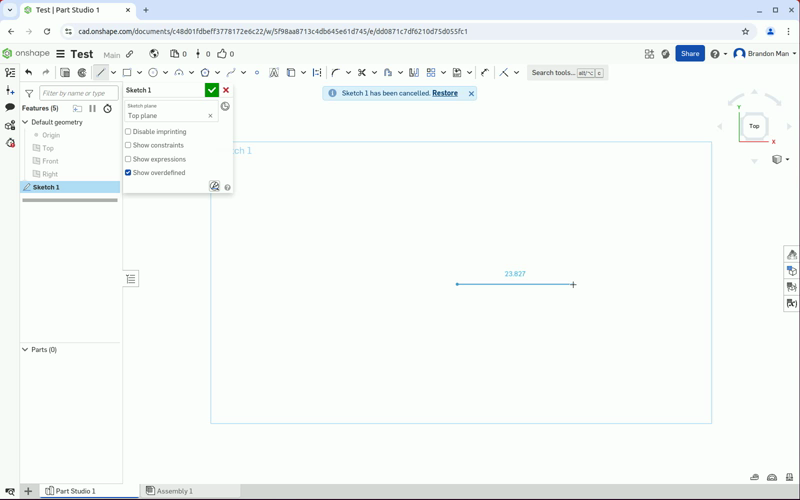
mouse_move(573, 219)
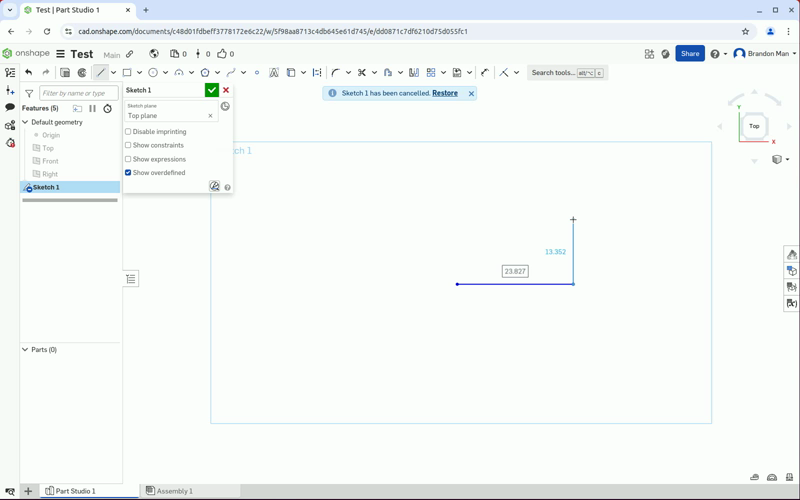
click(573, 219)
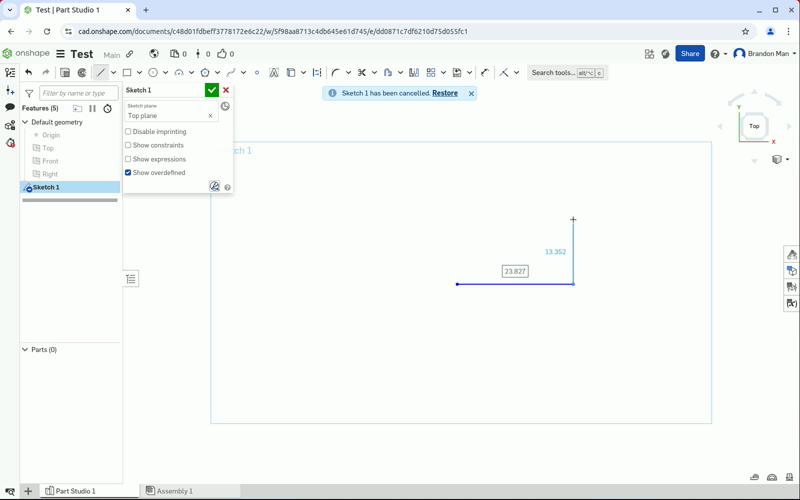
key_up(shift)
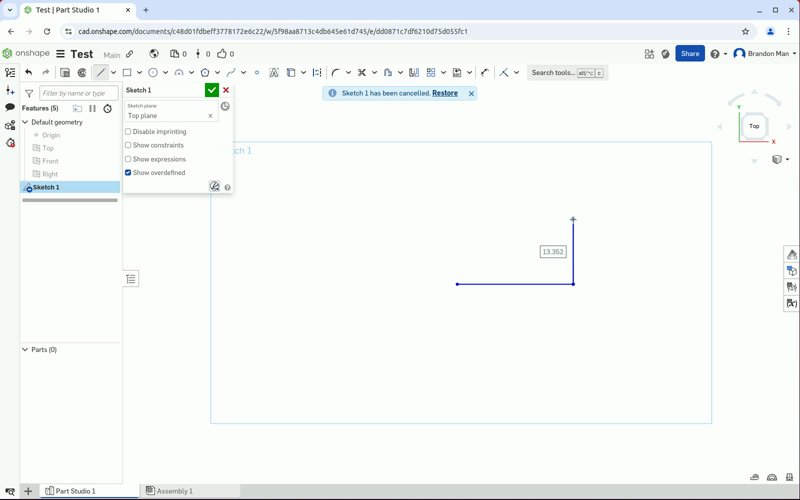
key_down(shift)
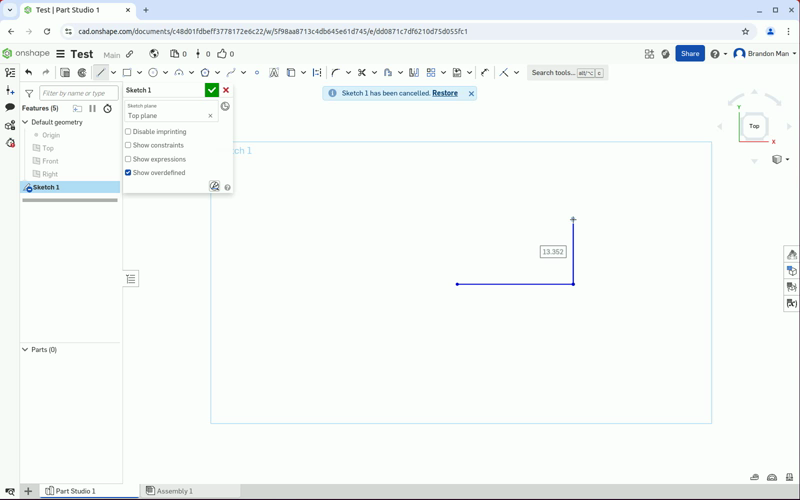
mouse_move(457, 219)
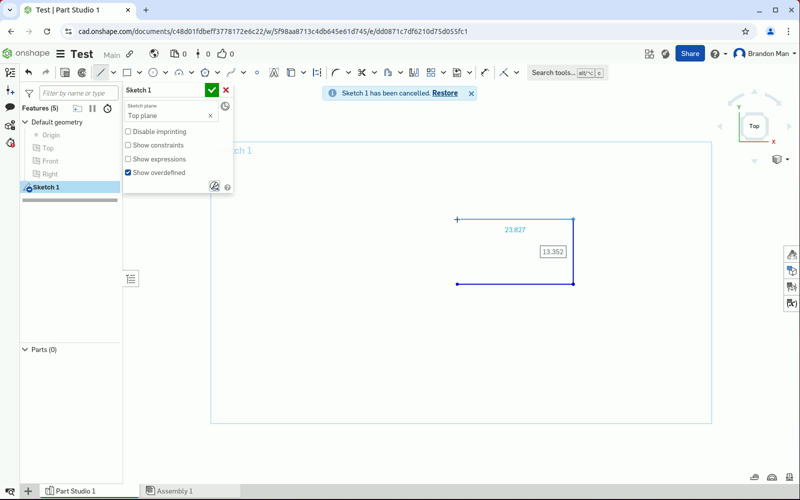
click(457, 219)
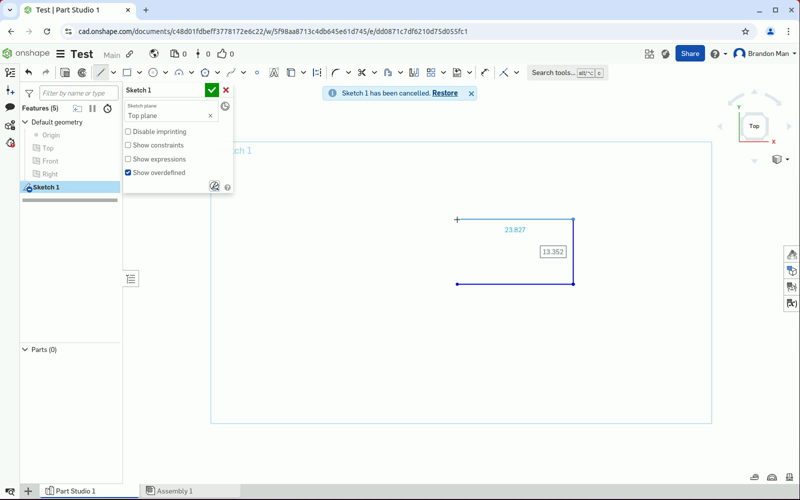
key_up(shift)
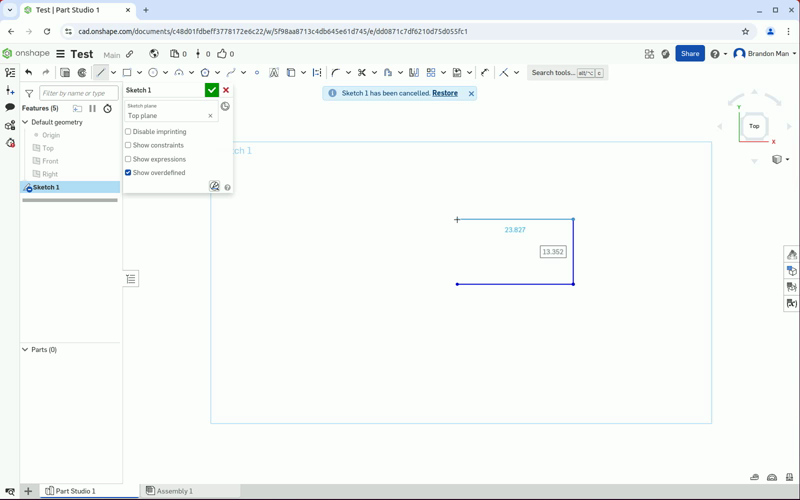
key_down(shift)
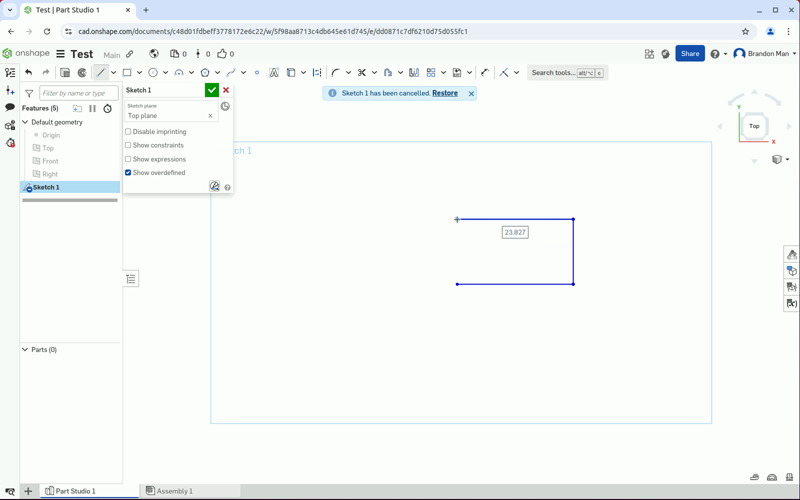
mouse_move(457, 284)
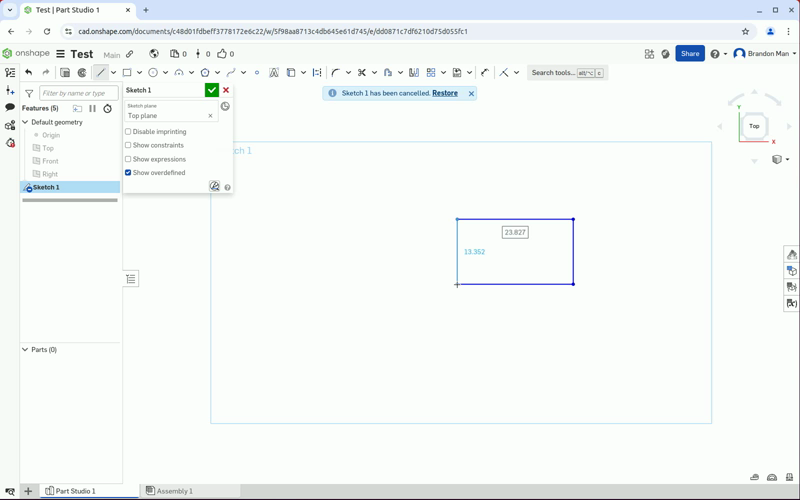
key_up(shift)
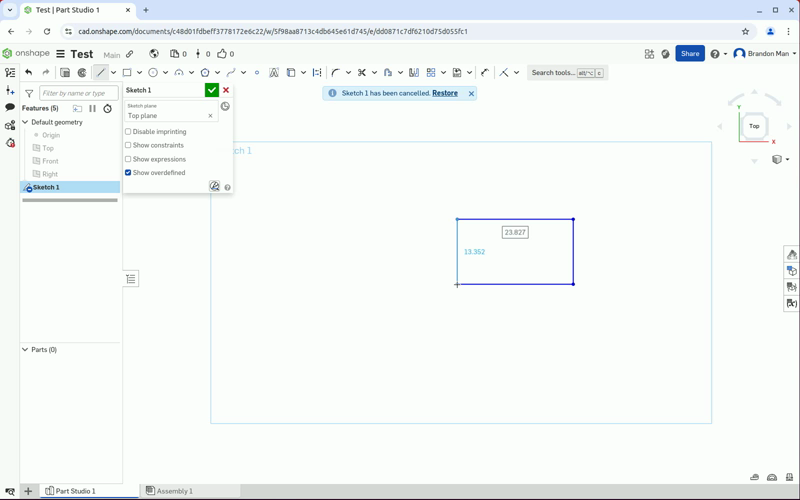
click(457, 284)
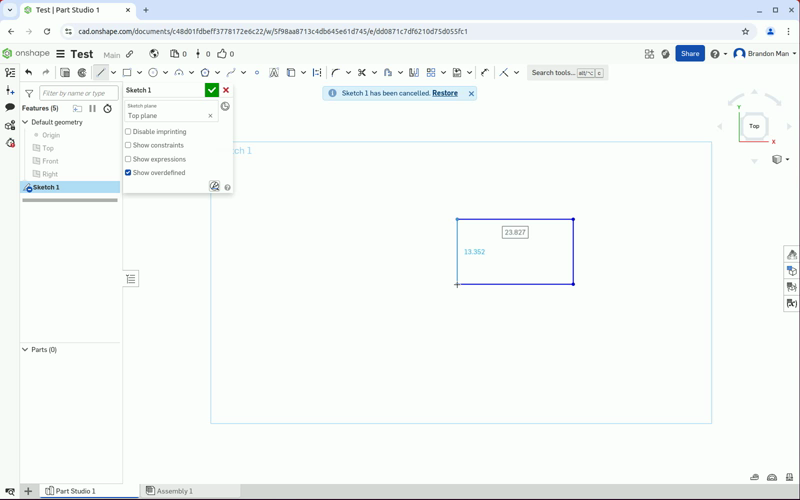
key(esc)
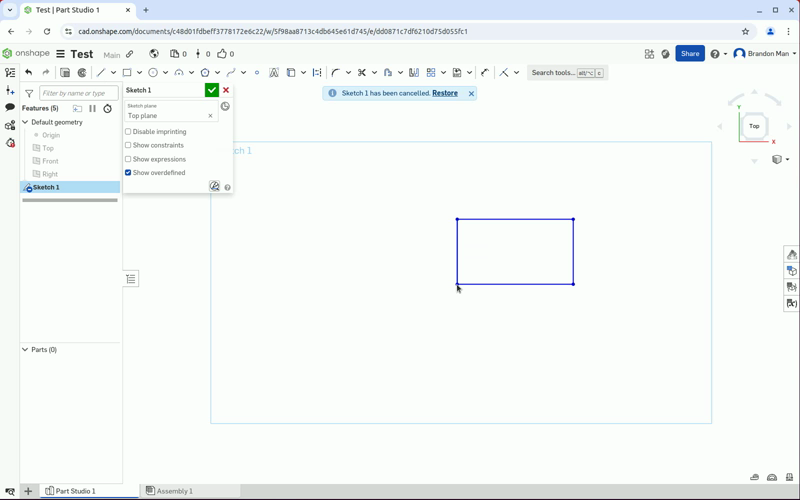
mouse_move(468, 265)
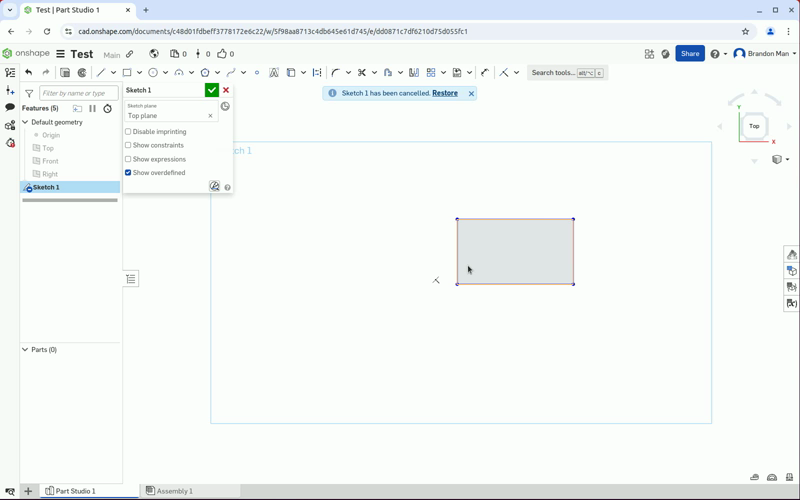
click(468, 265)
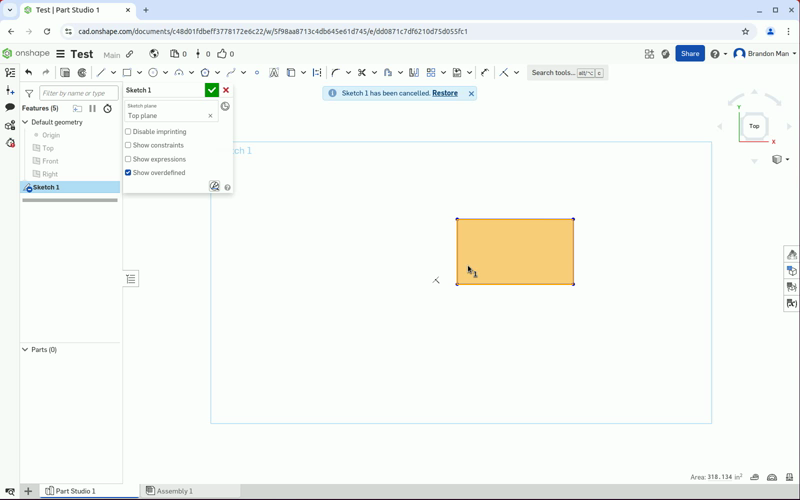
mouse_move(73, 352)
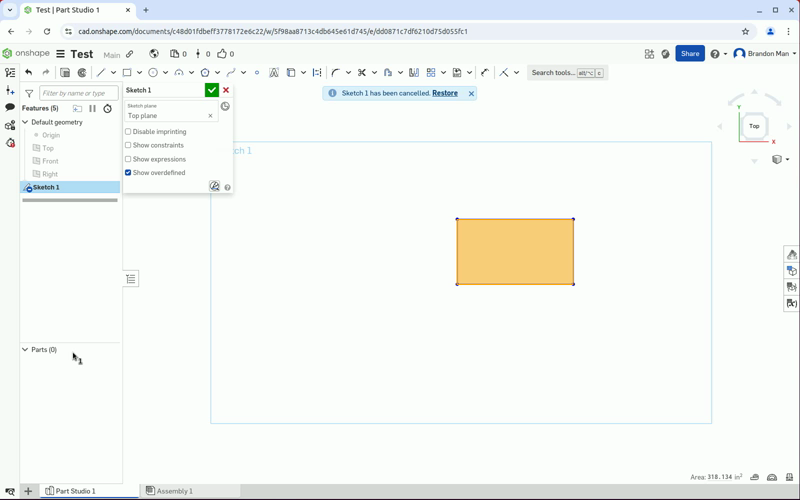
key(shift+y)
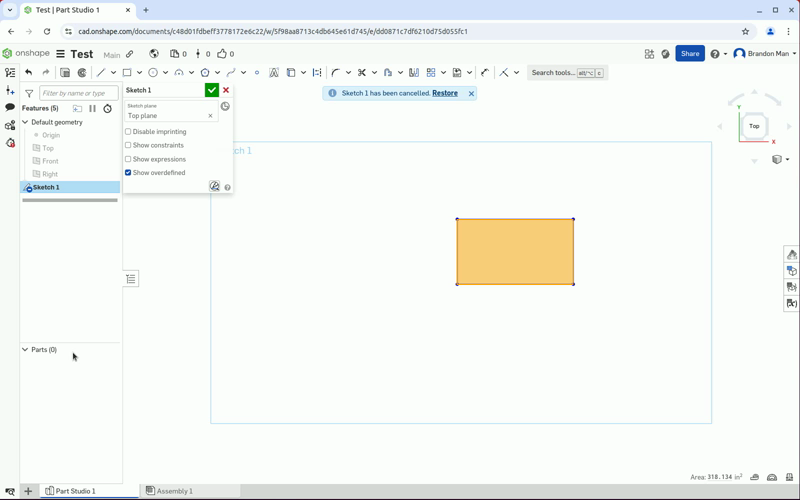
key(shift+e)
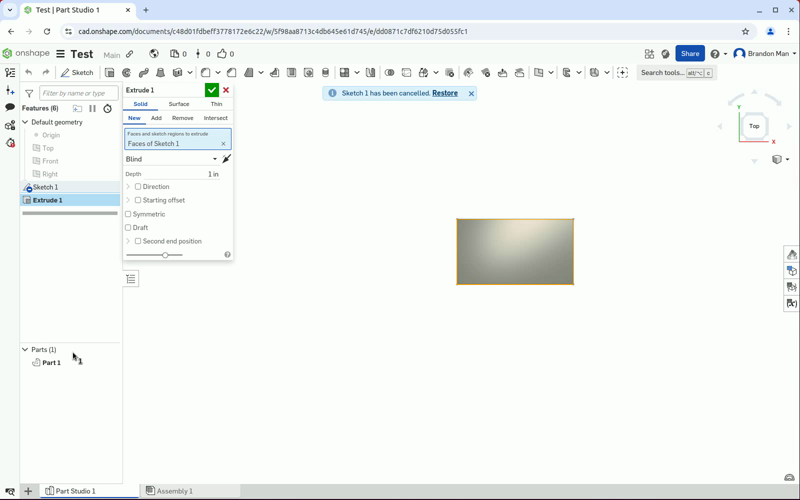
mouse_move(143, 106)
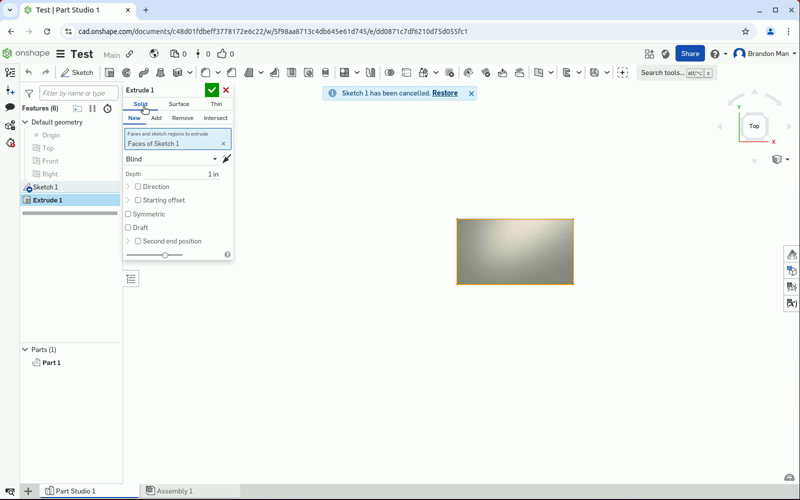
click(143, 106)
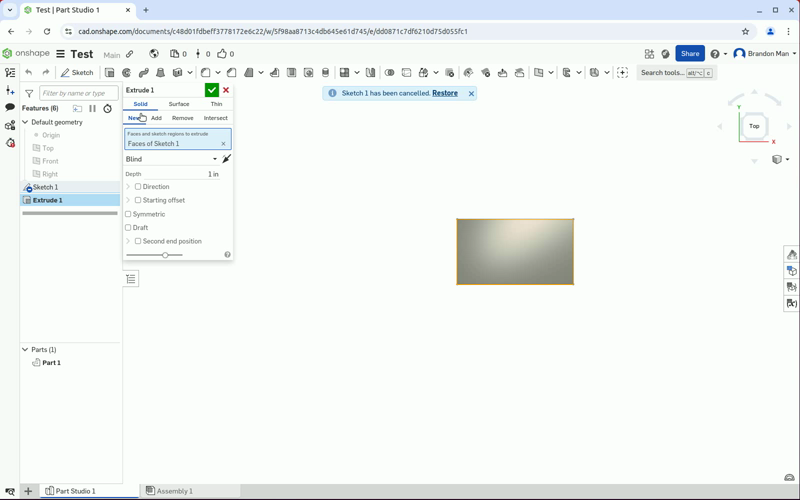
mouse_move(137, 120)
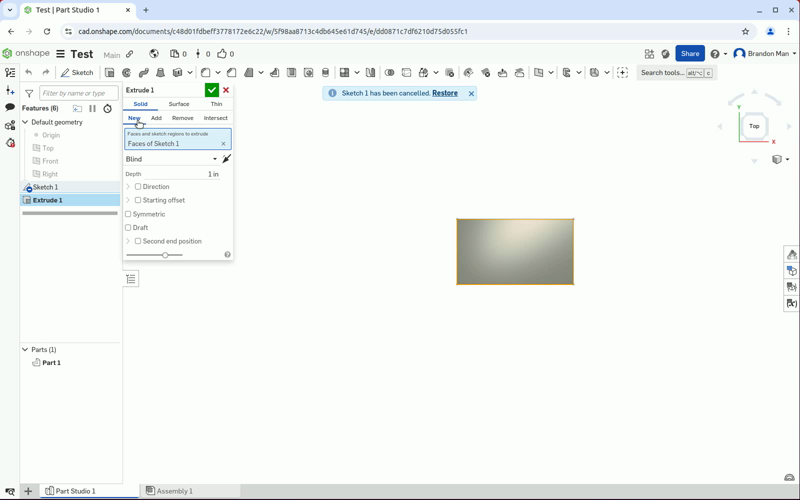
click(137, 120)
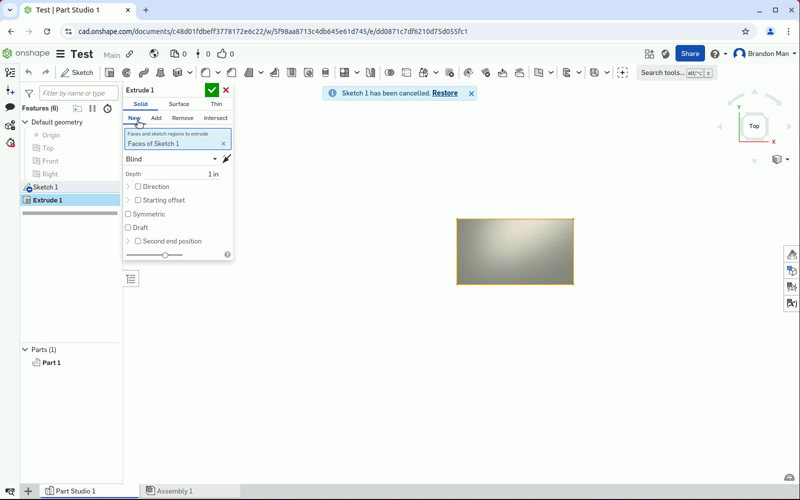
key(tab, 4)
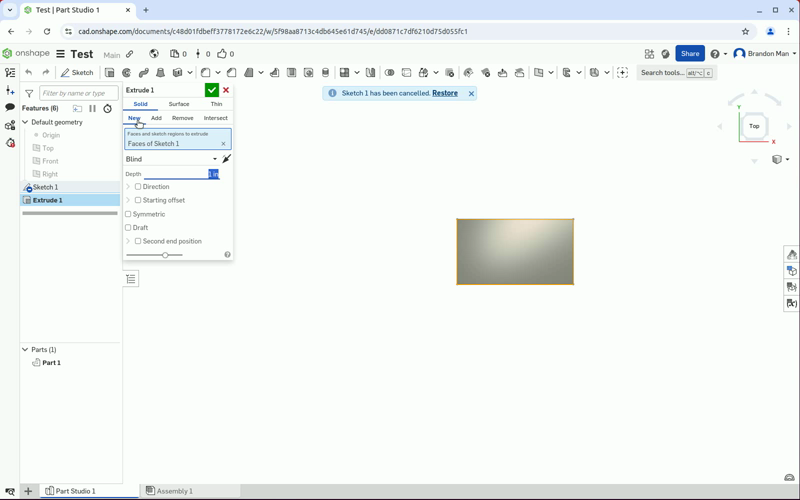
text(5.536)
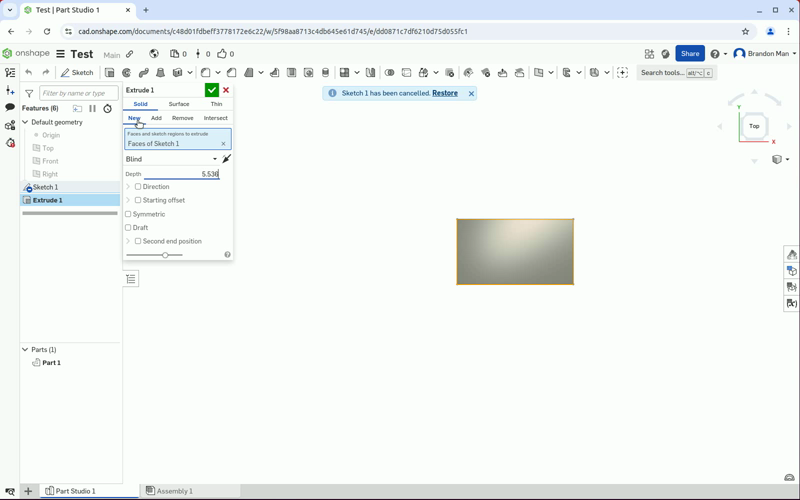
key(enter)
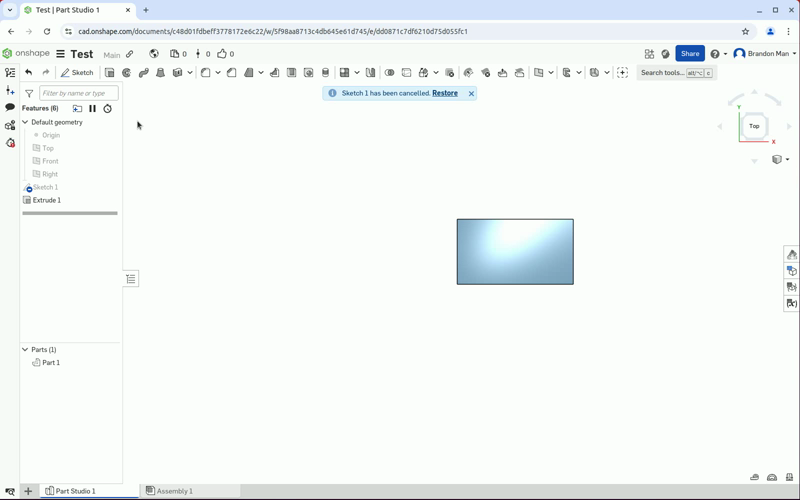
key(shift+h)
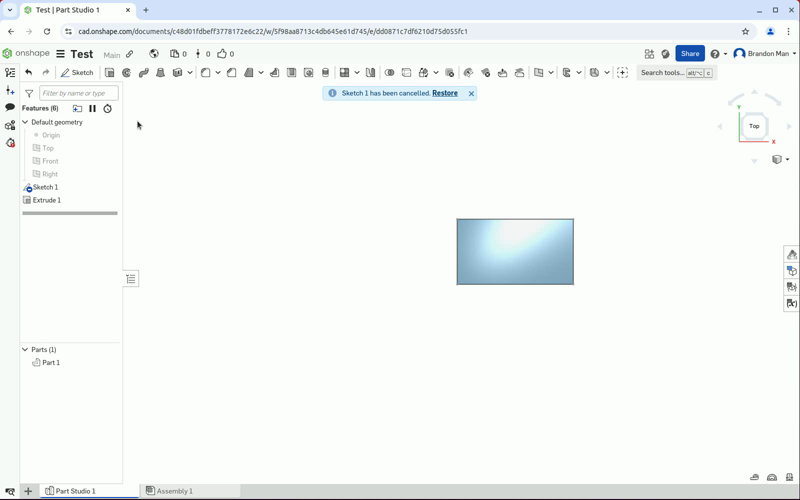
key(shift+h)
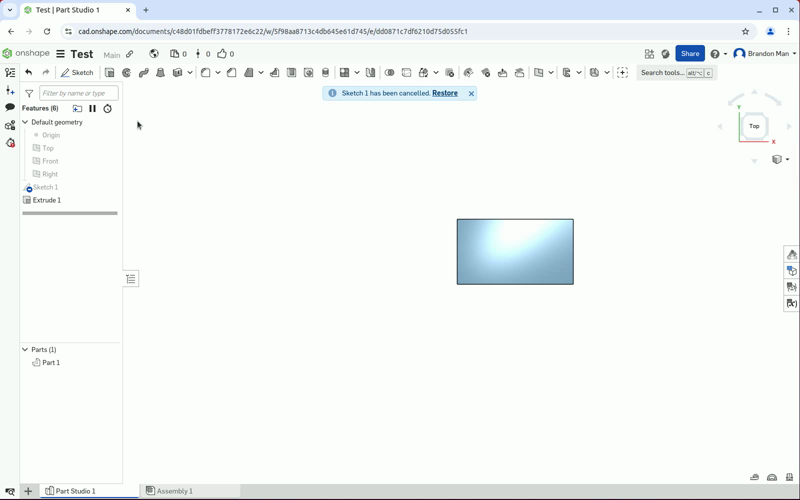
mouse_move(73, 189)
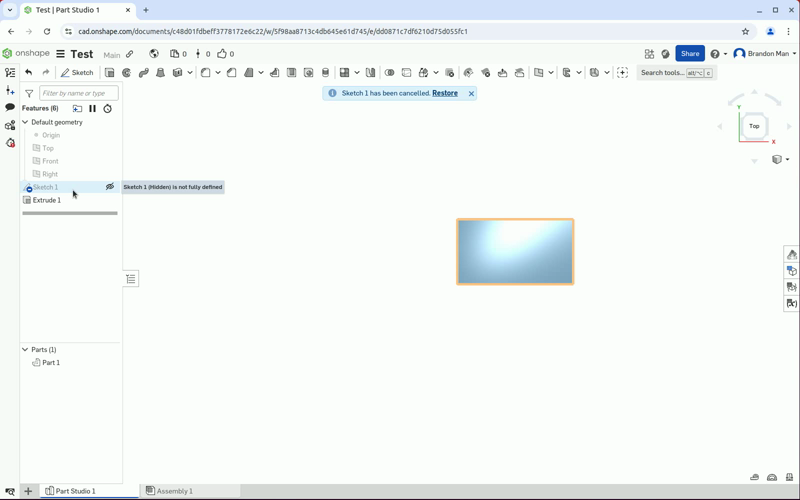
click(73, 189)
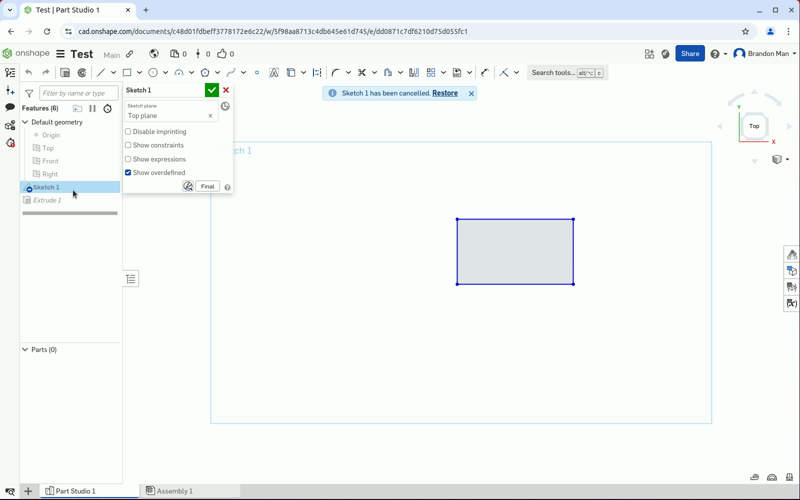
mouse_move(229, 92)
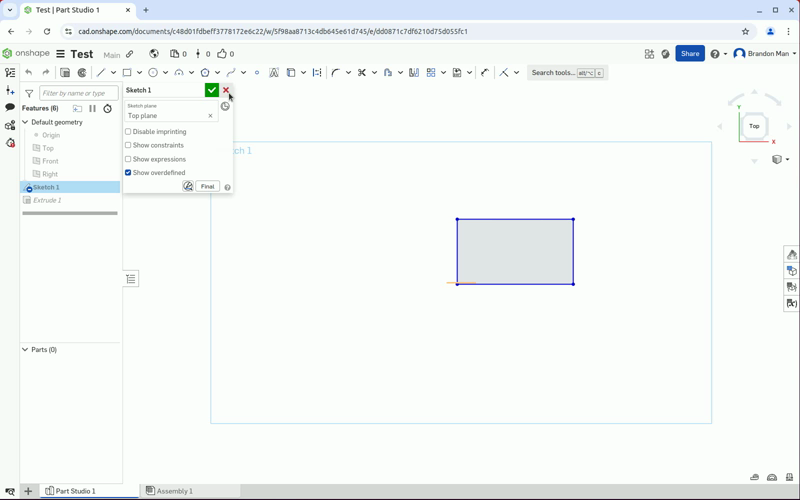
click(229, 92)
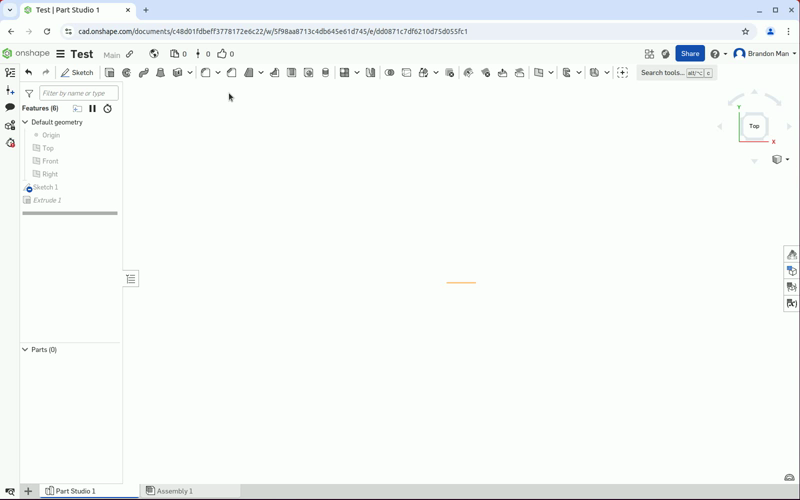
mouse_move(541, 75)
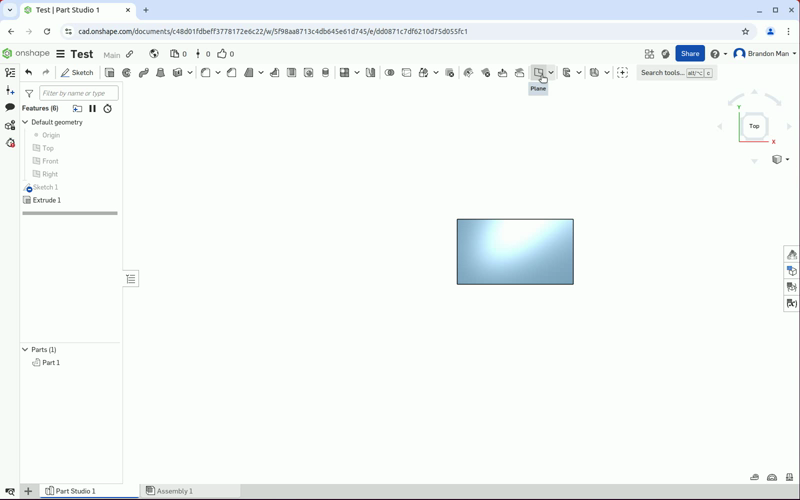
click(541, 75)
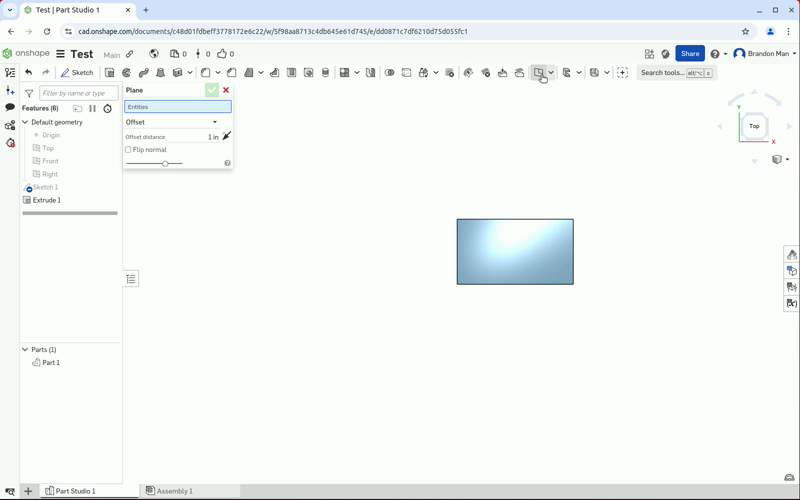
mouse_move(73, 150)
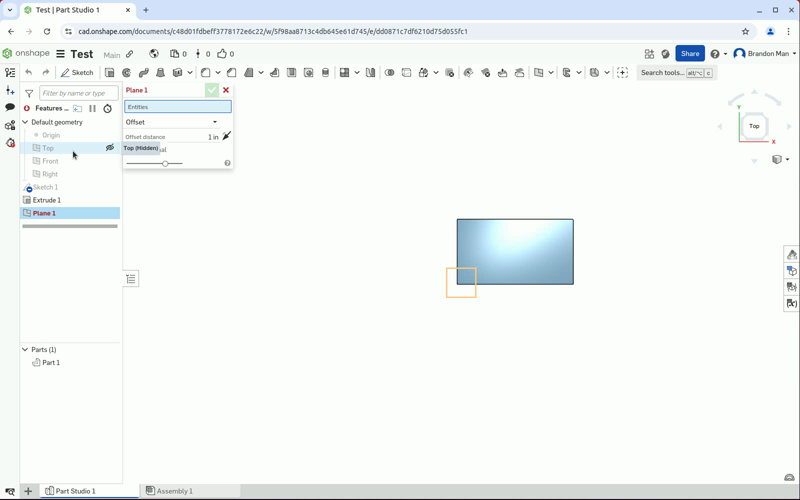
click(73, 150)
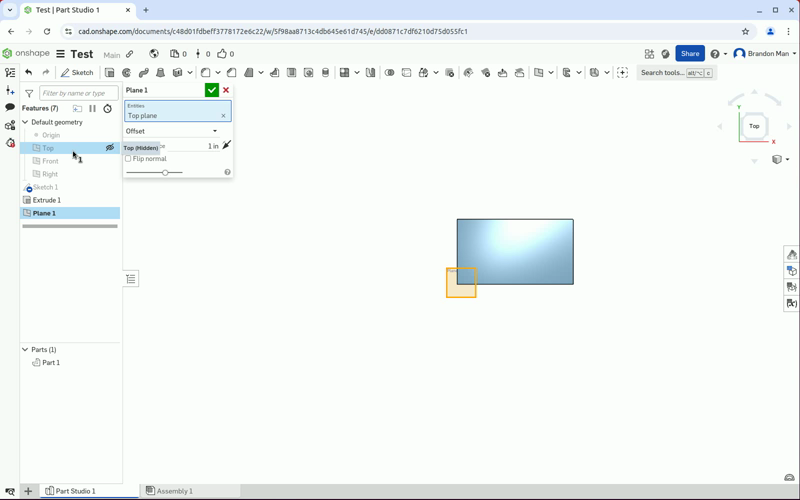
key(tab, 2)
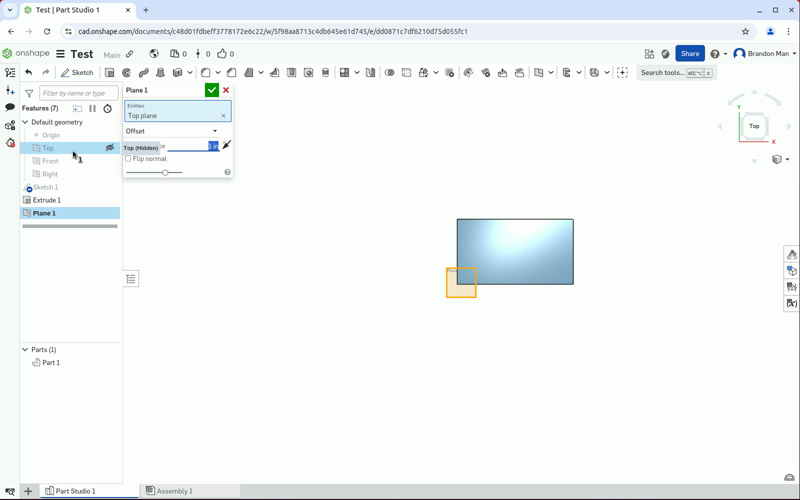
text(5.546)
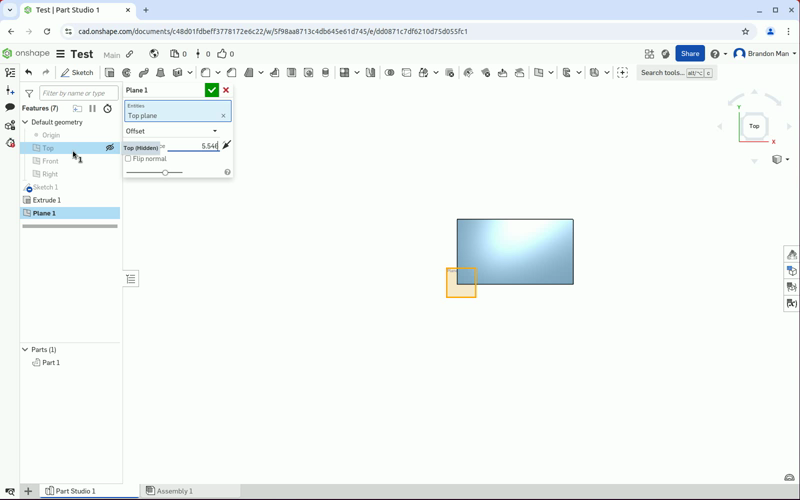
key(enter, 2)
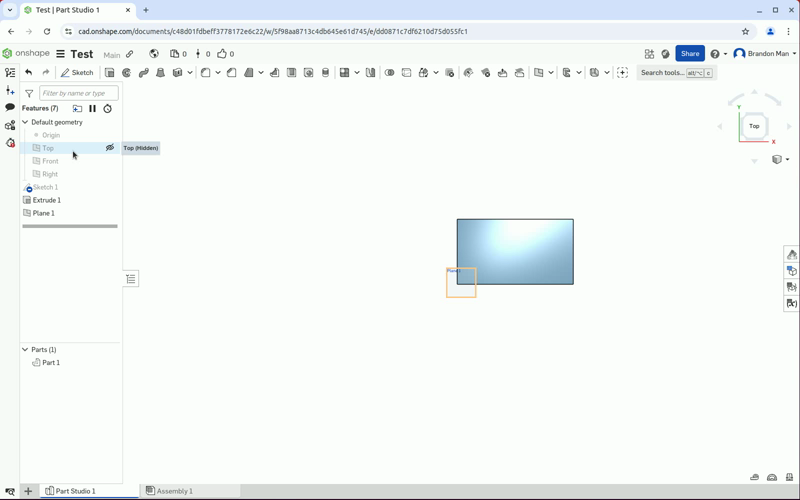
key(shift+s)
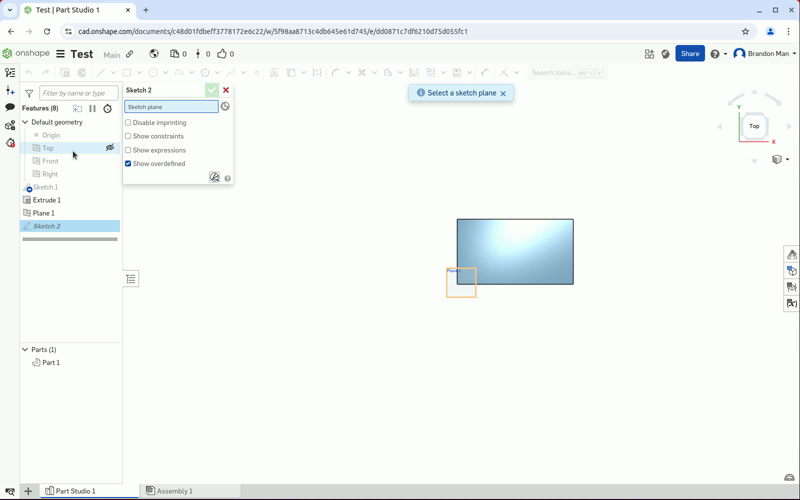
mouse_move(73, 215)
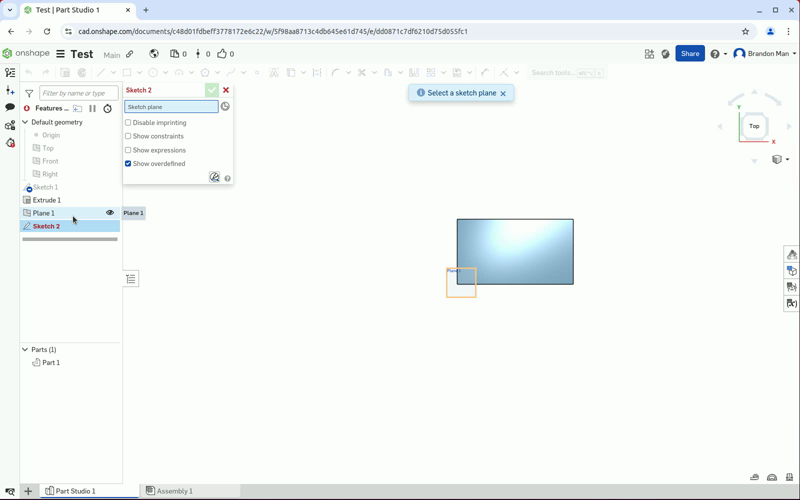
click(73, 215)
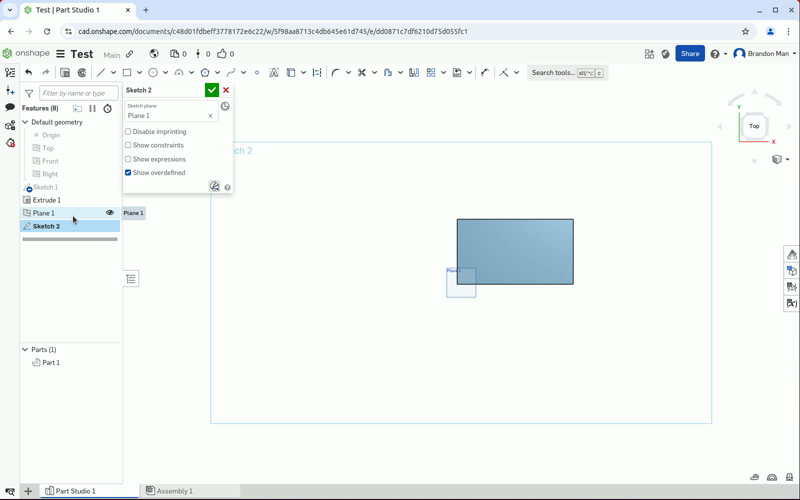
mouse_move(73, 352)
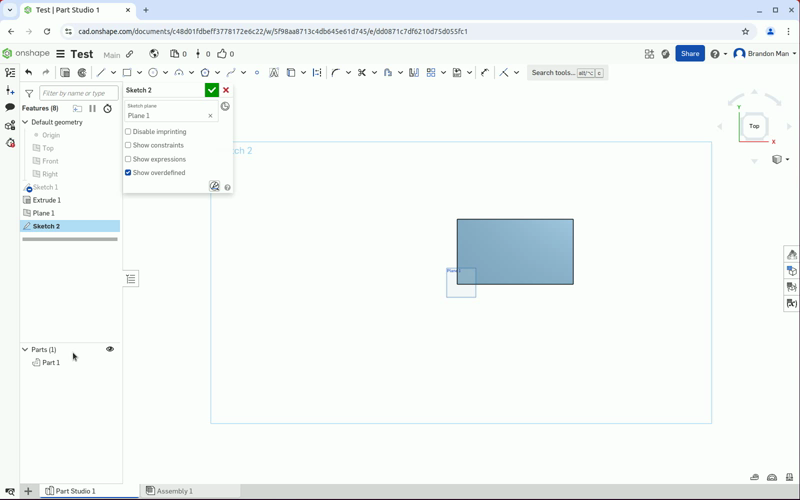
key(y)
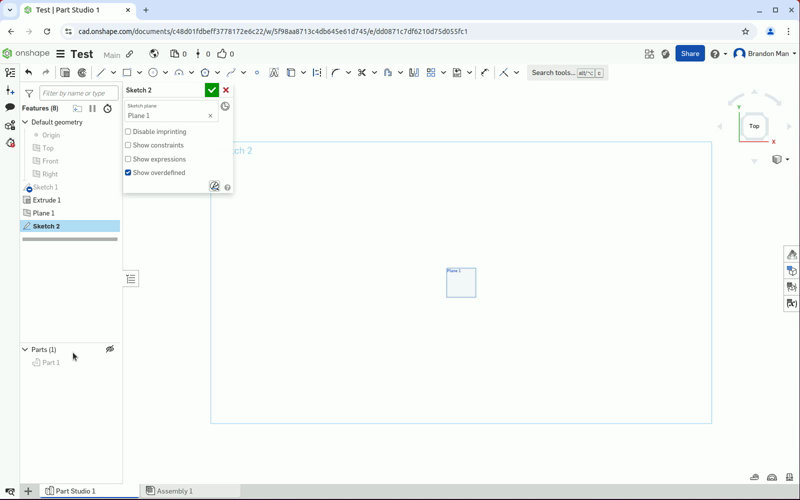
key(l)
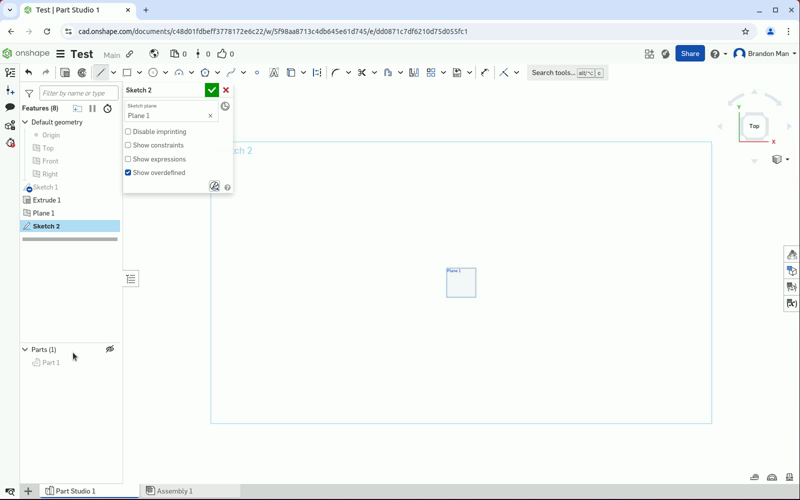
key_down(shift)
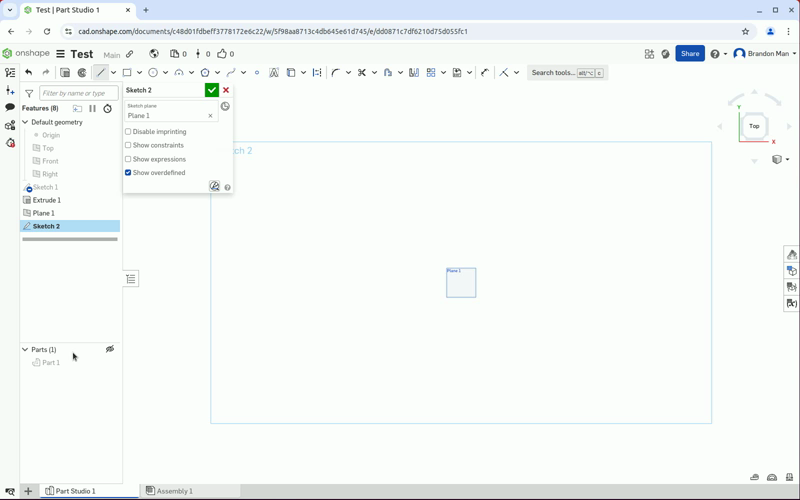
mouse_move(567, 284)
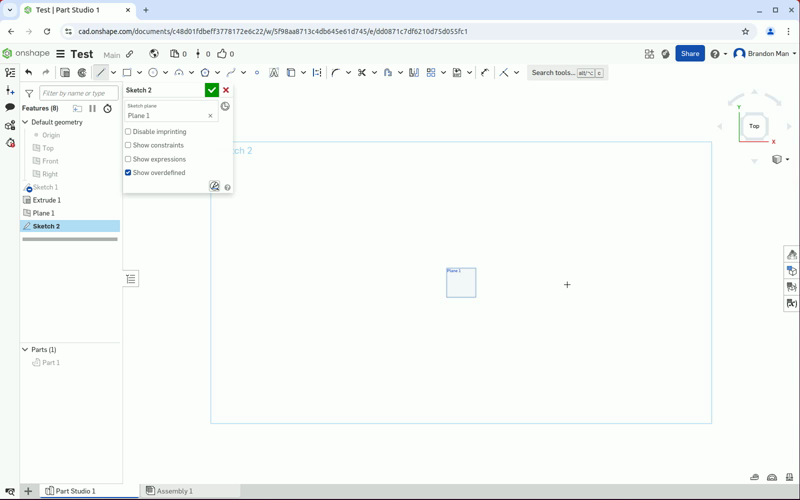
click(567, 284)
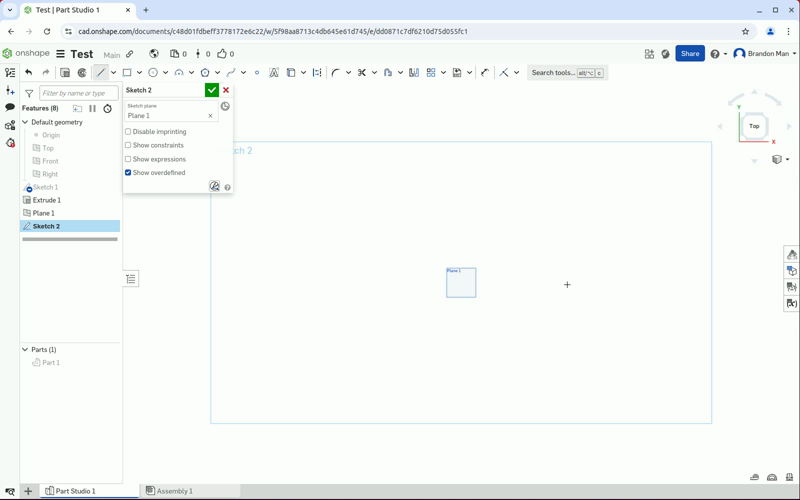
key_up(shift)
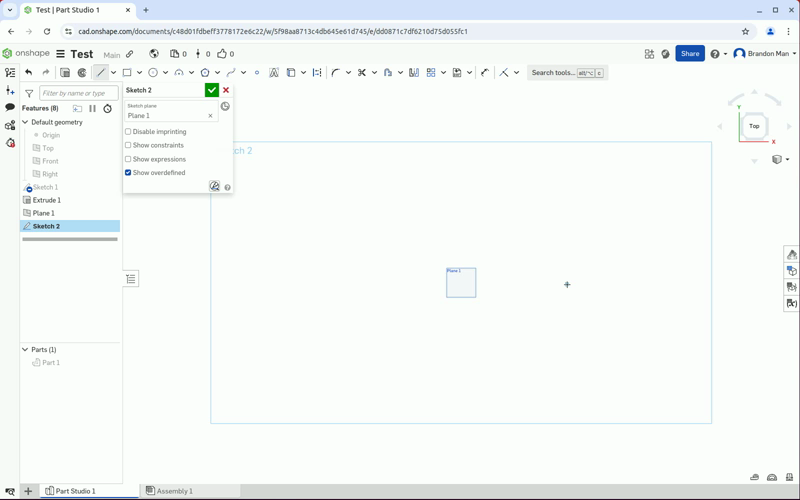
key_down(shift)
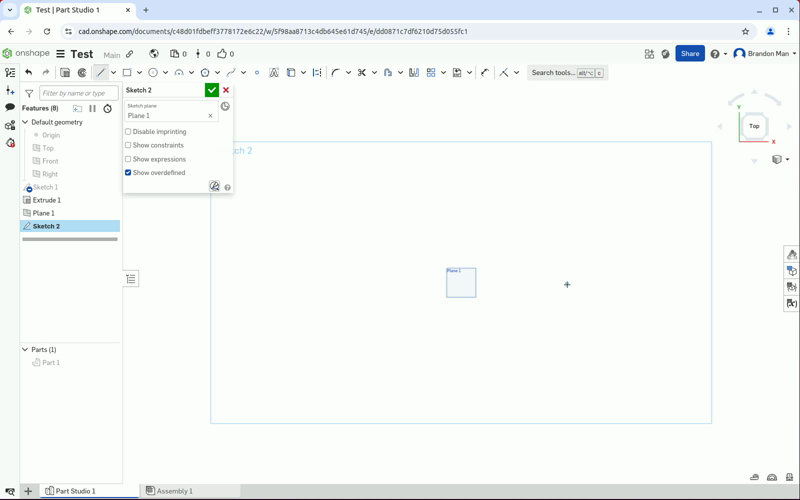
mouse_move(589, 284)
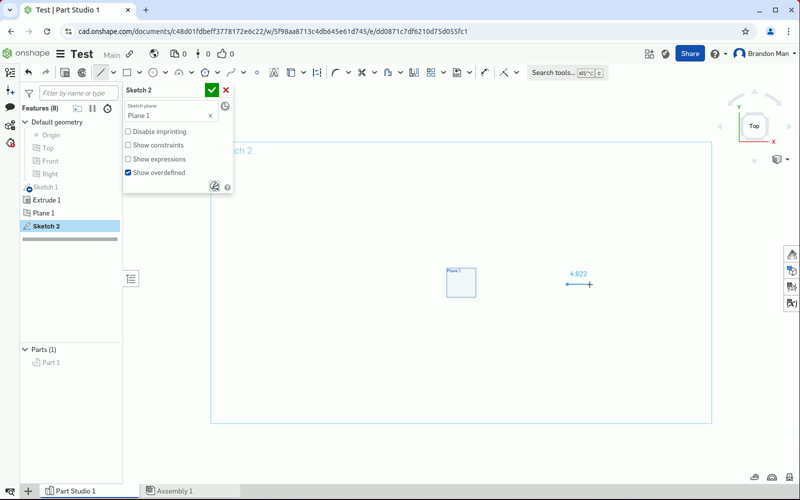
mouse_move(573, 284)
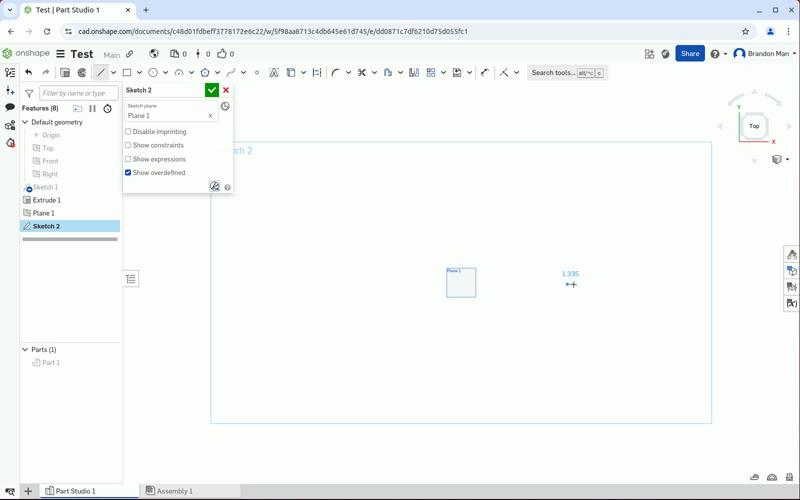
scroll(6)
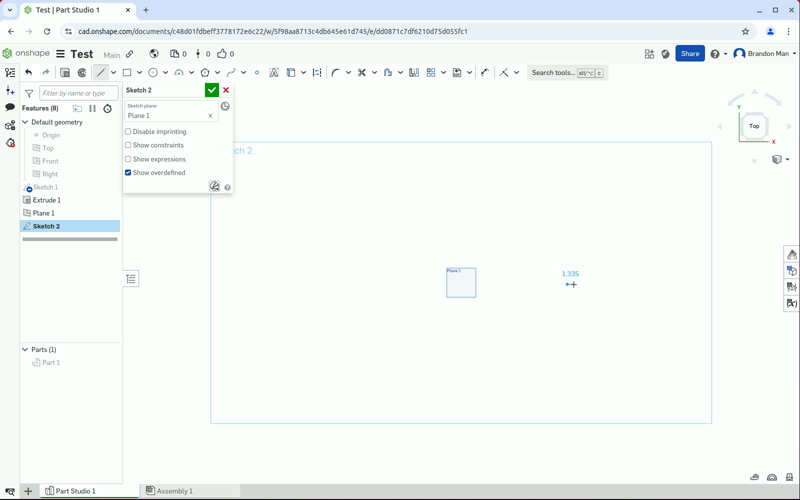
scroll(6)
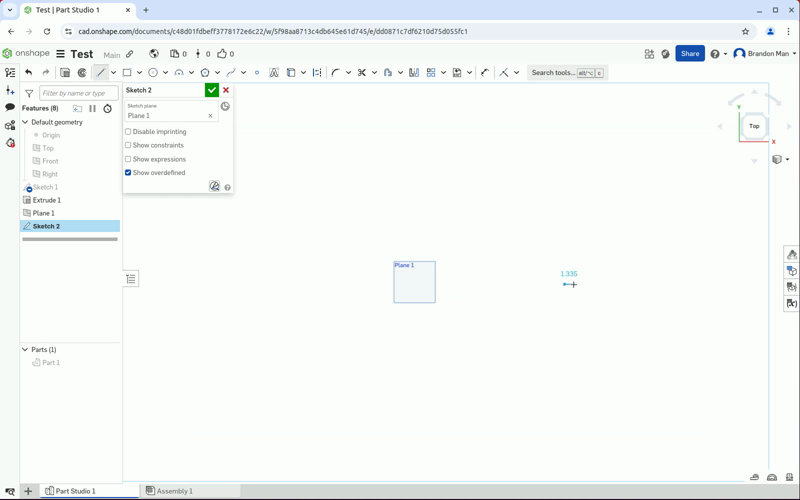
scroll(6)
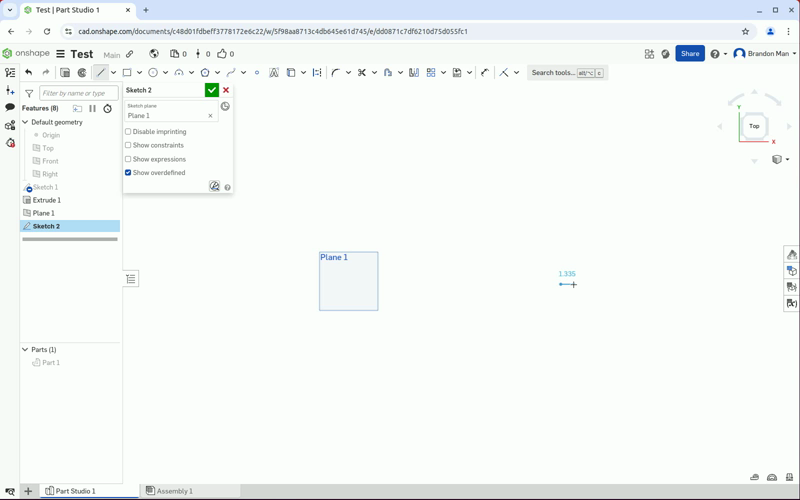
scroll(6)
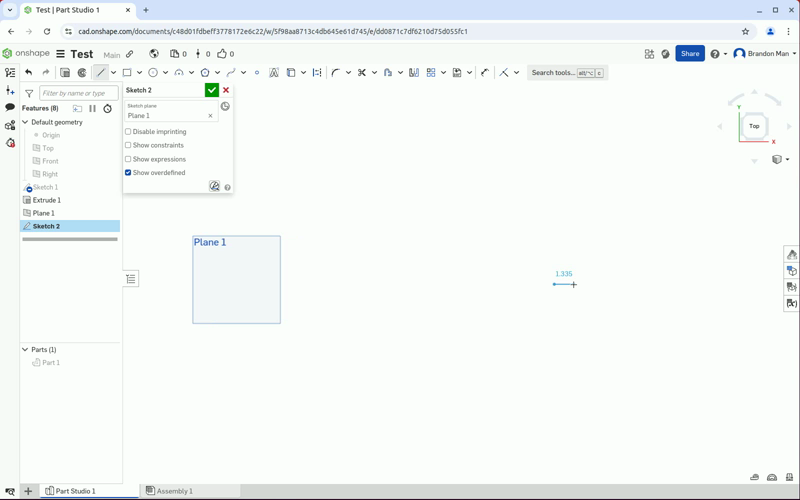
scroll(6)
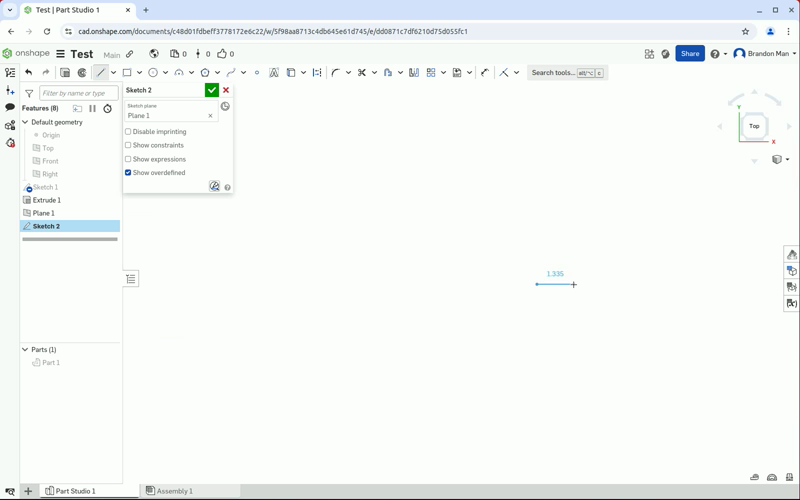
scroll(6)
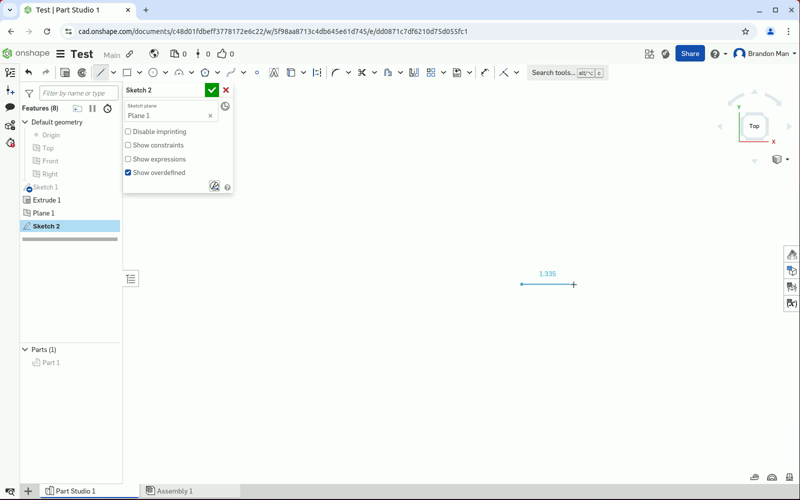
scroll(6)
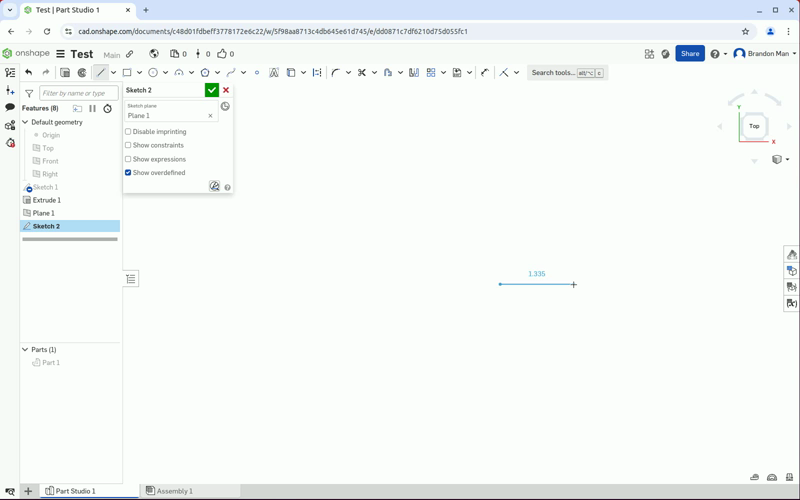
click(573, 284)
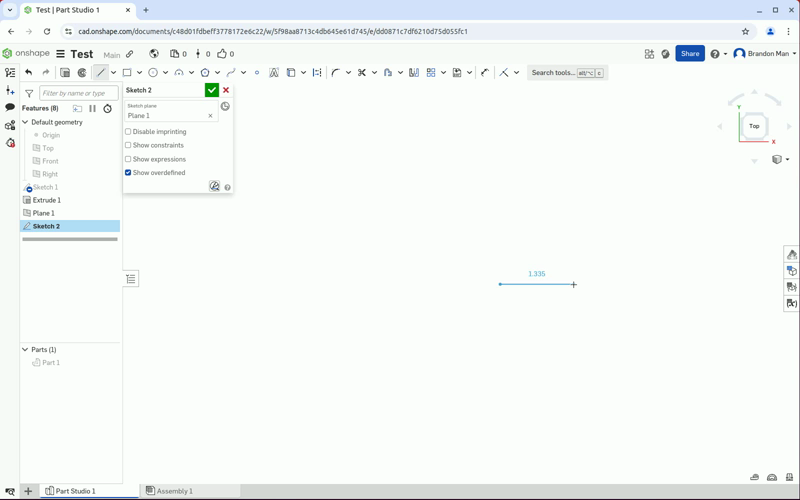
scroll(-6)
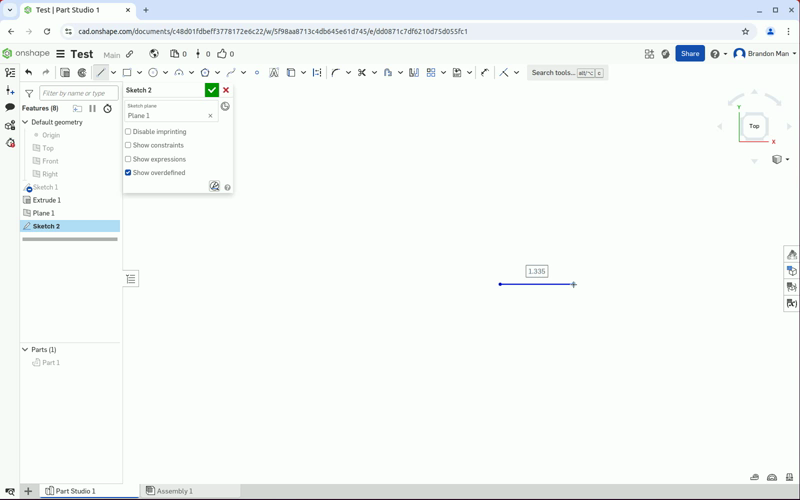
scroll(-6)
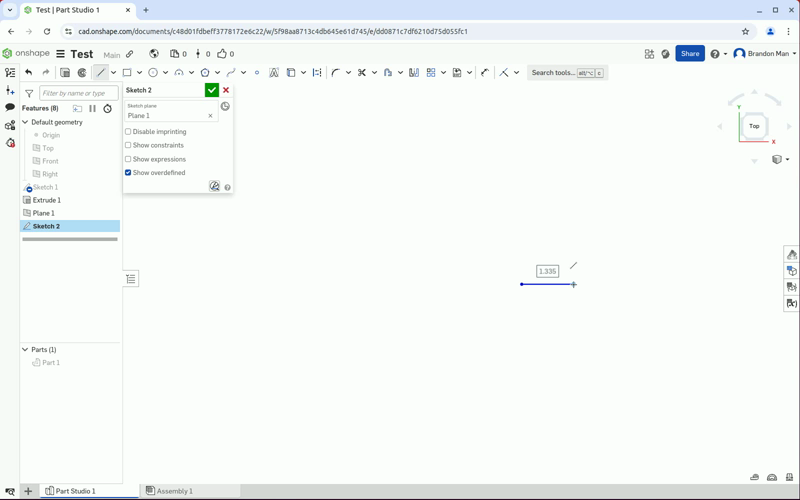
scroll(-6)
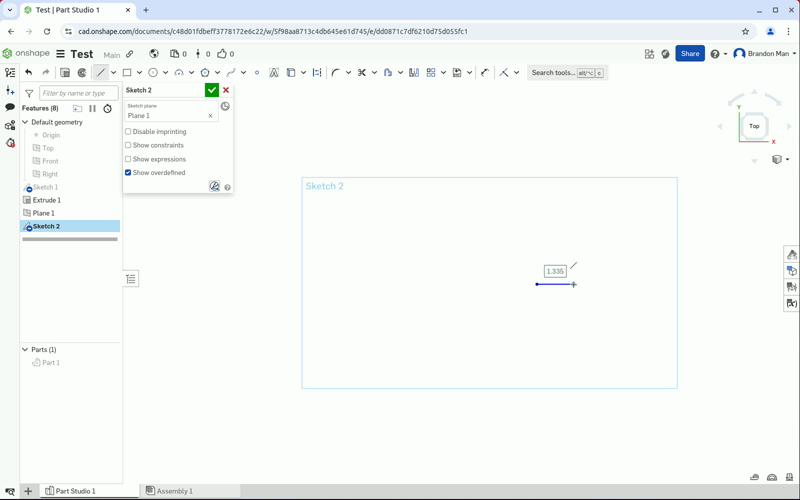
scroll(-6)
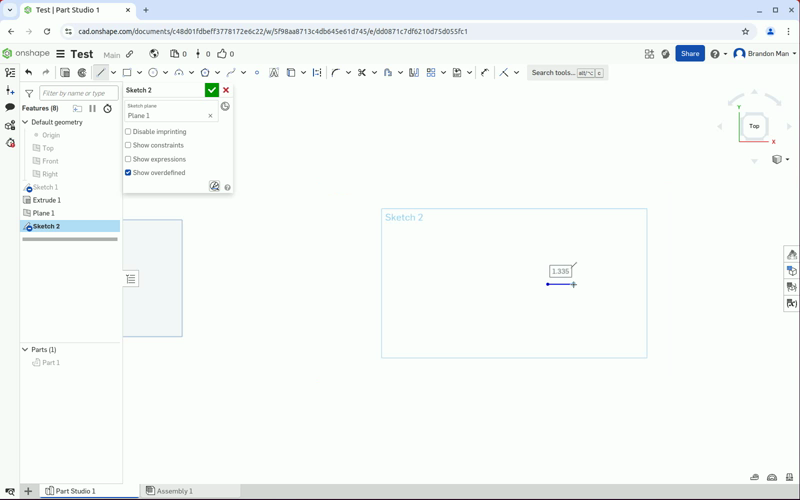
scroll(-6)
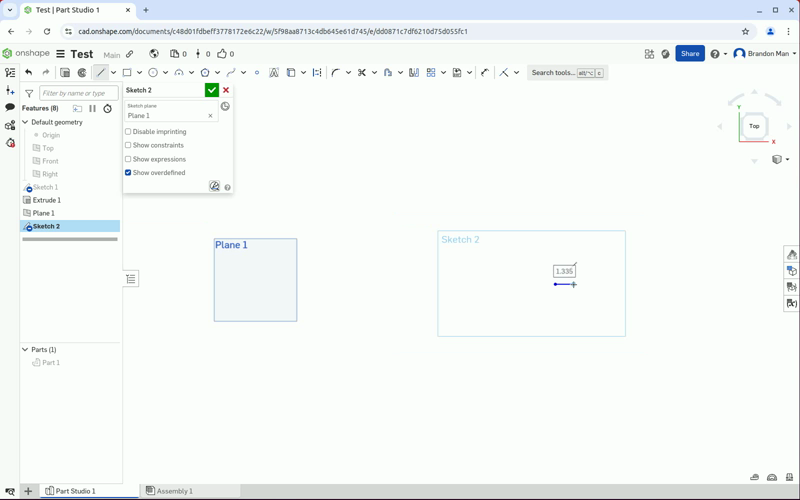
scroll(-6)
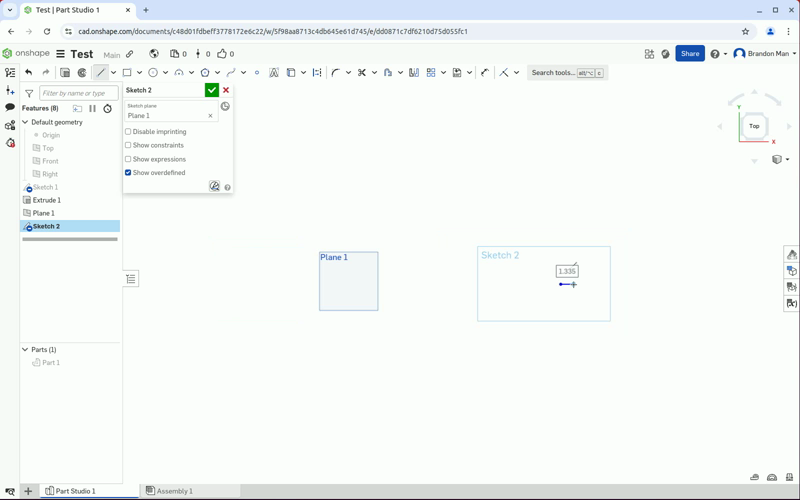
scroll(-6)
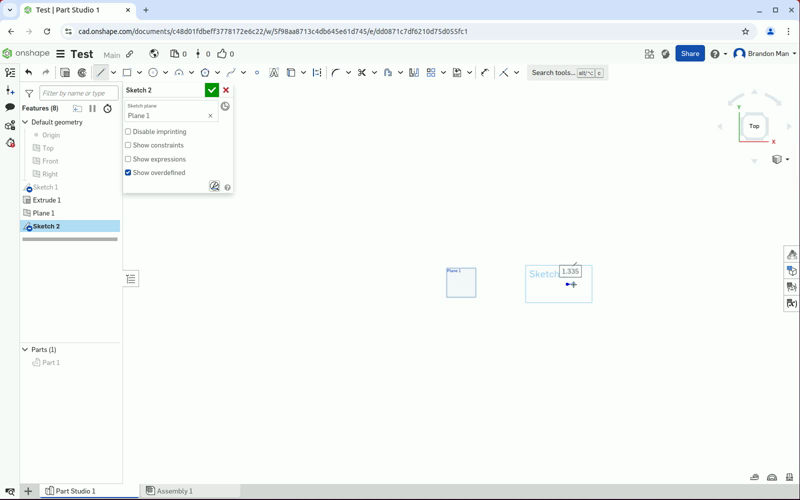
key_up(shift)
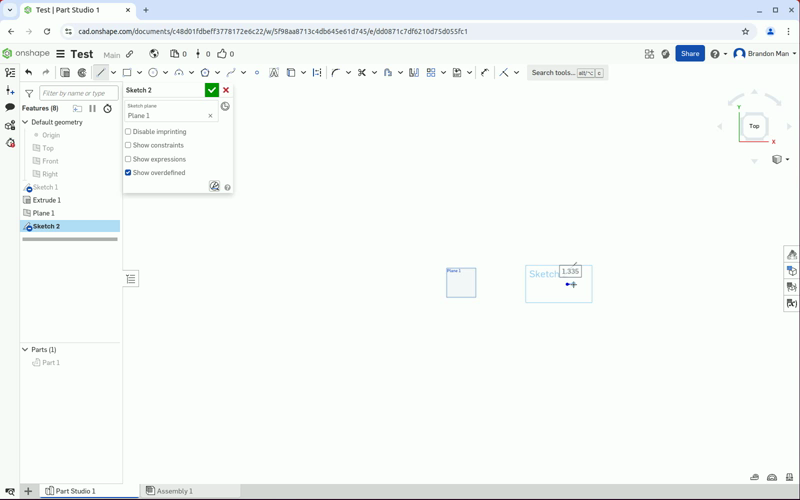
key_down(shift)
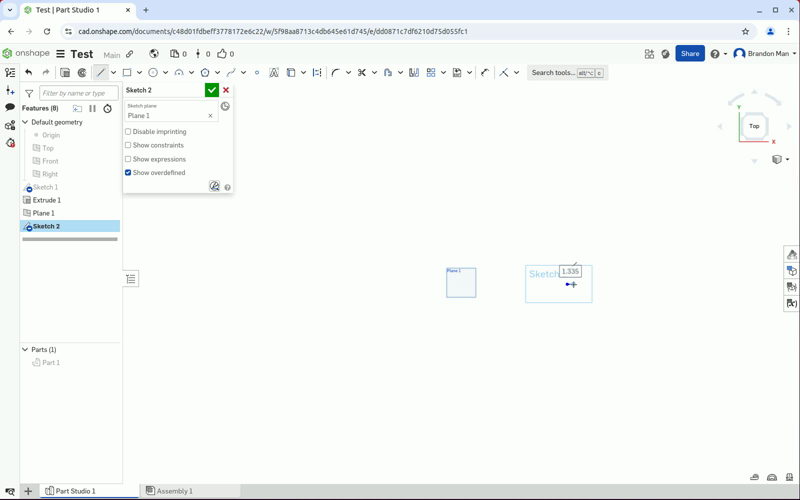
mouse_move(573, 218)
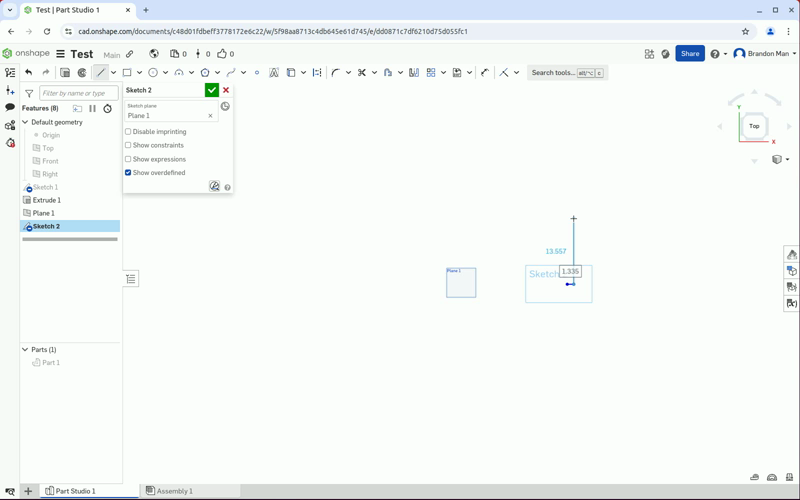
click(573, 218)
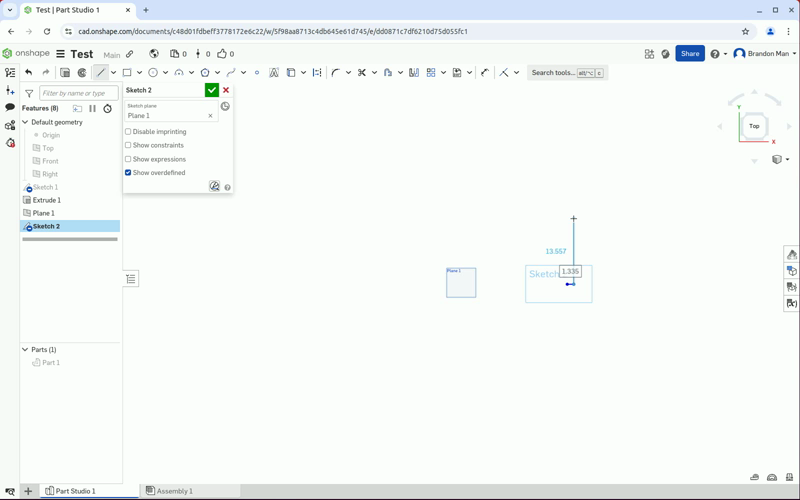
key_up(shift)
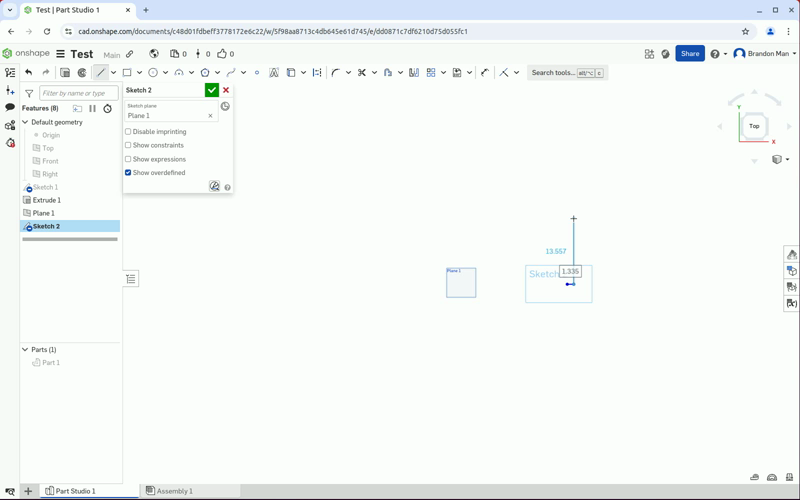
key_down(shift)
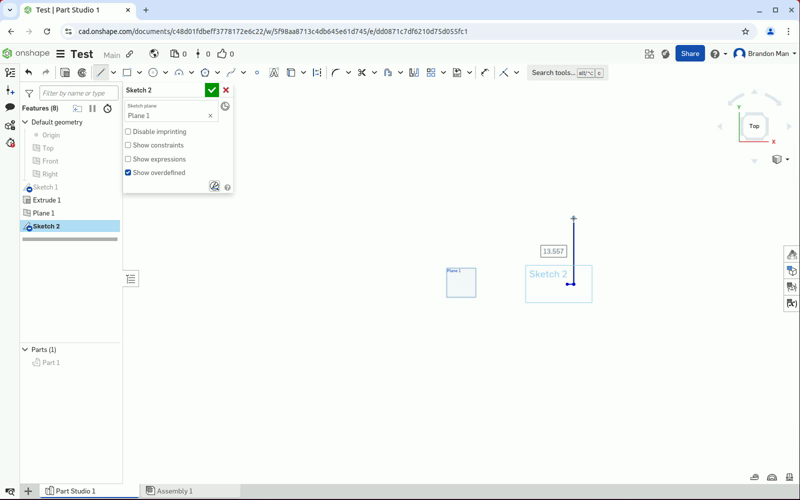
mouse_move(589, 218)
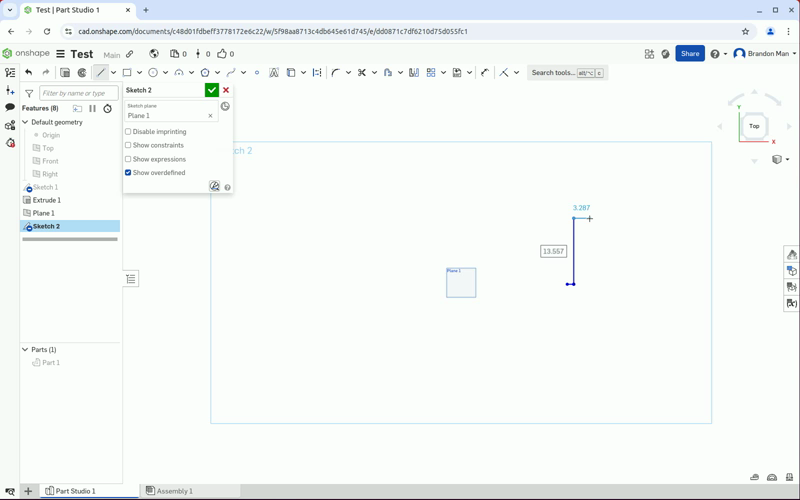
mouse_move(567, 218)
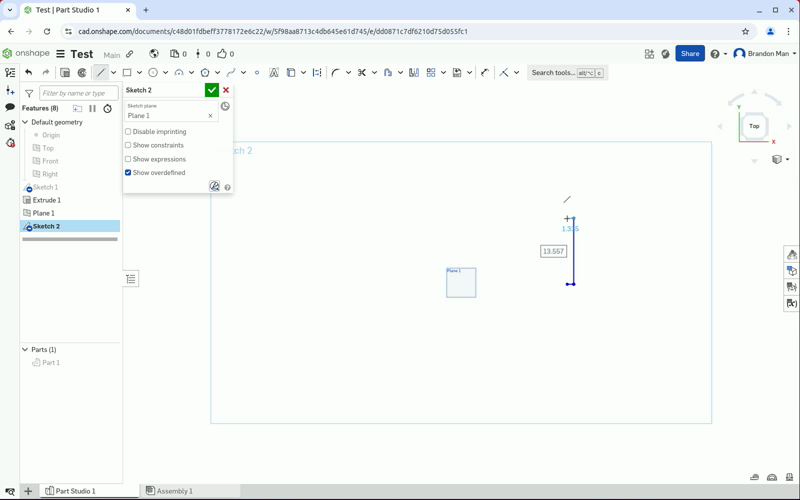
scroll(6)
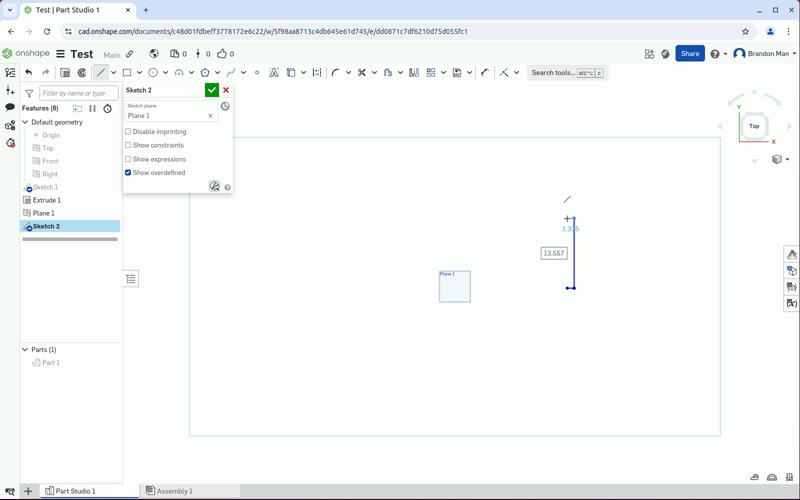
scroll(6)
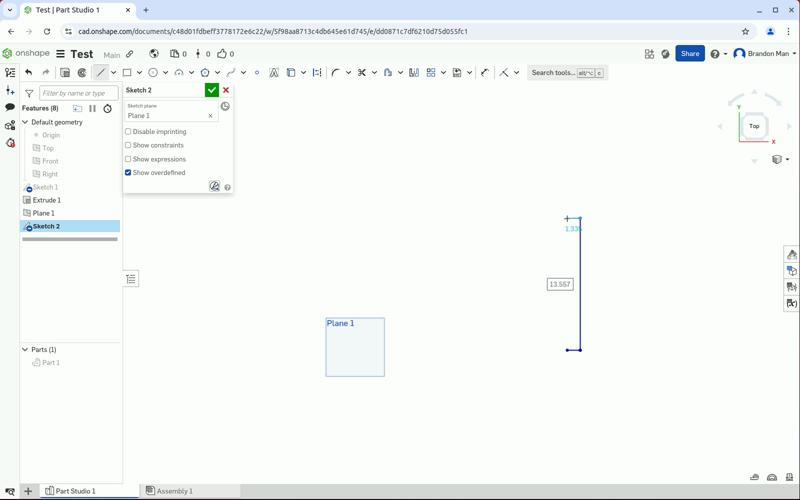
scroll(6)
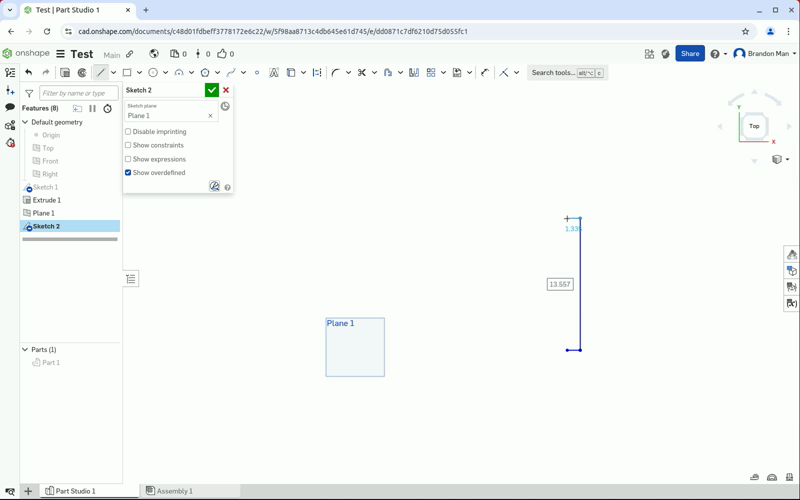
scroll(6)
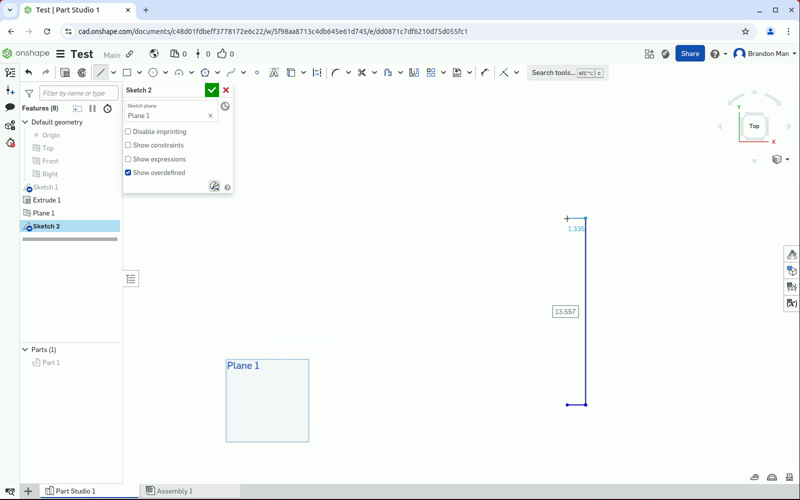
scroll(6)
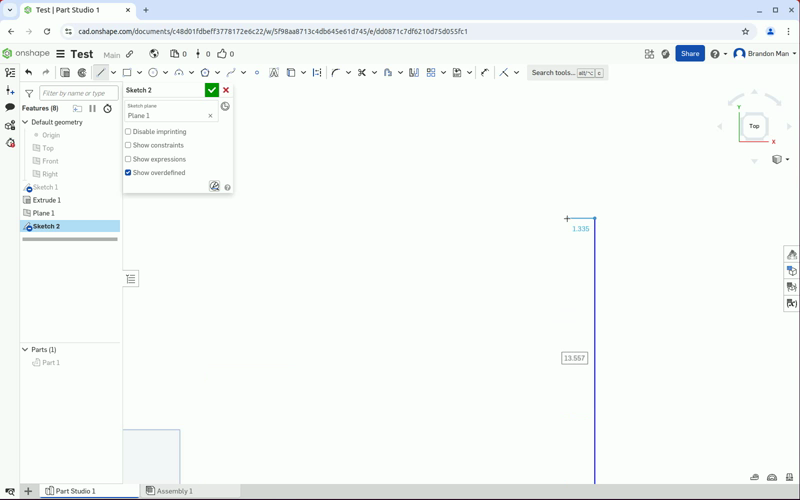
scroll(6)
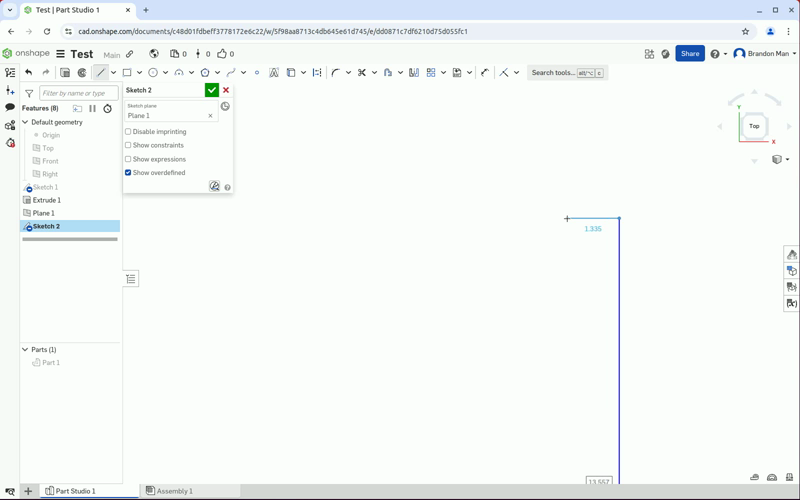
scroll(6)
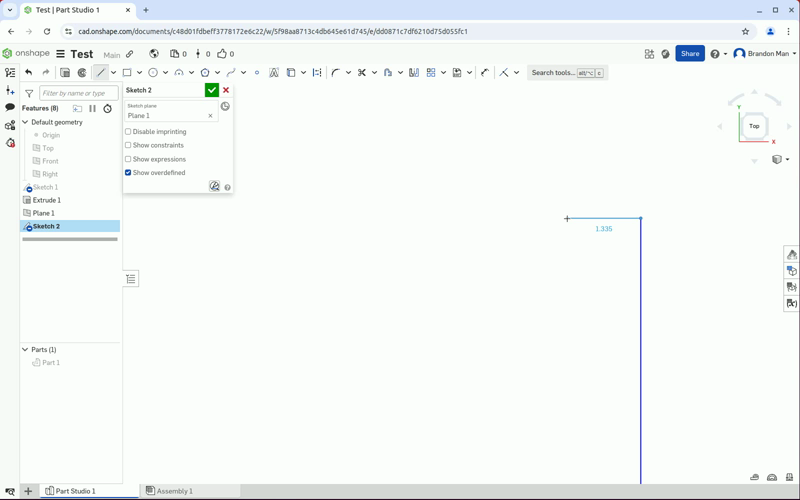
click(567, 218)
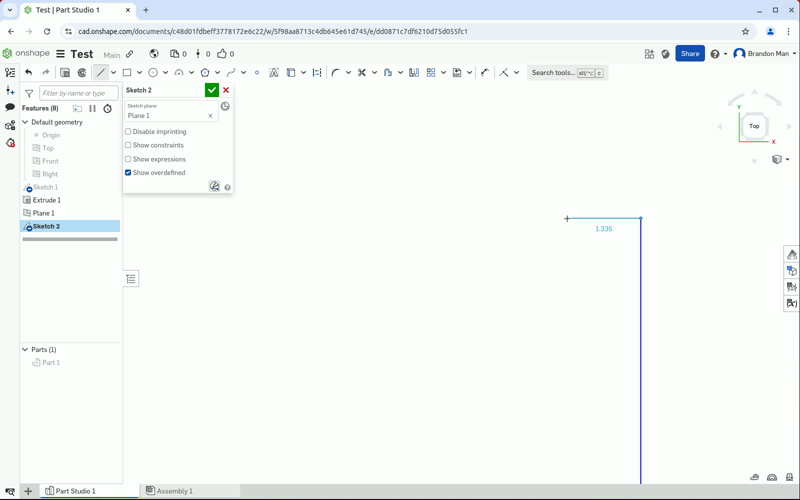
scroll(-6)
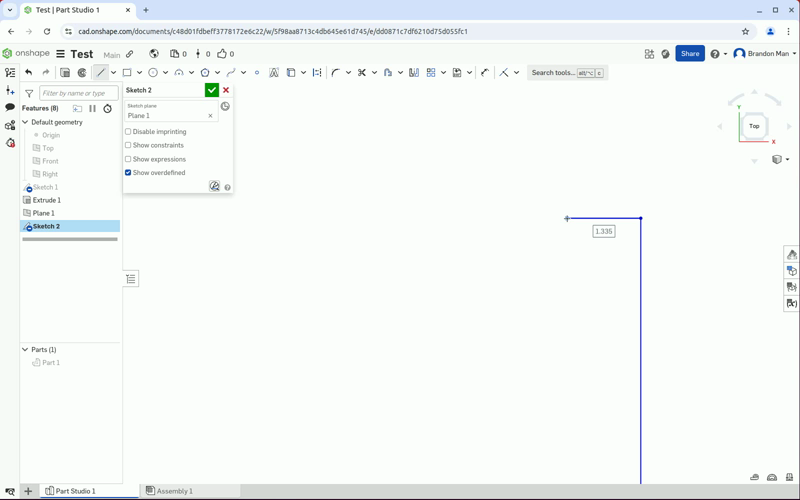
scroll(-6)
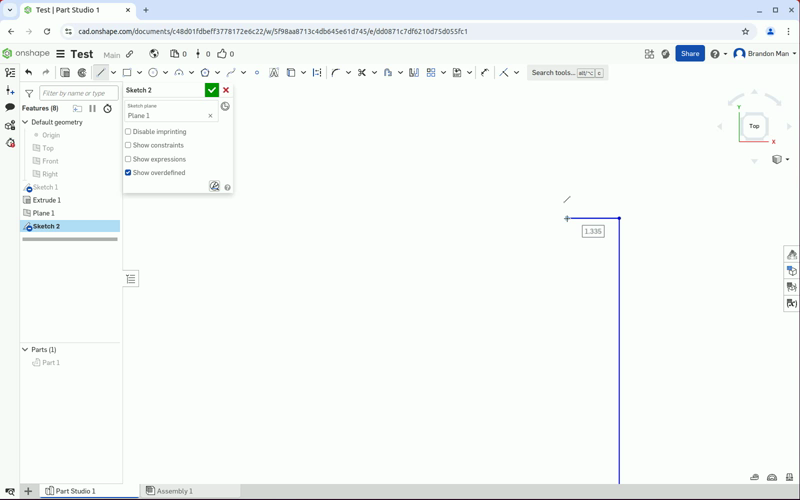
scroll(-6)
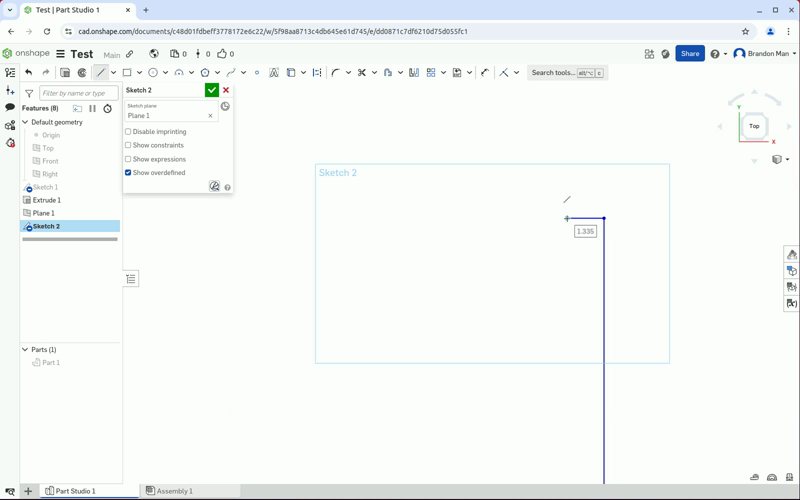
scroll(-6)
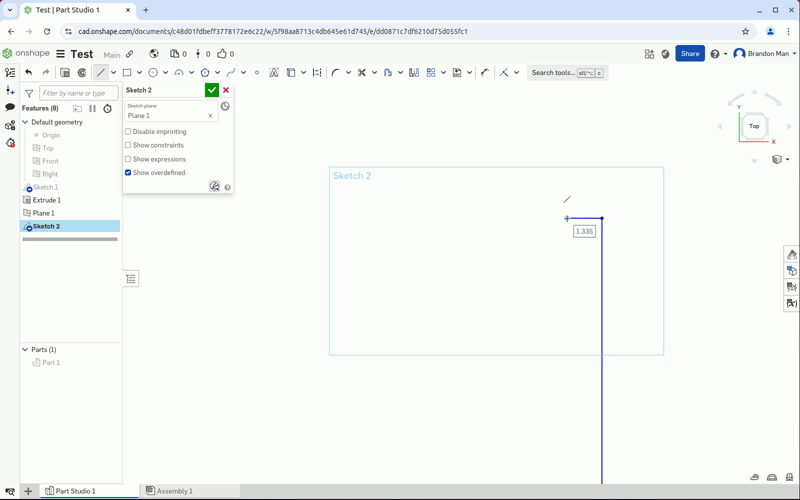
scroll(-6)
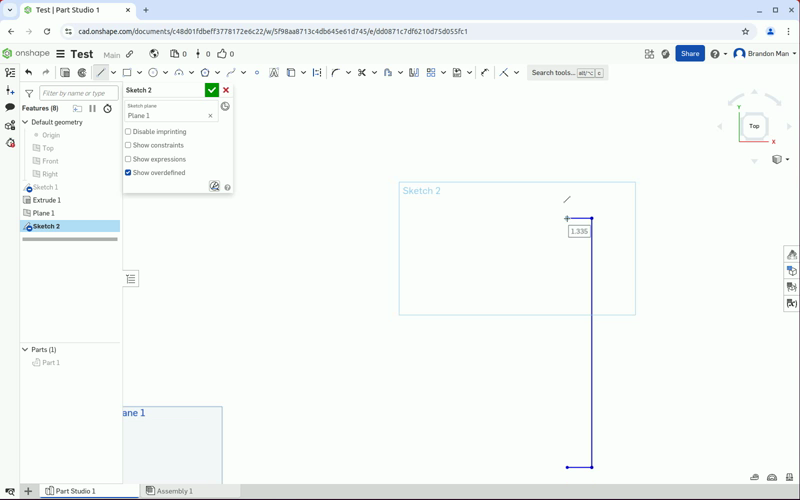
scroll(-6)
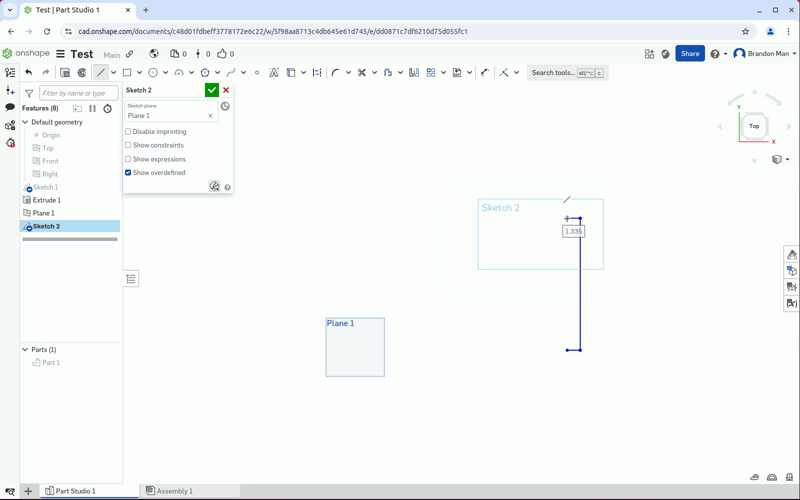
scroll(-6)
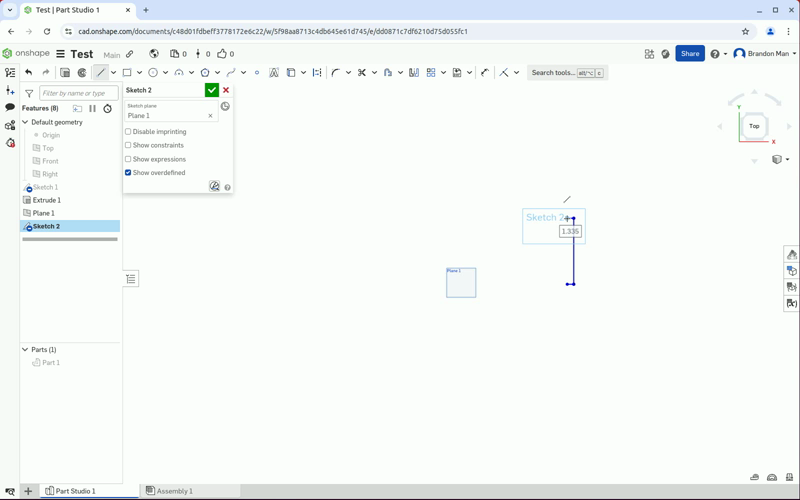
key_up(shift)
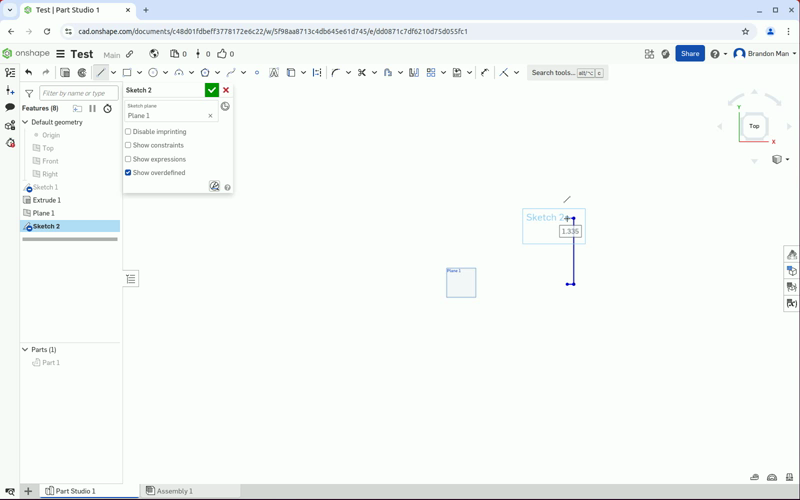
key_down(shift)
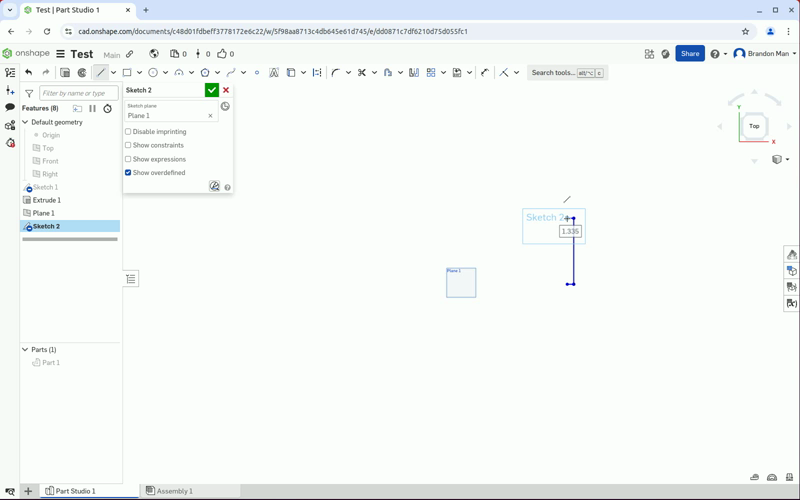
mouse_move(567, 284)
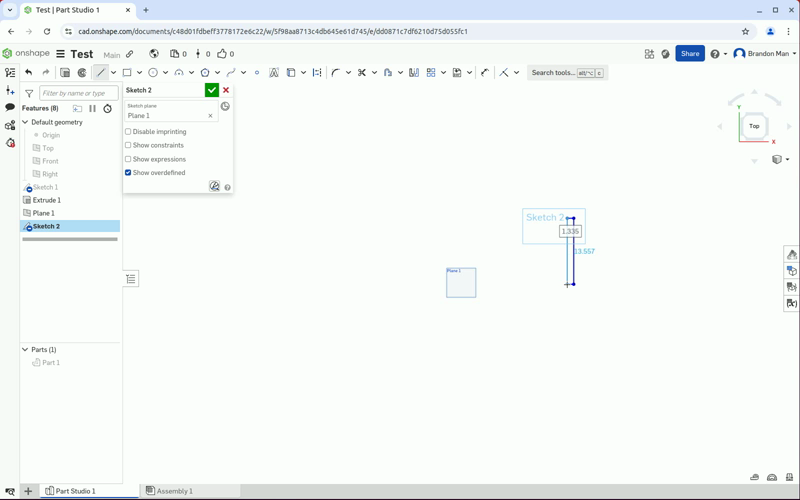
key_up(shift)
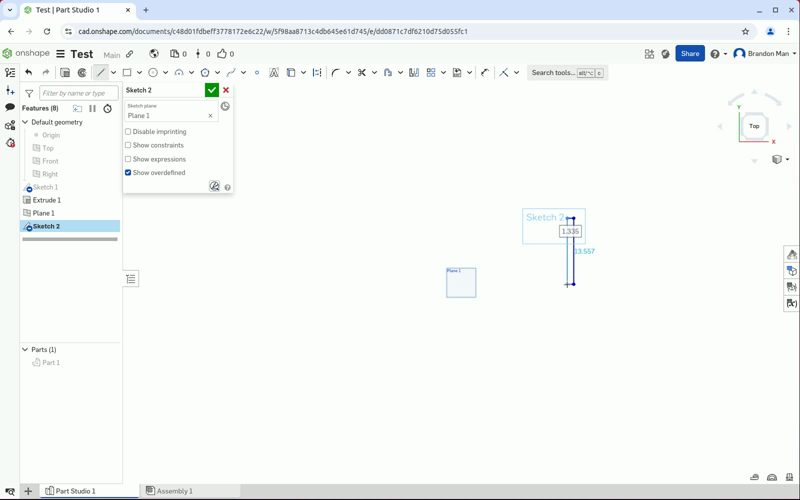
click(567, 284)
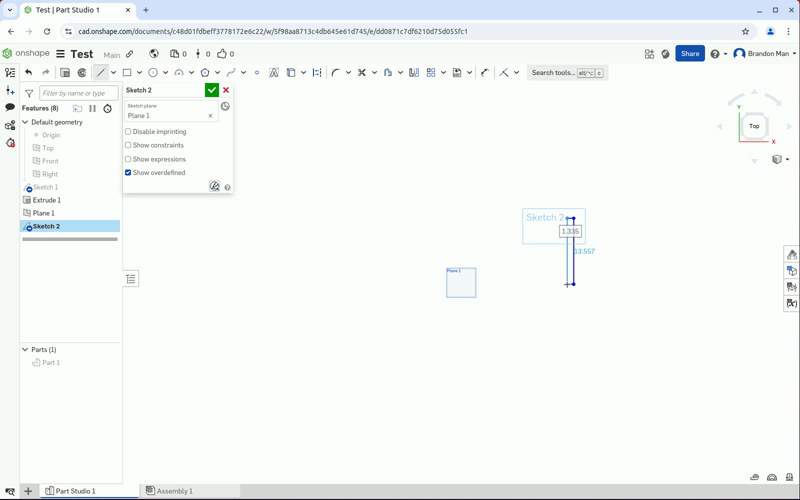
key(esc)
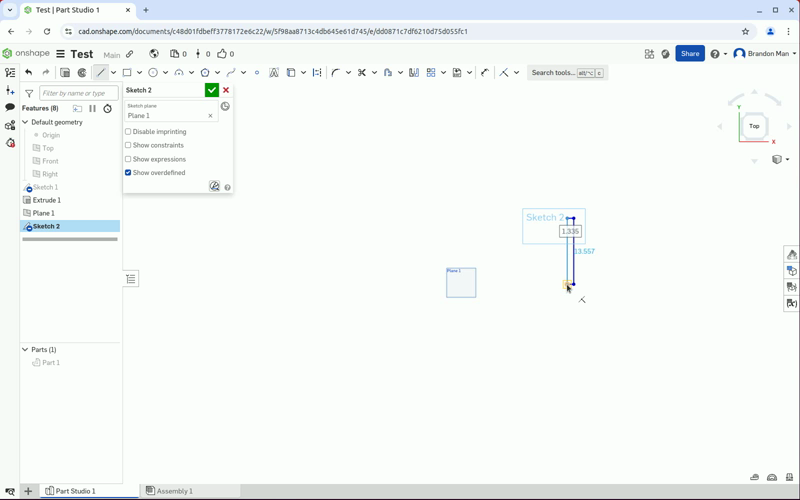
mouse_move(569, 227)
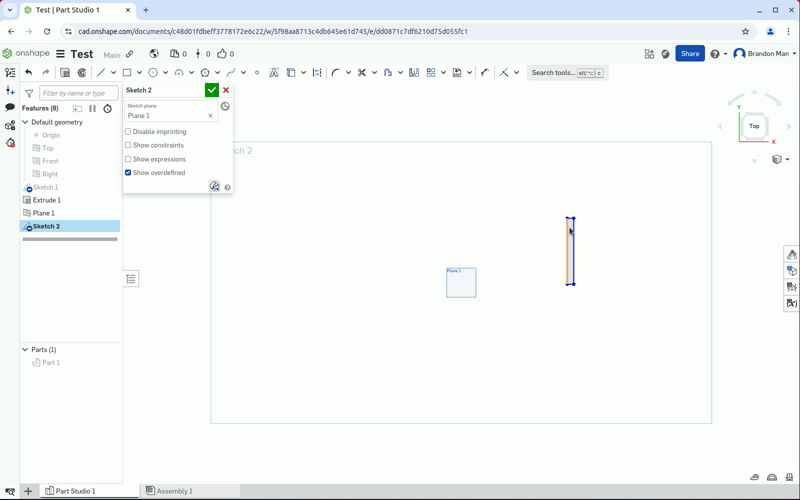
scroll(6)
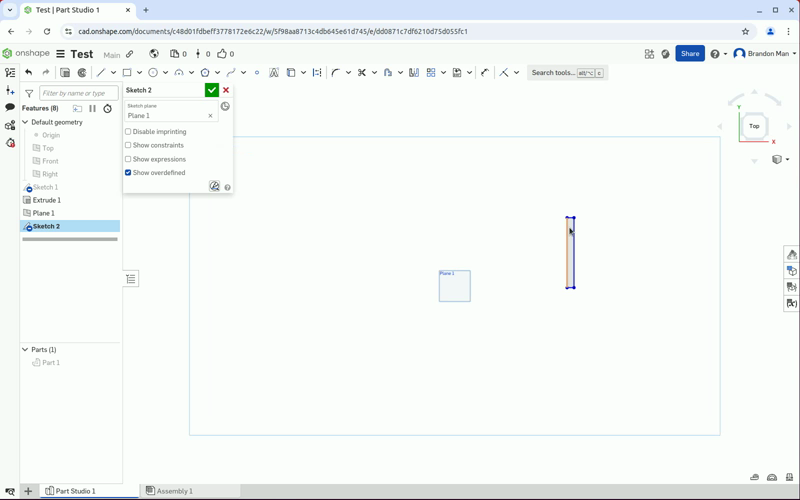
scroll(6)
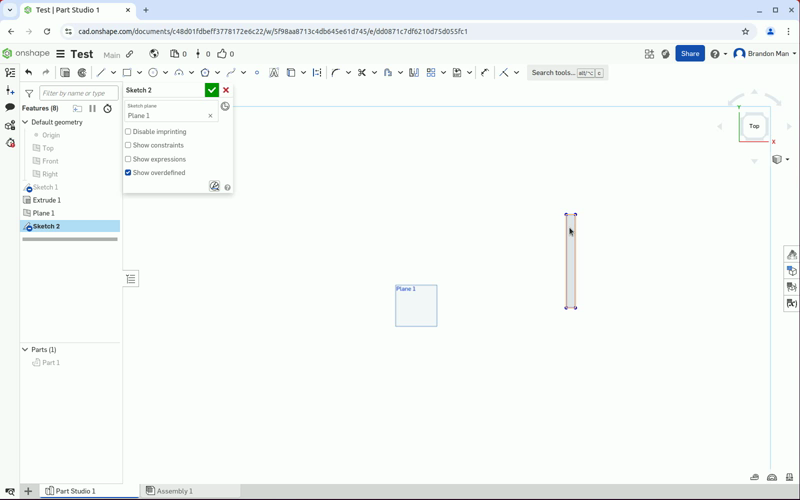
scroll(6)
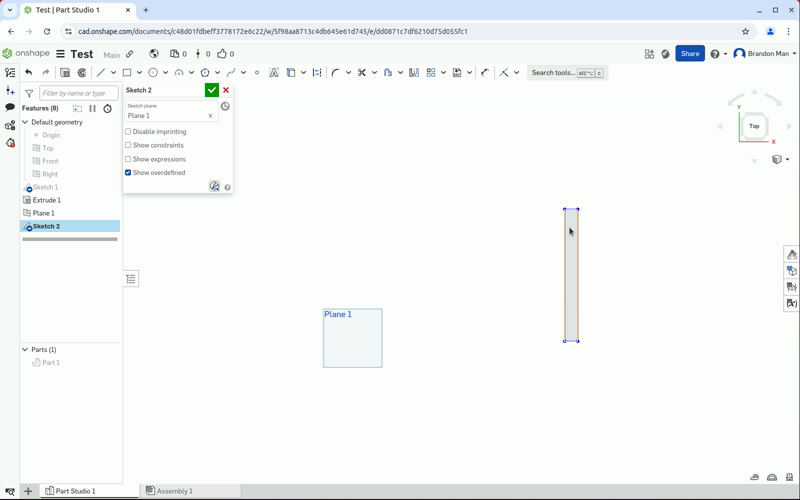
scroll(6)
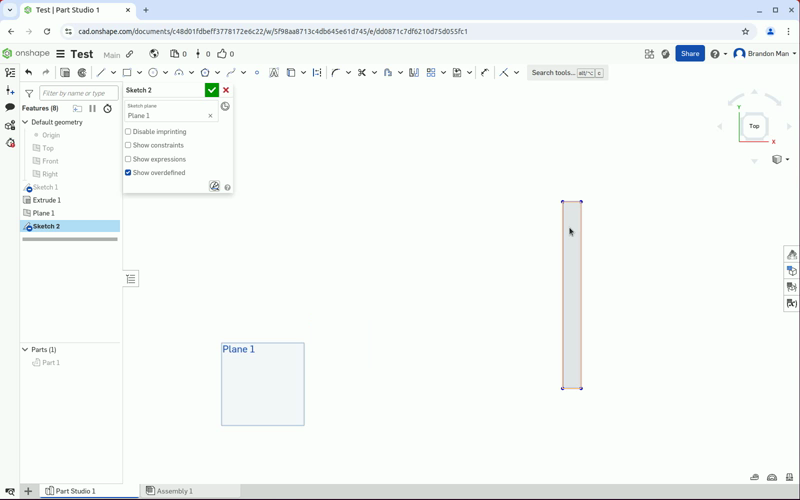
scroll(6)
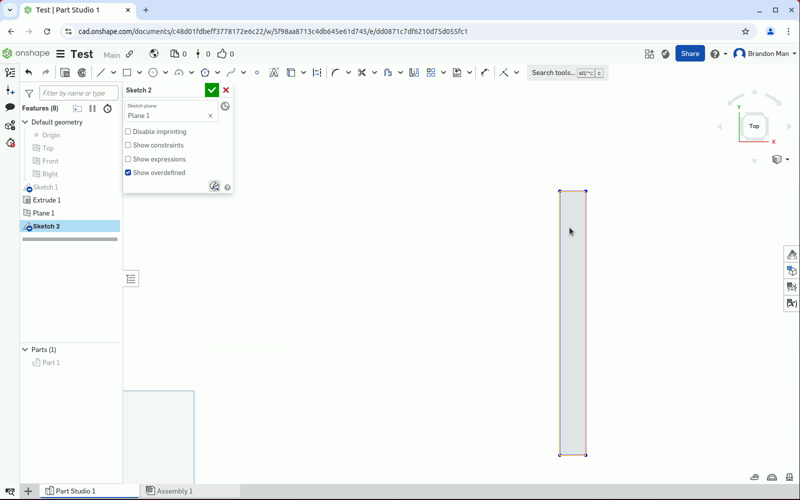
scroll(6)
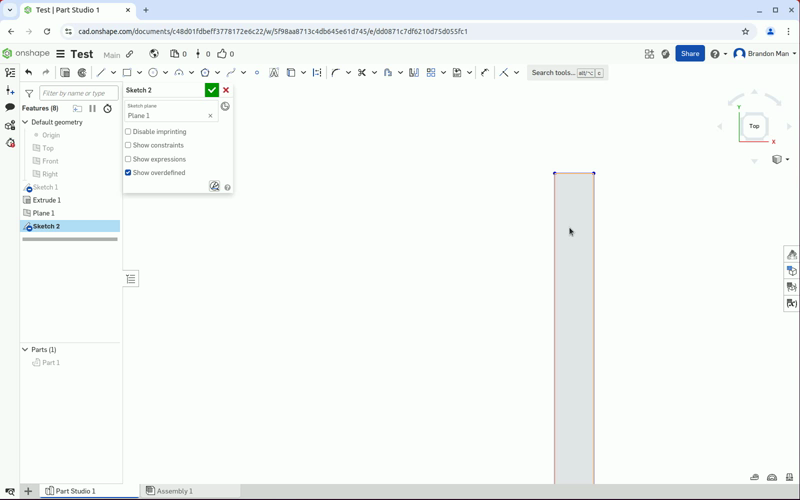
scroll(6)
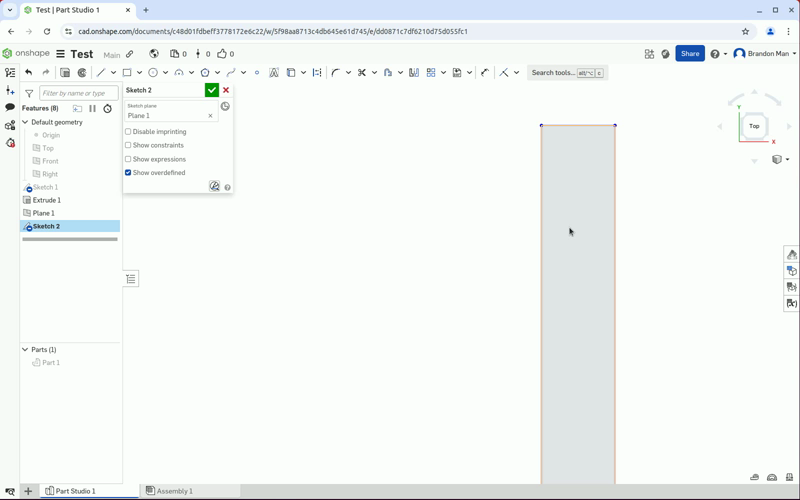
click(569, 227)
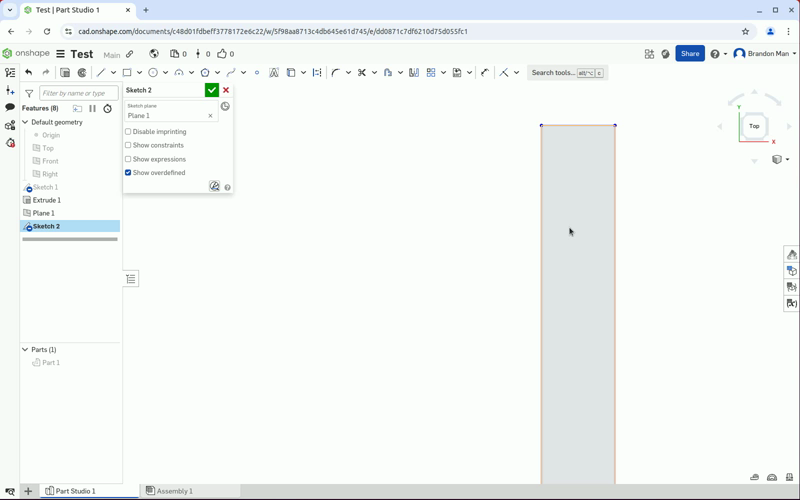
scroll(-6)
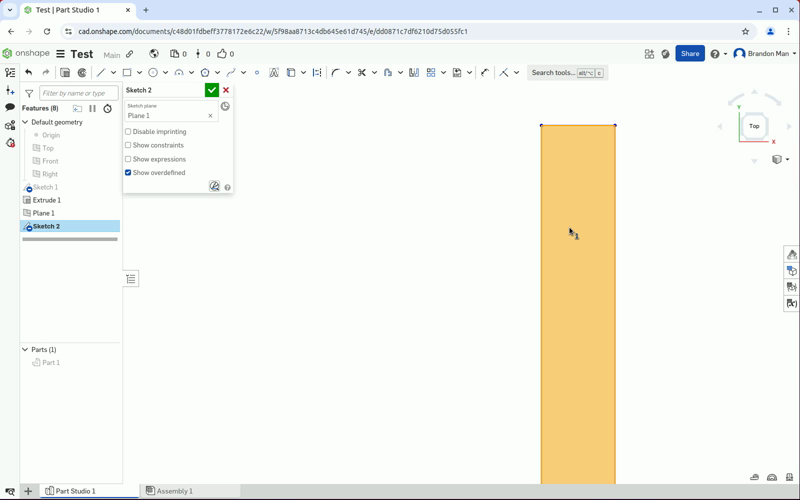
scroll(-6)
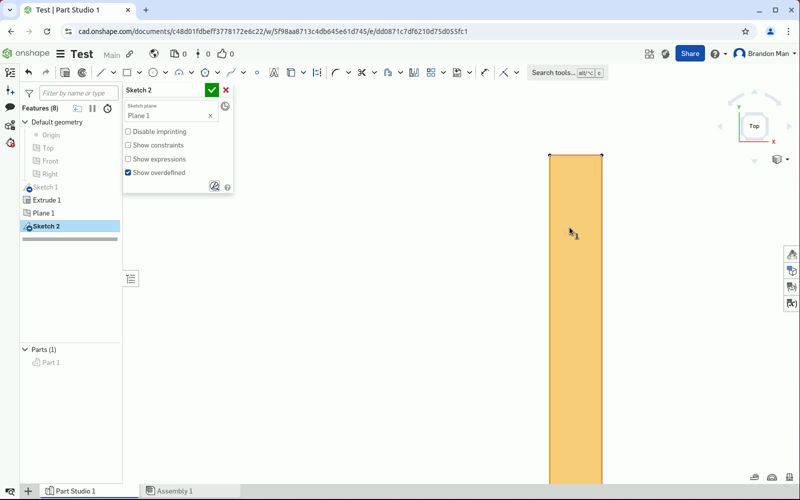
scroll(-6)
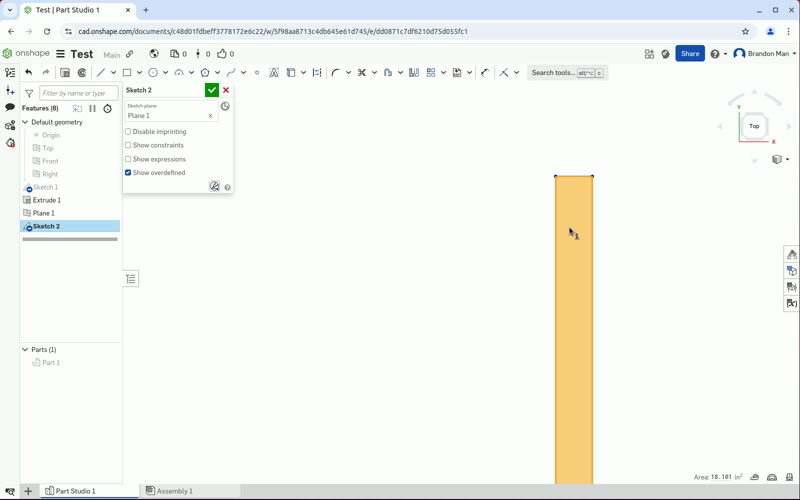
scroll(-6)
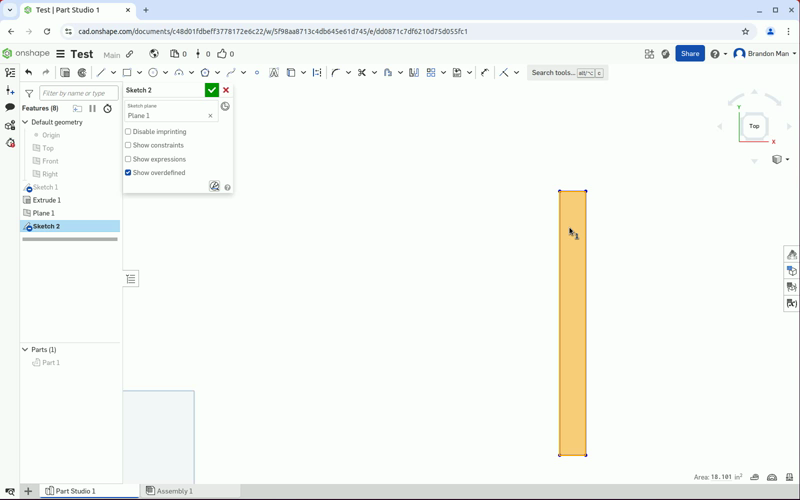
scroll(-6)
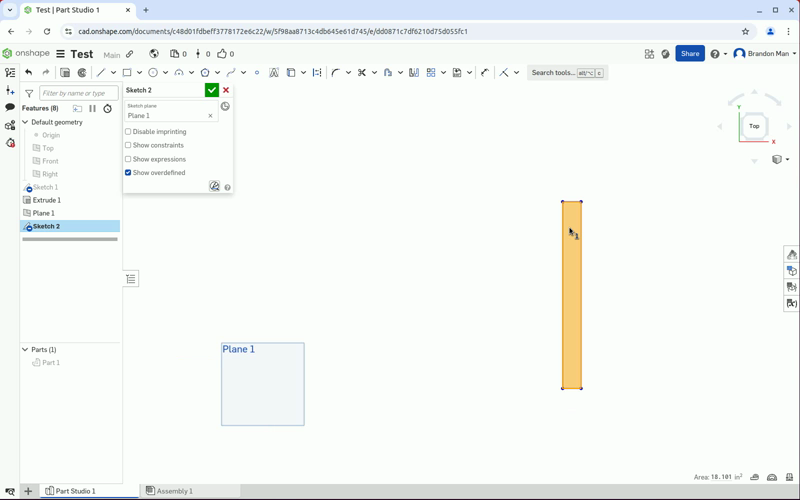
scroll(-6)
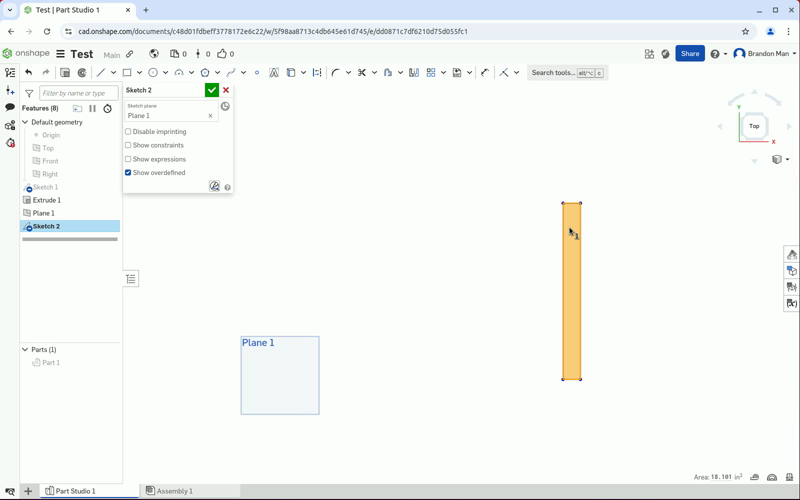
scroll(-6)
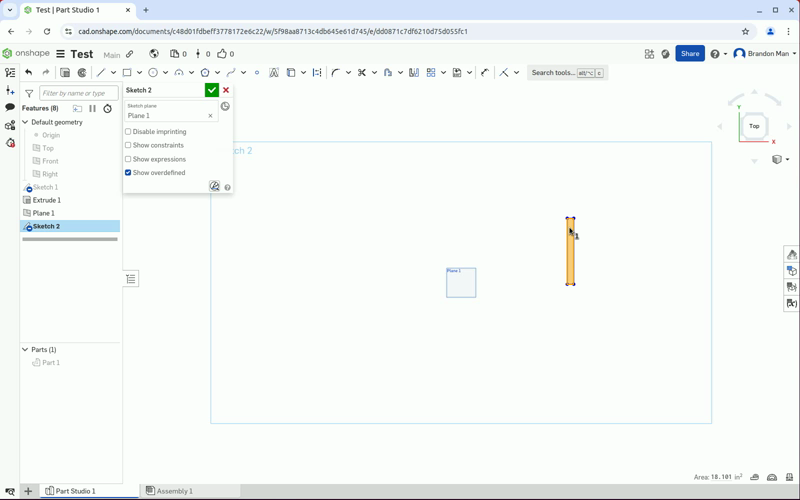
mouse_move(73, 352)
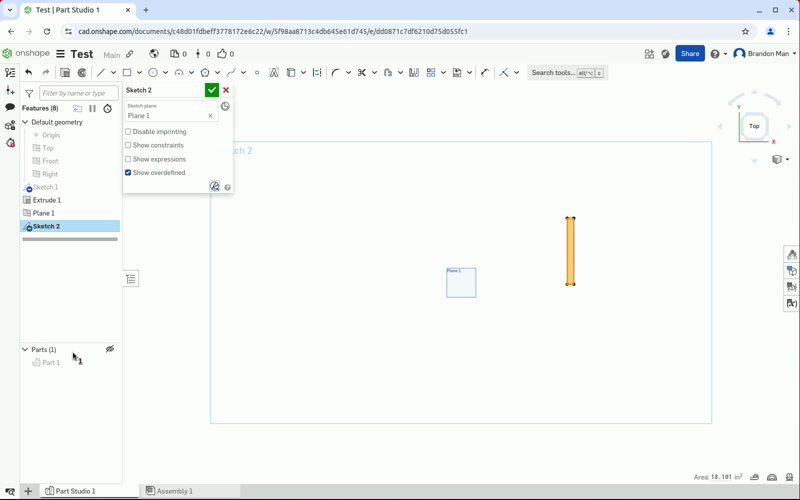
key(shift+y)
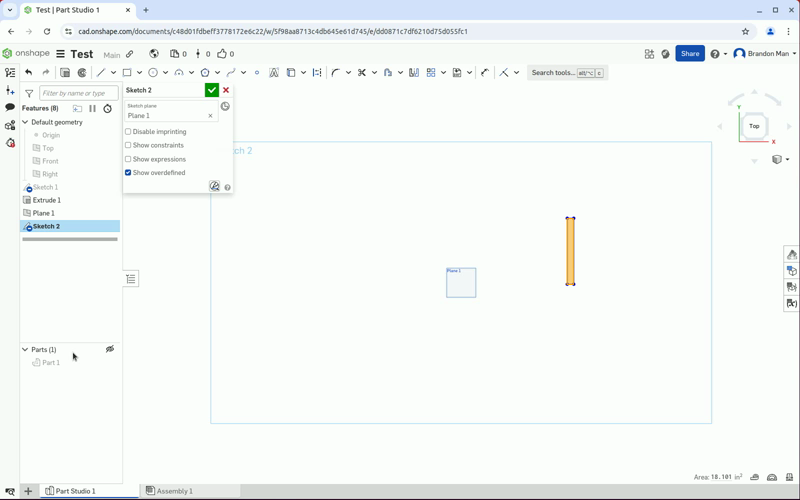
key(shift+e)
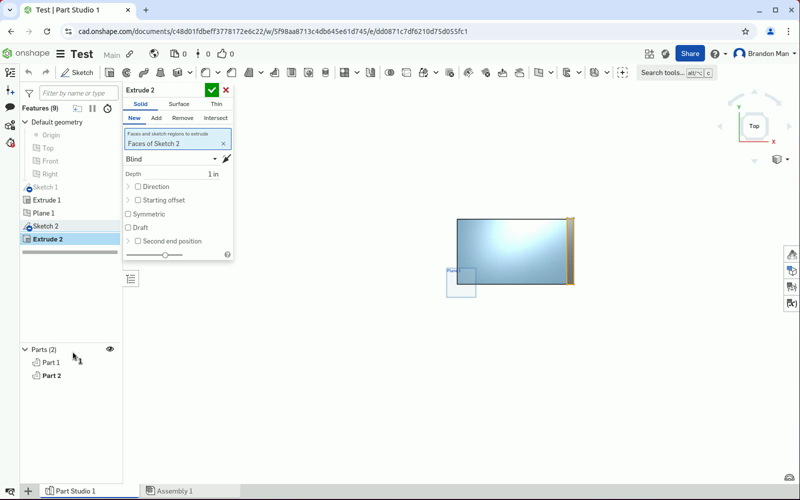
mouse_move(143, 106)
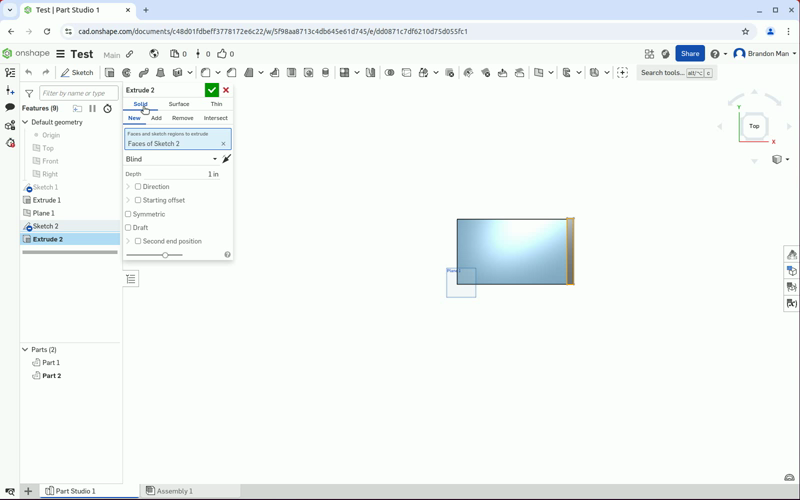
click(143, 106)
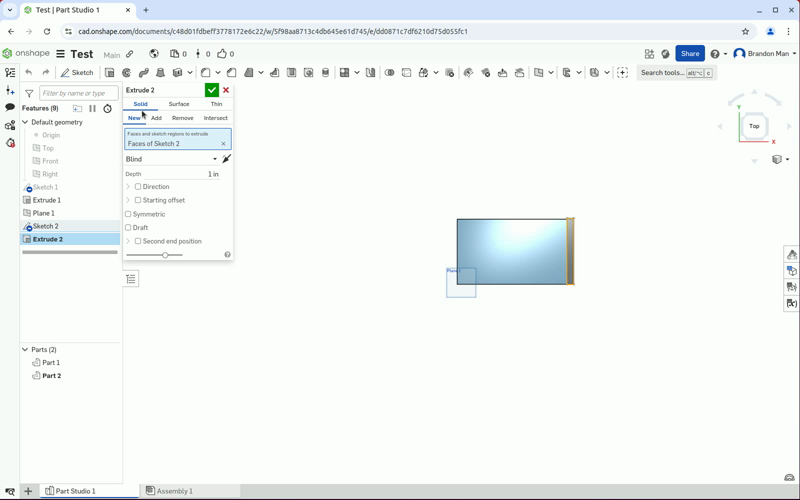
mouse_move(137, 120)
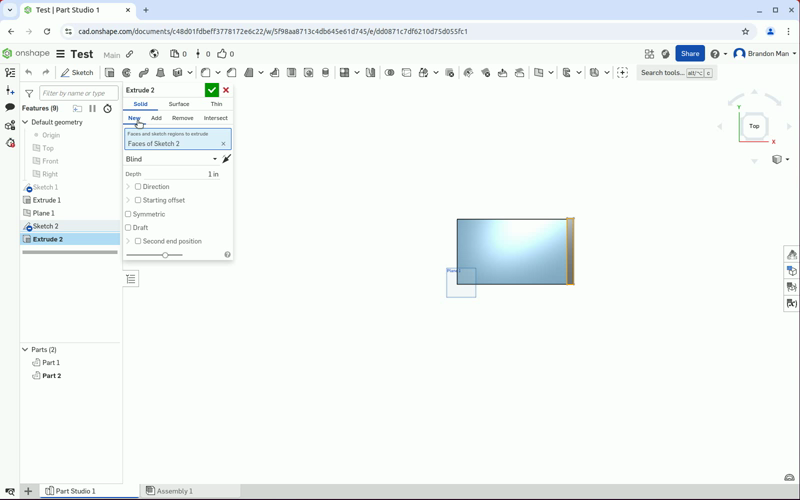
click(137, 120)
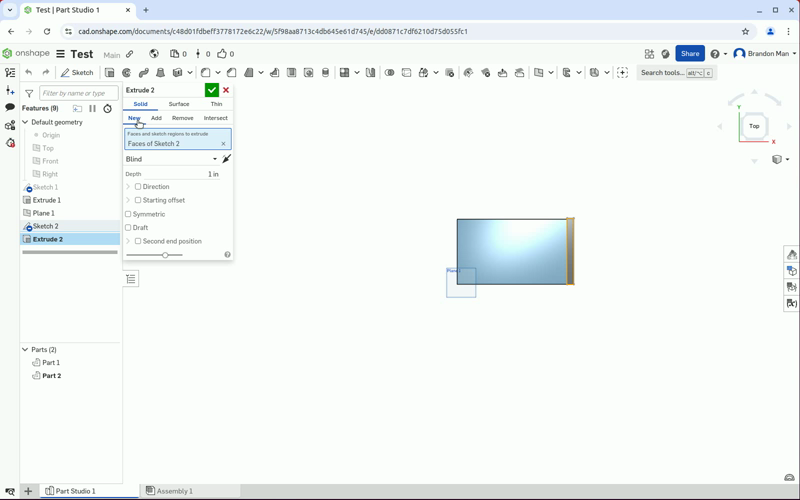
key(tab, 4)
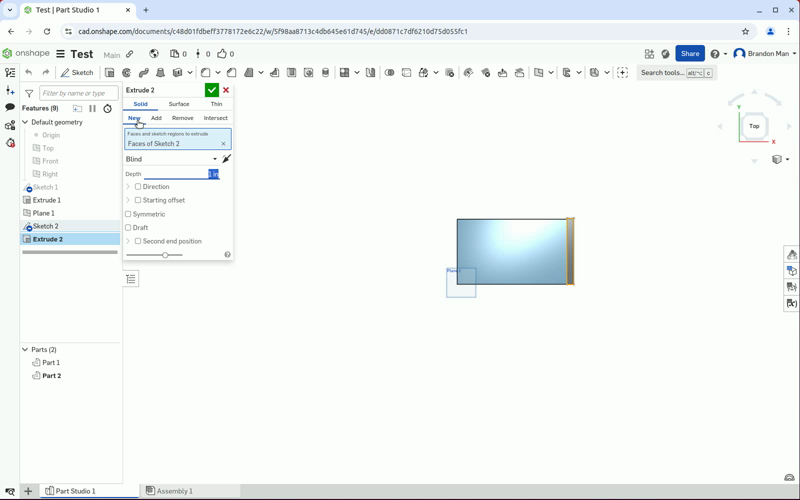
text(4.092)
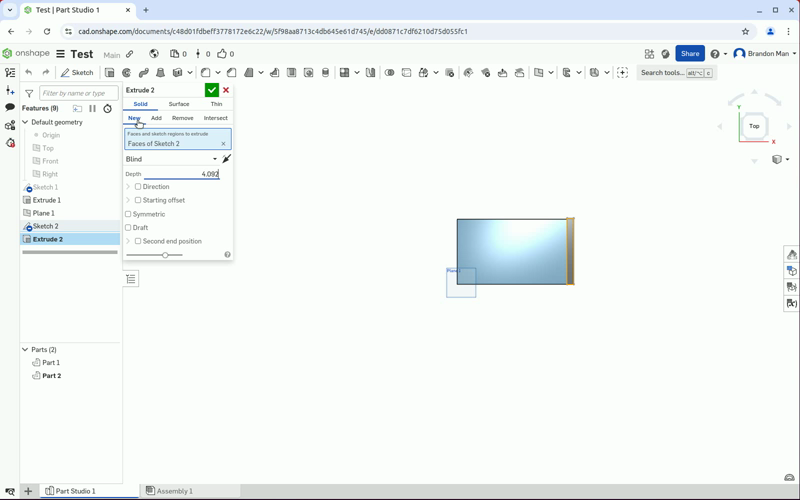
key(enter)
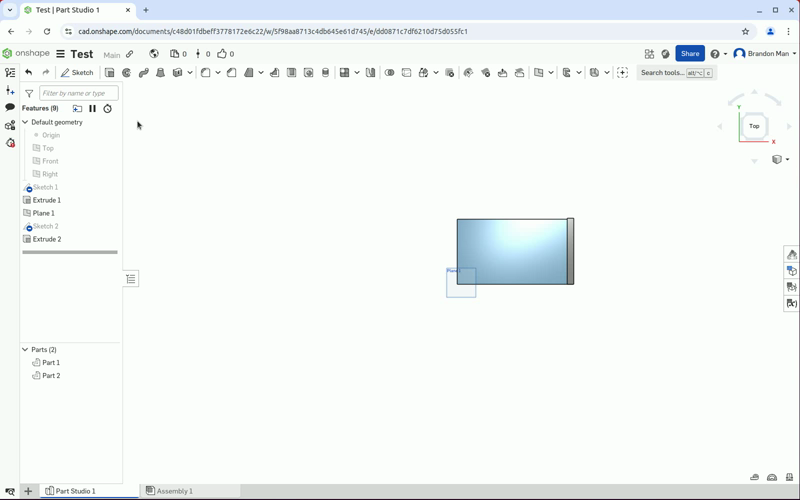
key(shift+h)
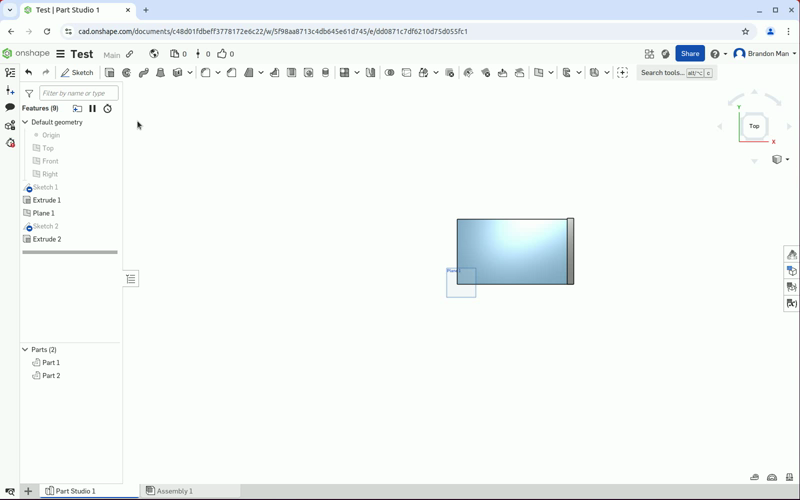
key(shift+h)
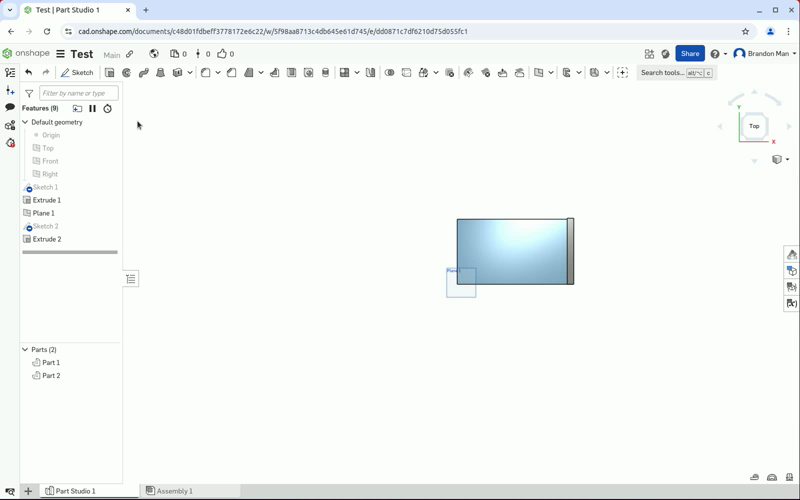
mouse_move(73, 189)
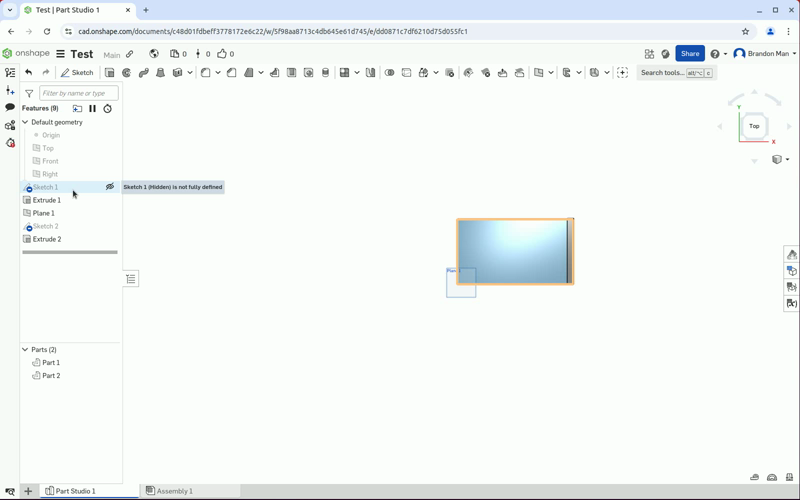
click(73, 189)
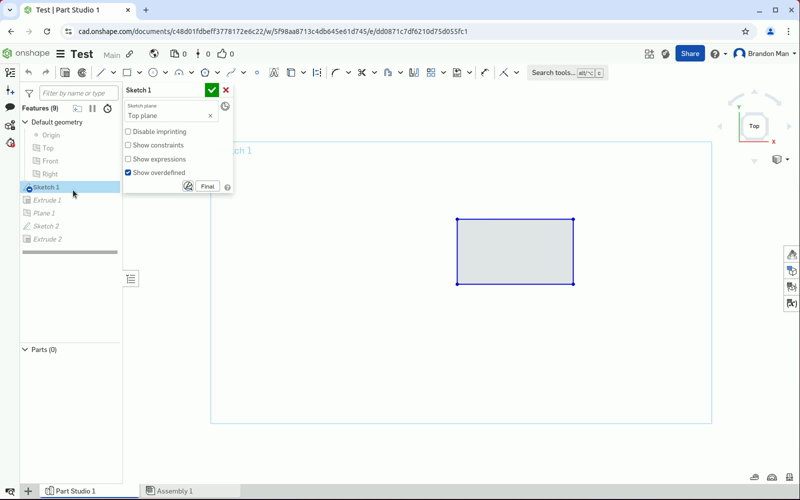
mouse_move(229, 92)
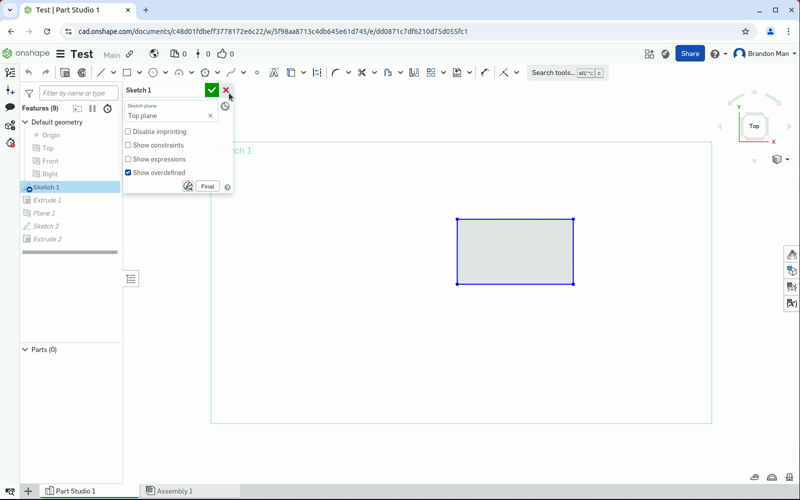
click(229, 92)
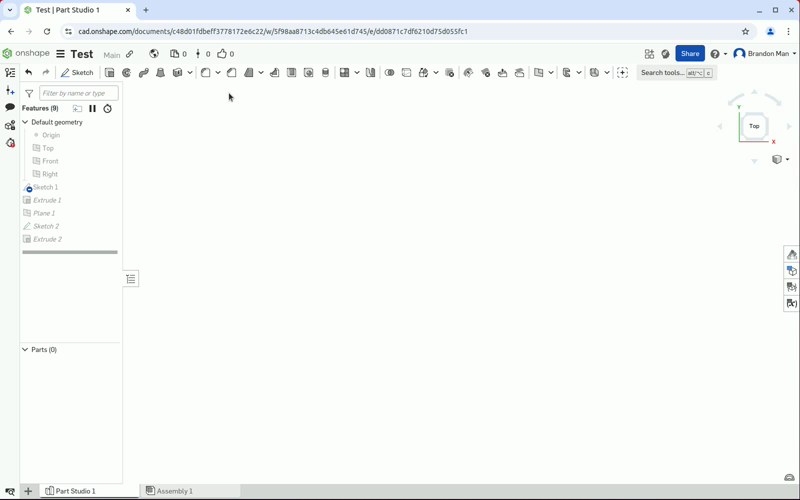
key(shift+s)
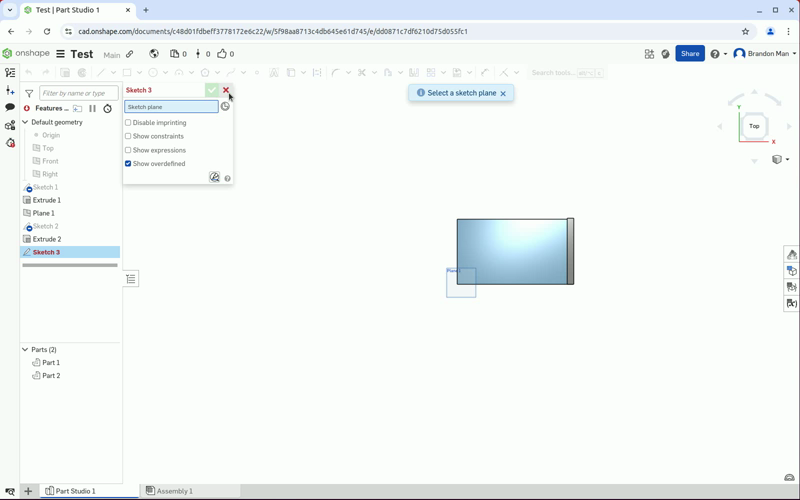
mouse_move(73, 215)
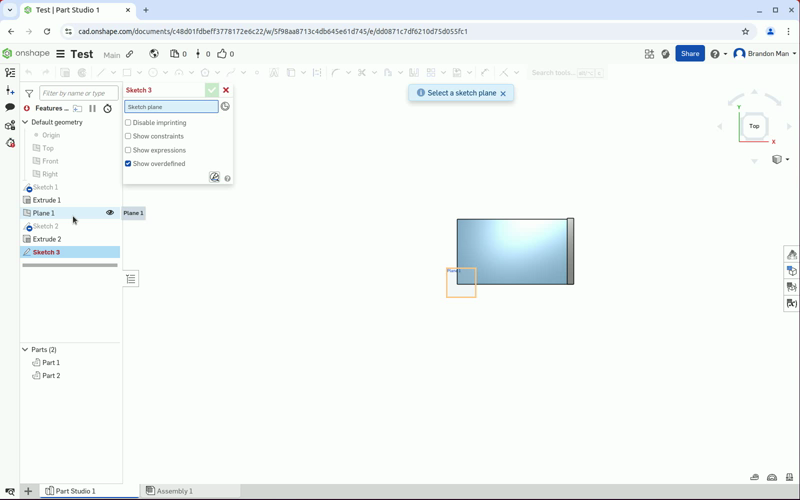
click(73, 215)
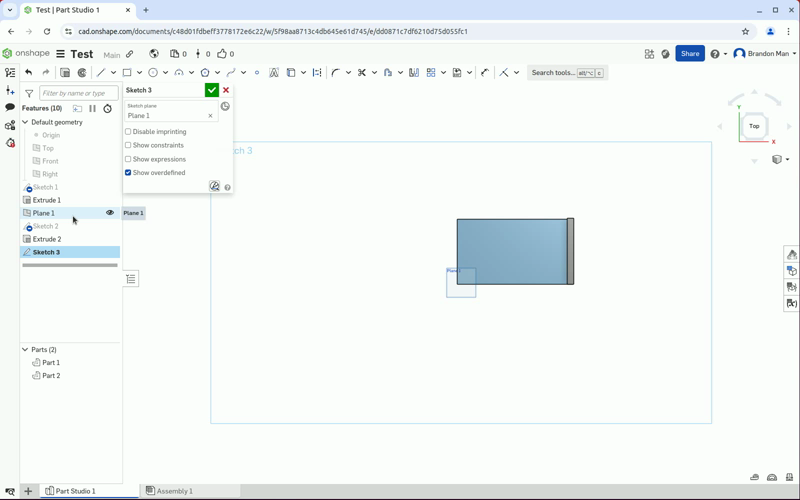
mouse_move(73, 352)
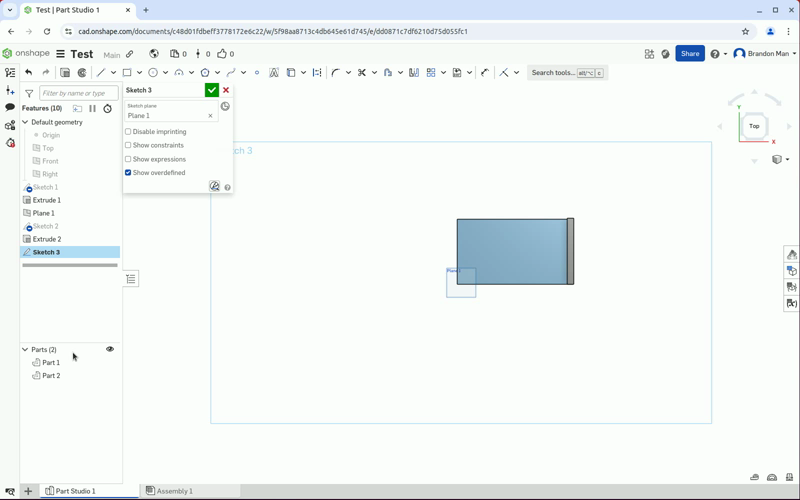
key(y)
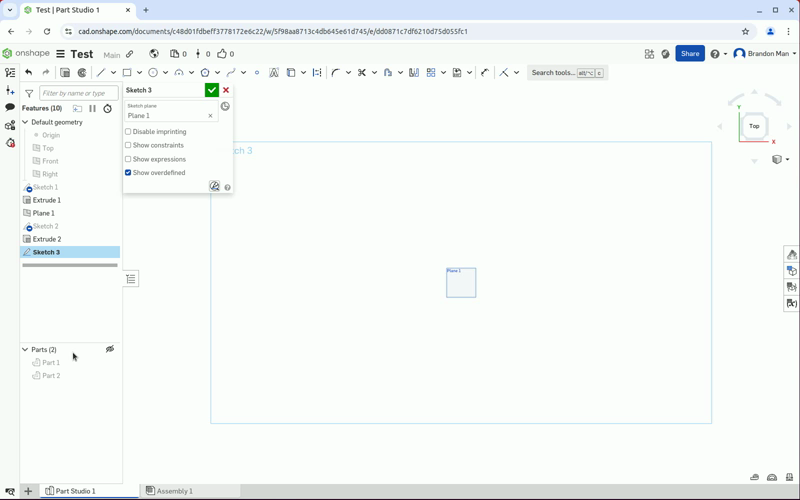
key(l)
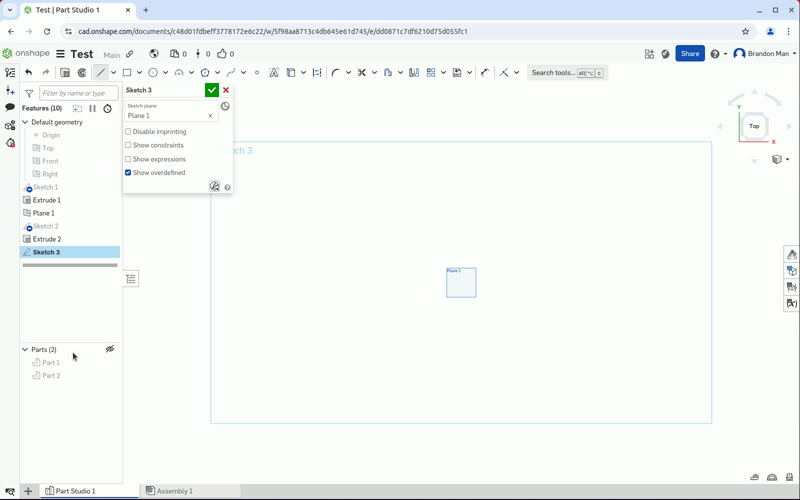
key_down(shift)
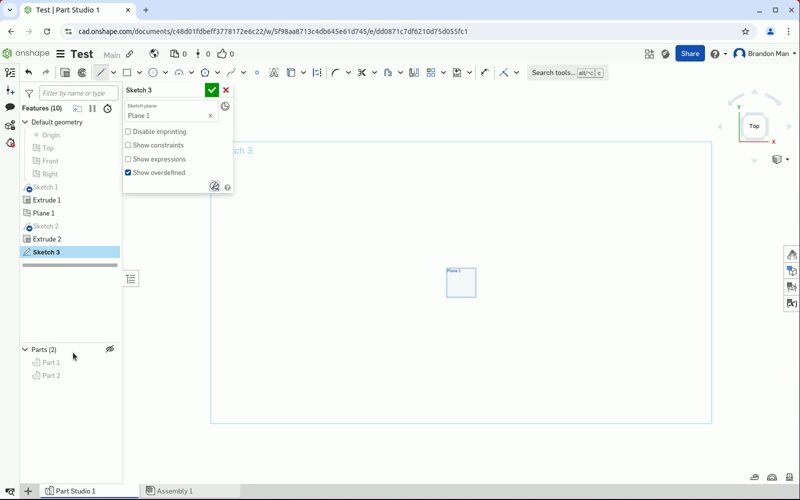
mouse_move(501, 284)
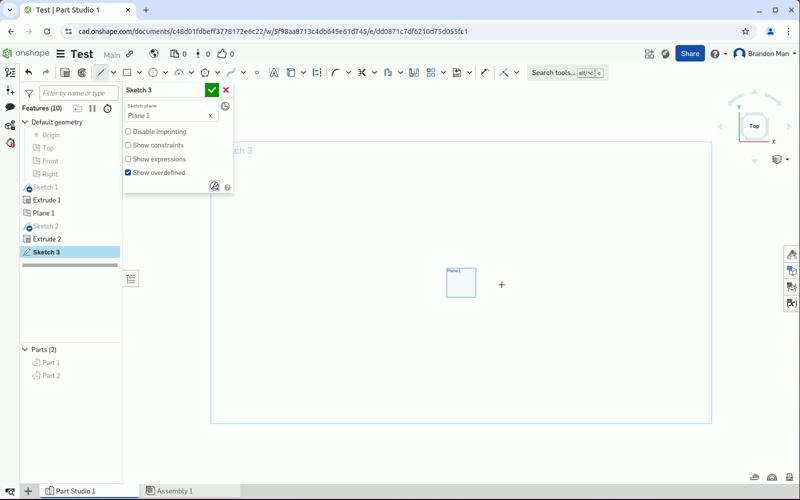
click(501, 284)
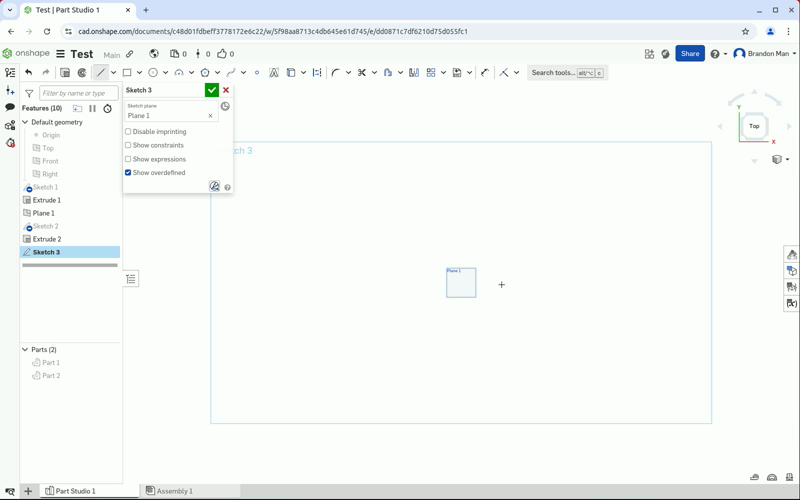
key_up(shift)
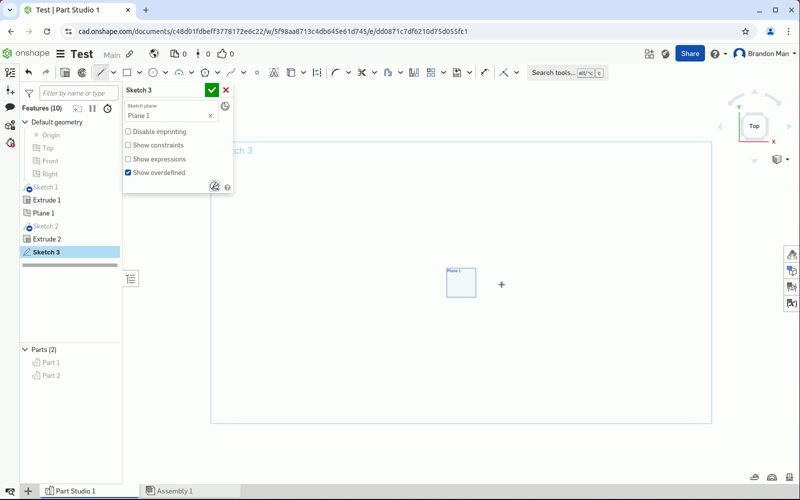
key_down(shift)
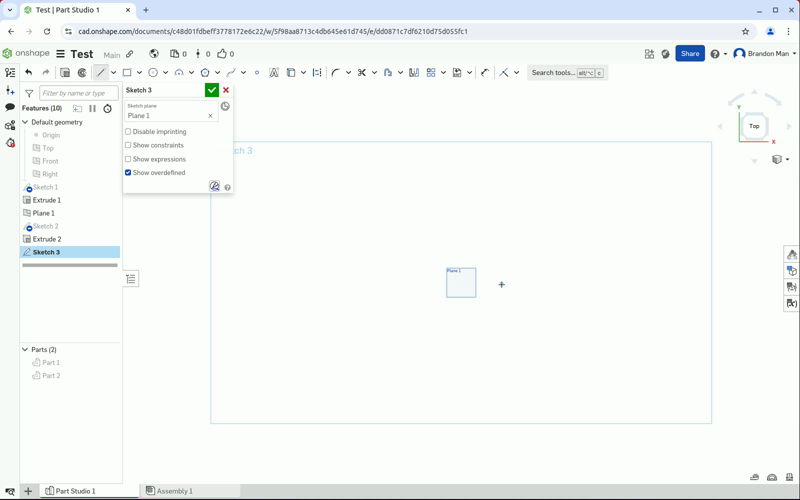
mouse_move(567, 284)
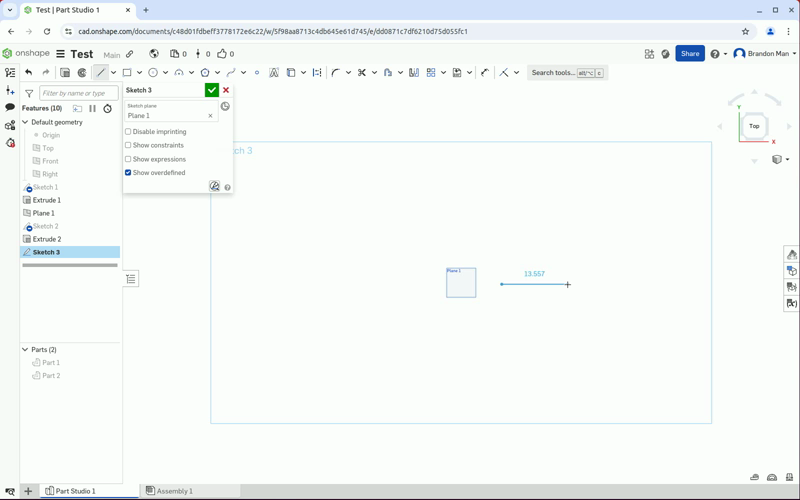
click(567, 284)
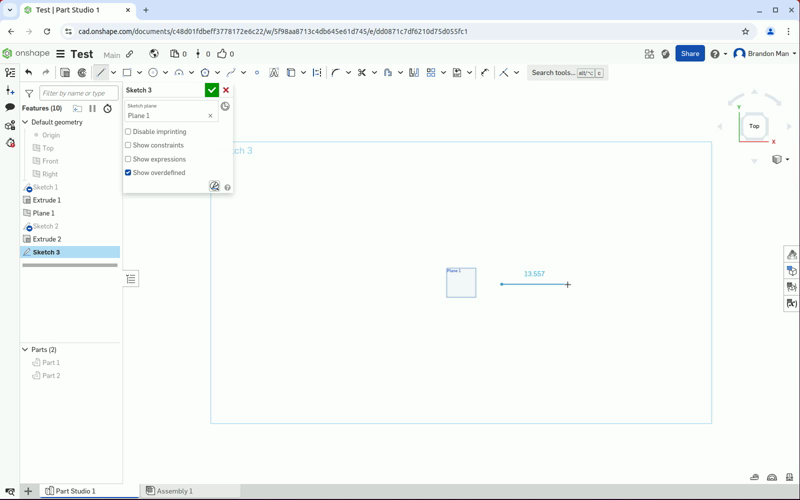
key_up(shift)
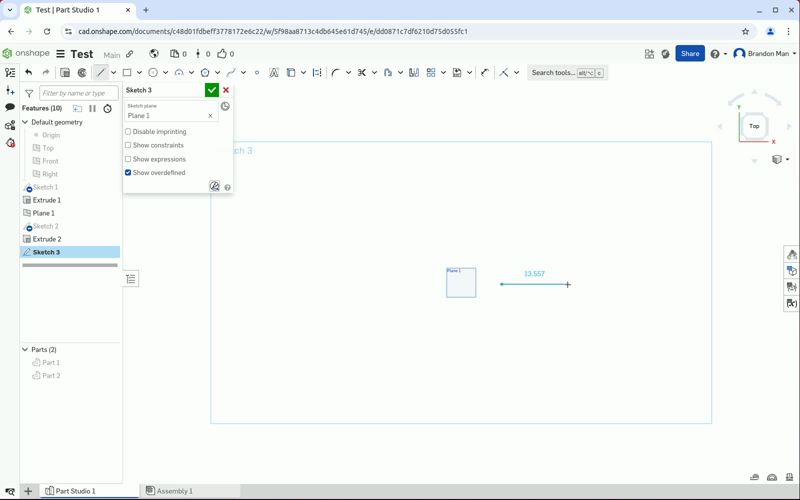
key_down(shift)
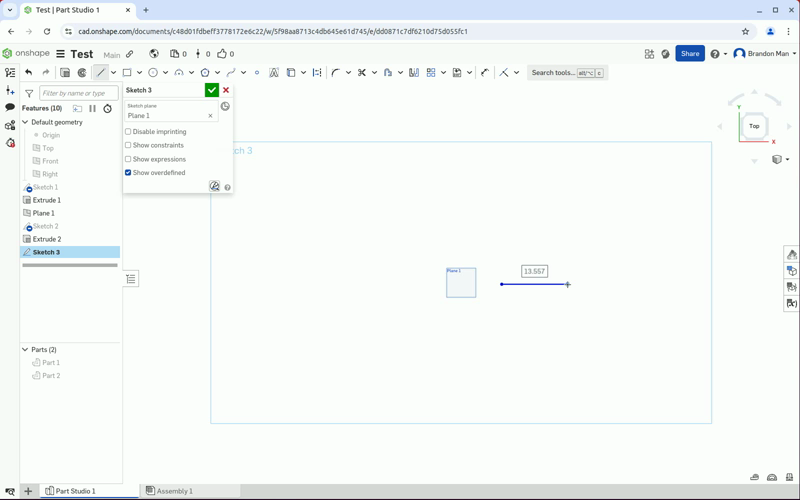
mouse_move(589, 284)
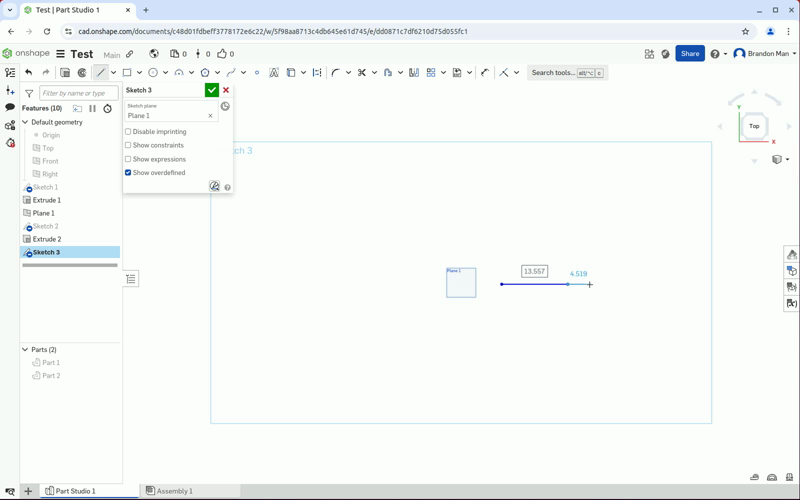
mouse_move(567, 271)
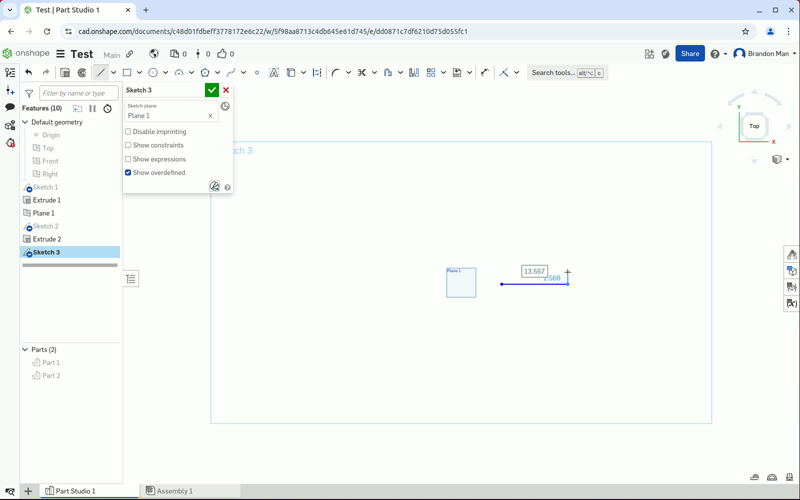
click(567, 271)
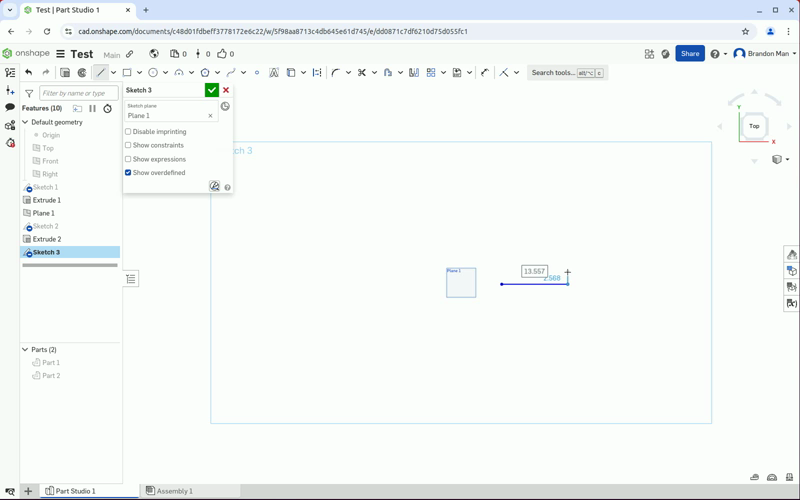
key_up(shift)
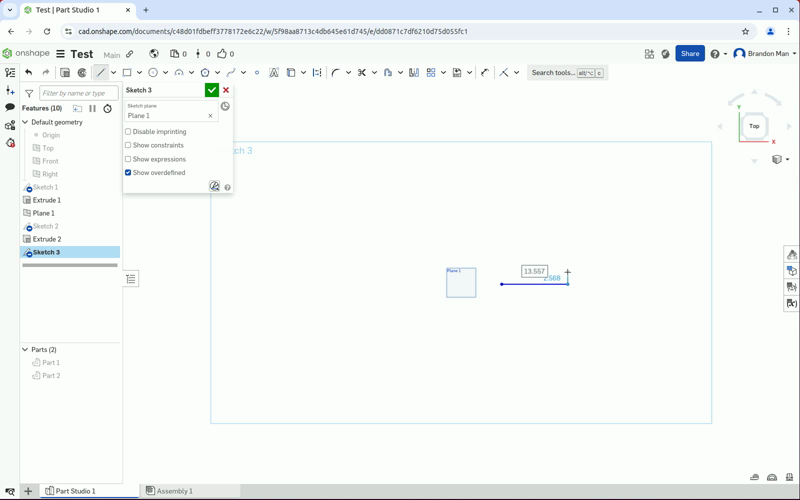
key_down(shift)
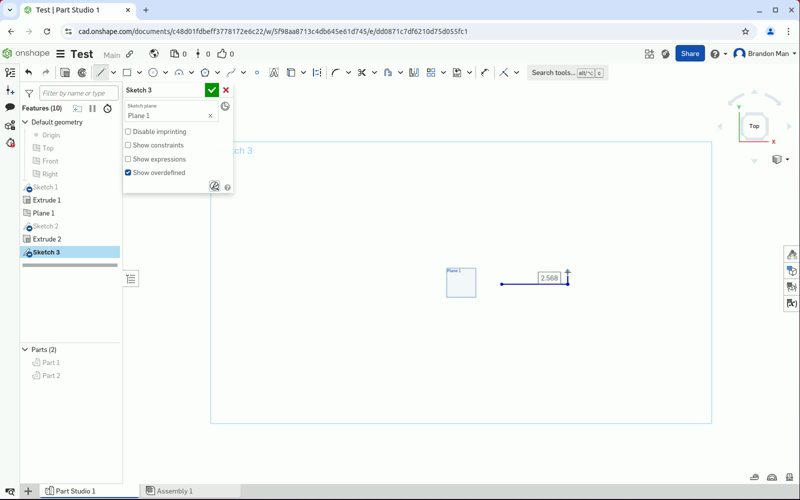
mouse_move(501, 271)
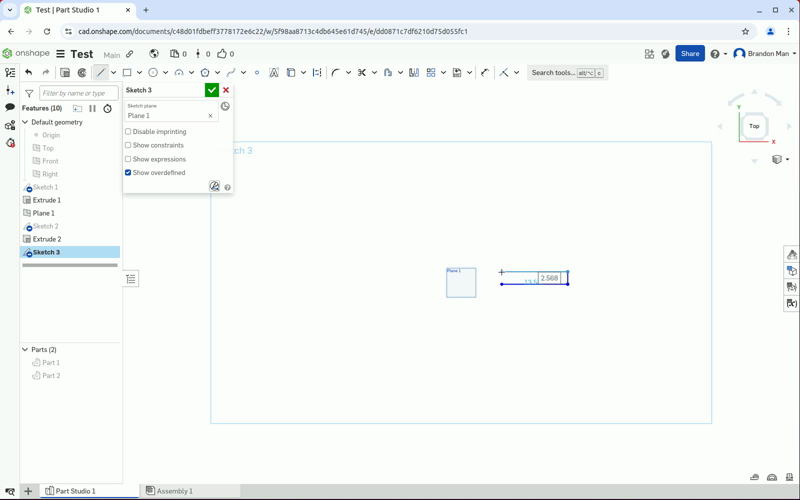
click(501, 271)
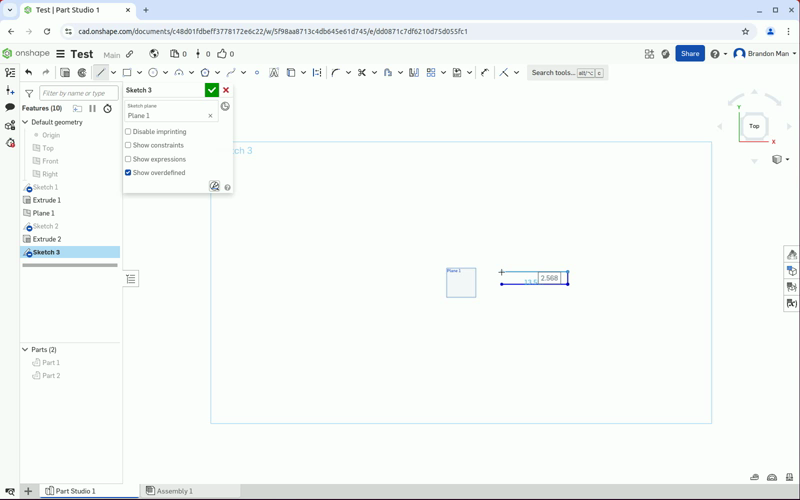
key_up(shift)
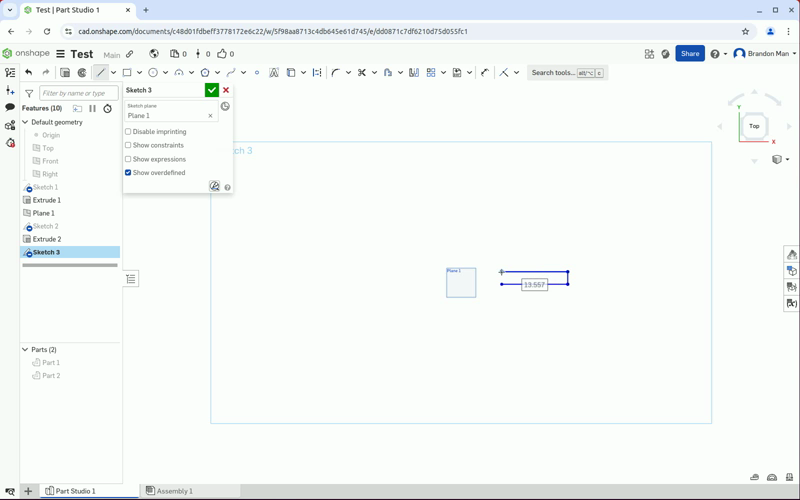
mouse_move(531, 271)
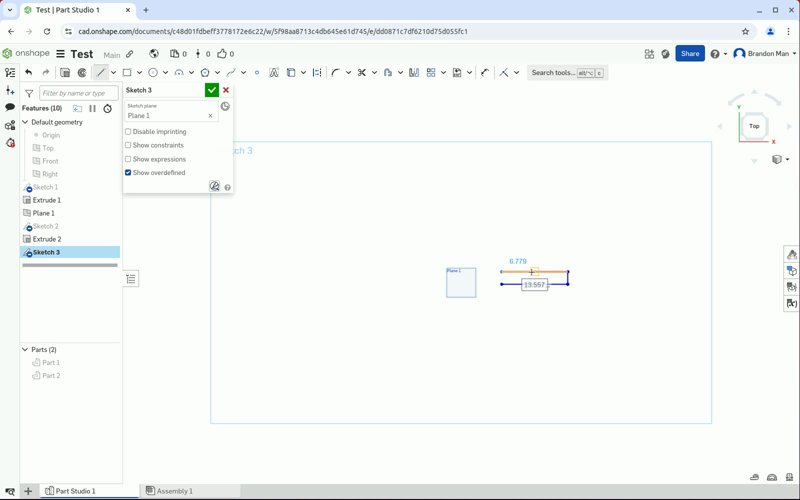
key_down(shift)
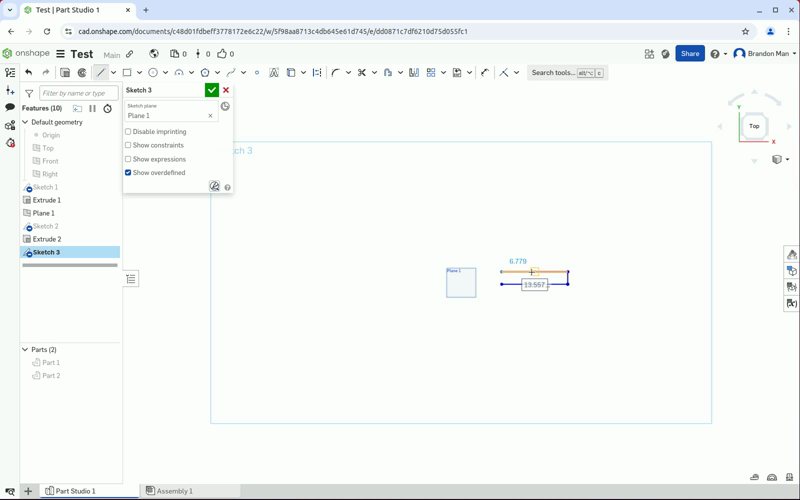
mouse_move(501, 284)
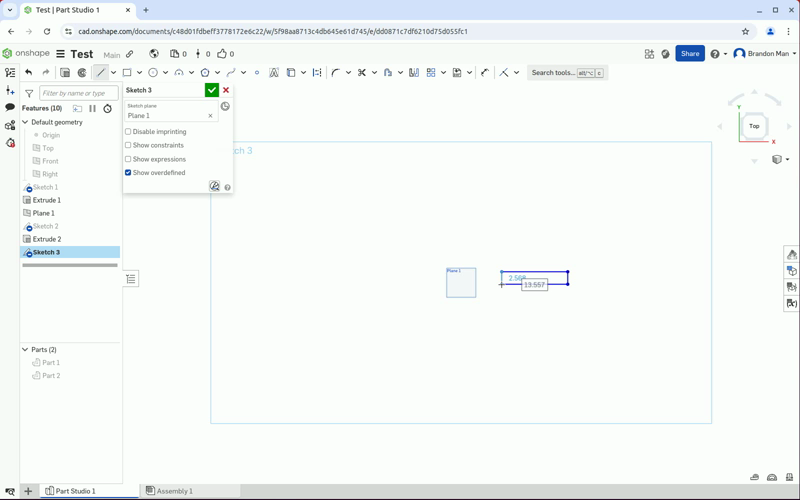
key_up(shift)
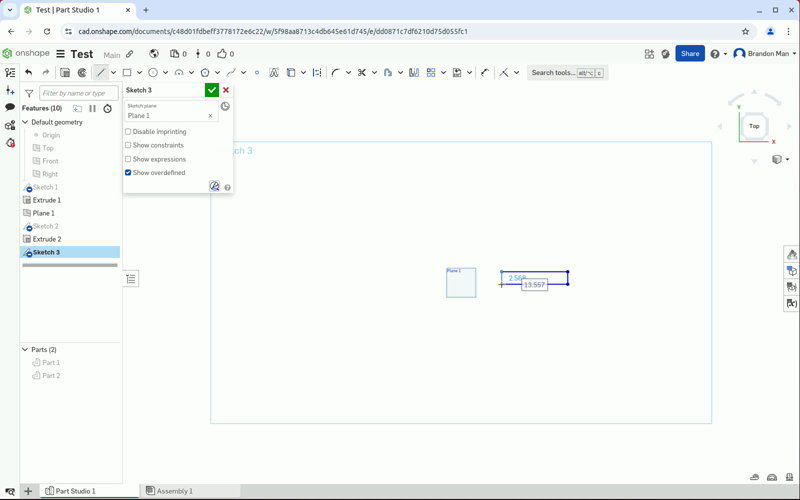
click(501, 284)
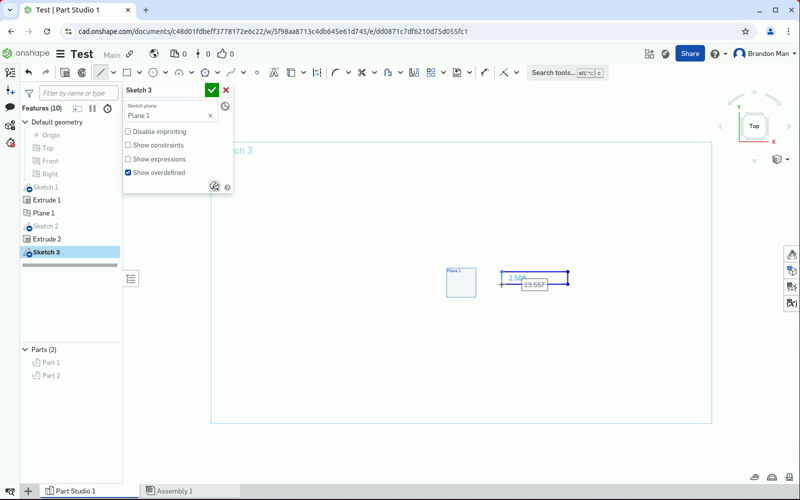
key(esc)
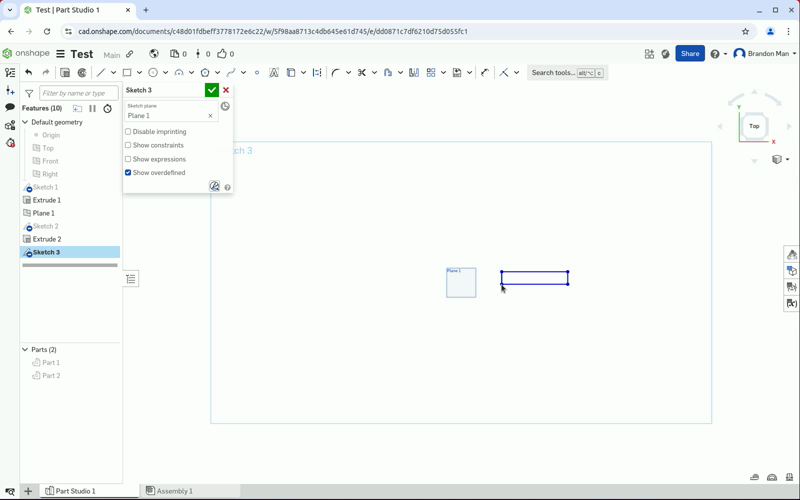
mouse_move(511, 275)
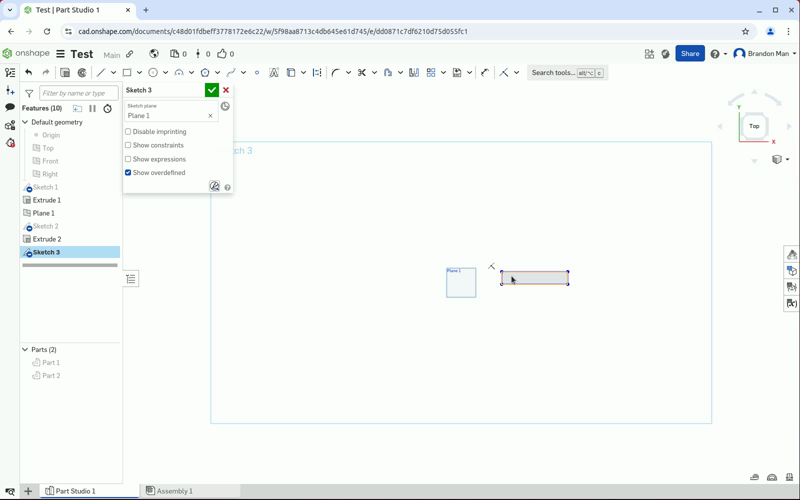
scroll(6)
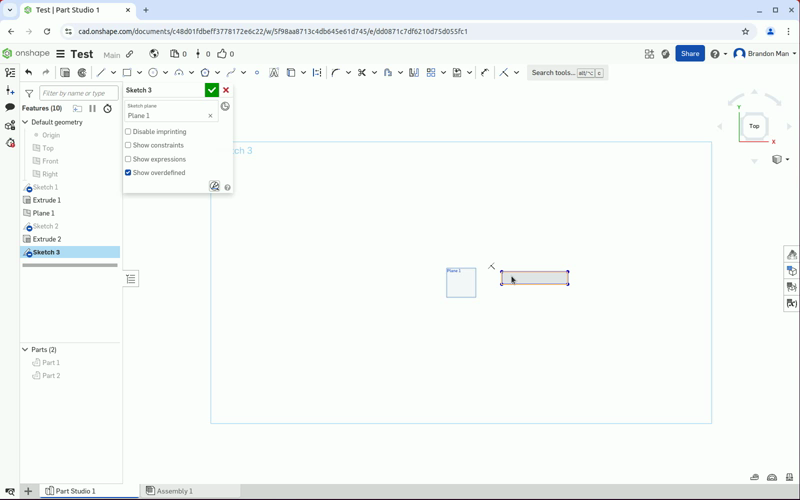
scroll(6)
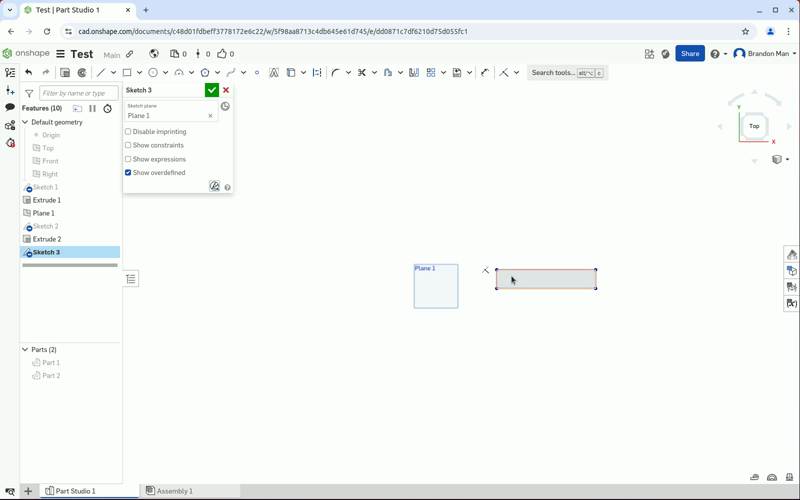
scroll(6)
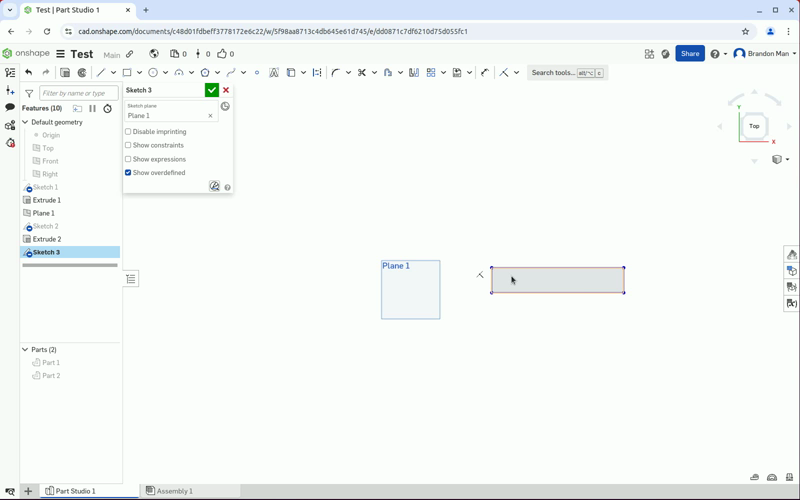
scroll(6)
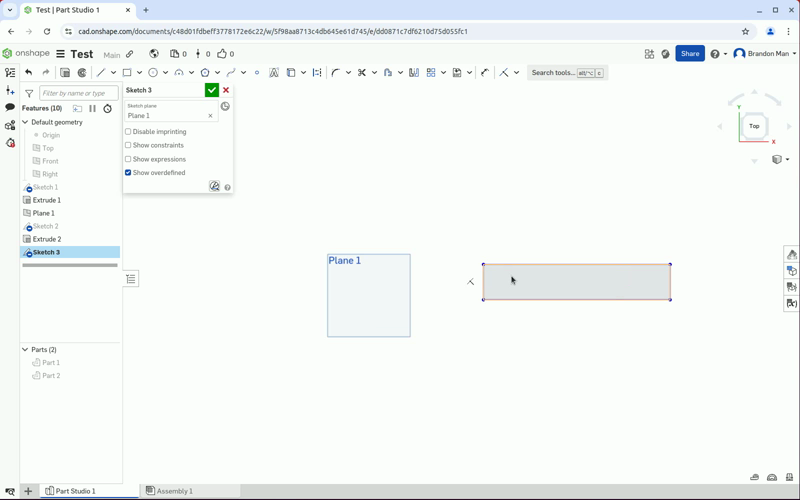
scroll(6)
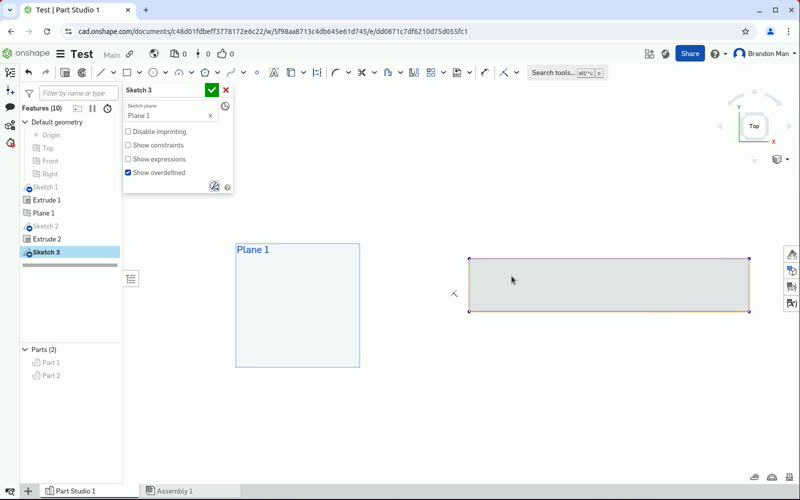
scroll(6)
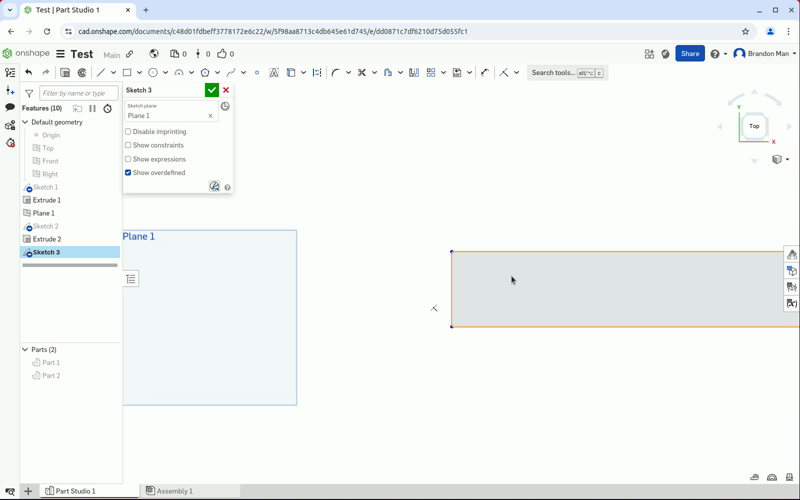
scroll(6)
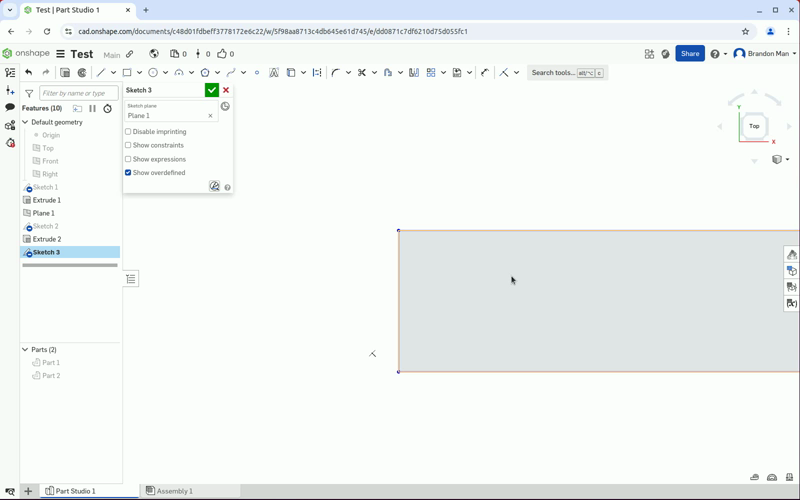
click(511, 275)
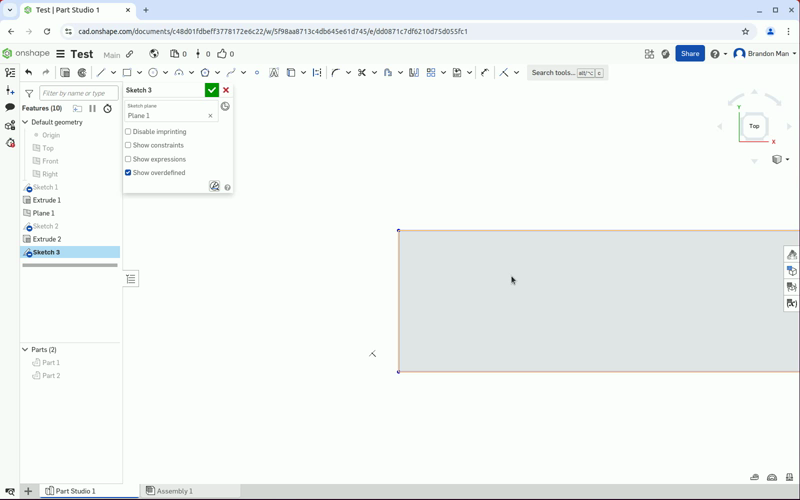
scroll(-6)
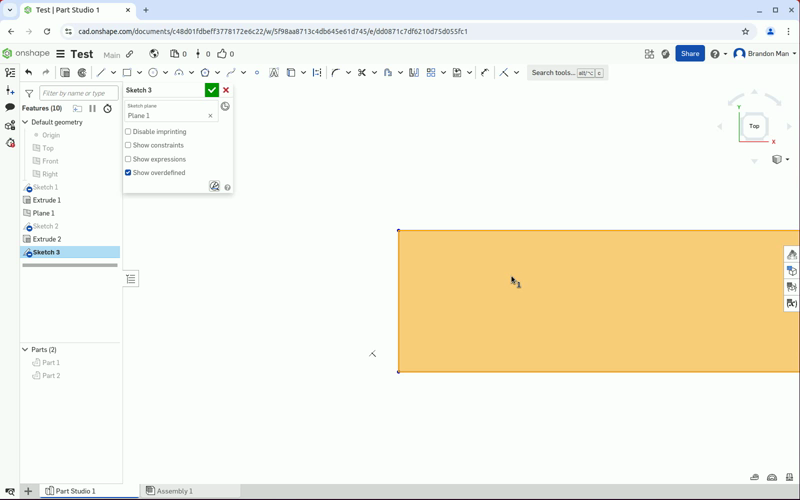
scroll(-6)
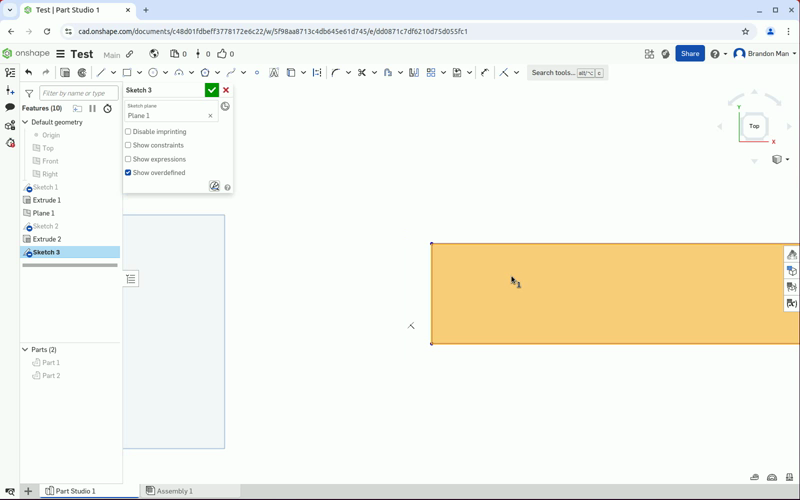
scroll(-6)
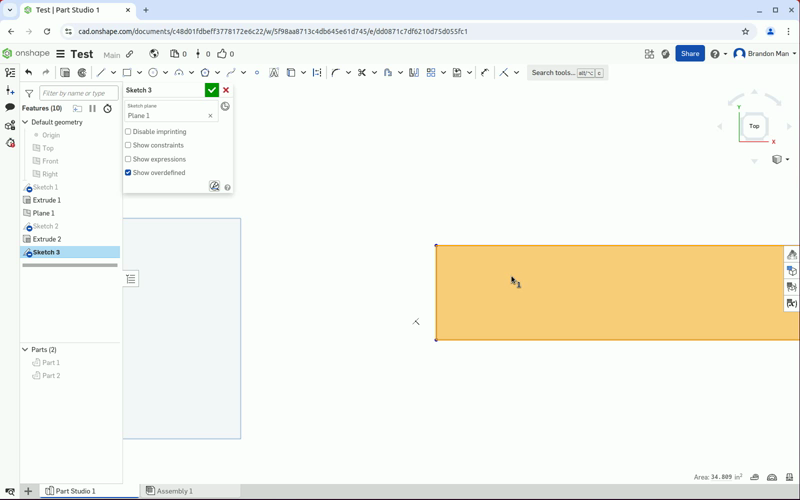
scroll(-6)
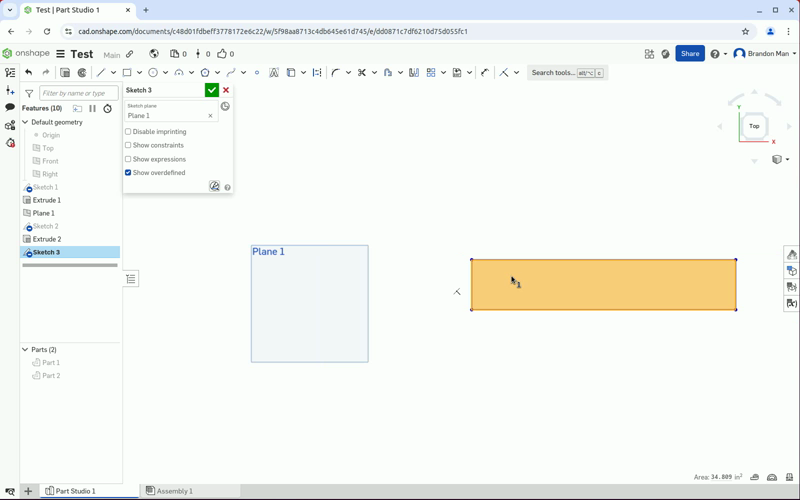
scroll(-6)
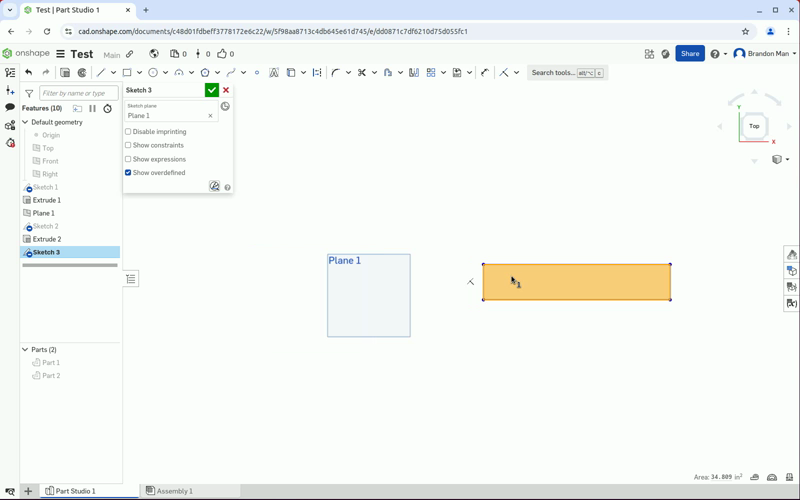
scroll(-6)
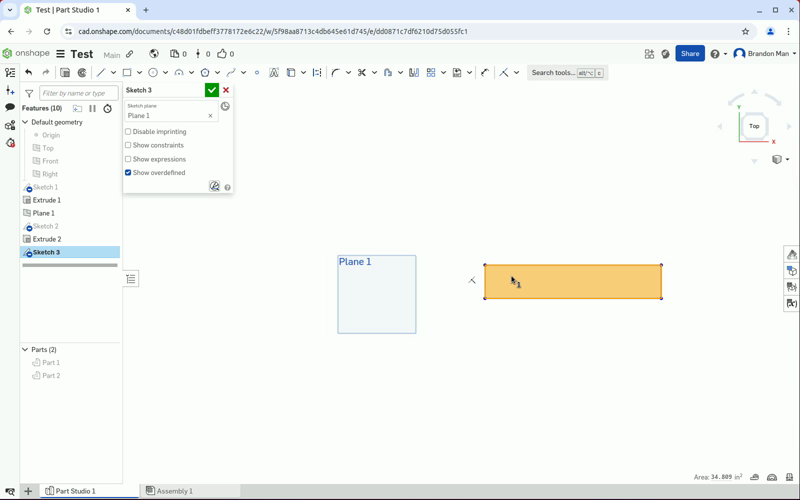
scroll(-6)
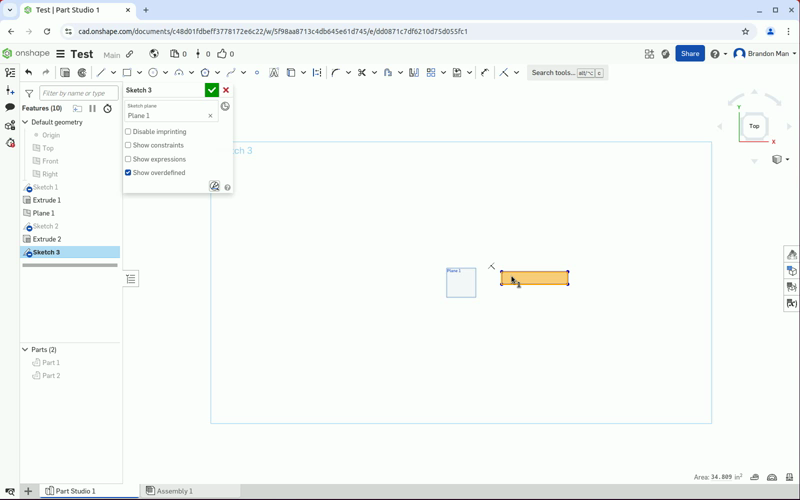
mouse_move(73, 352)
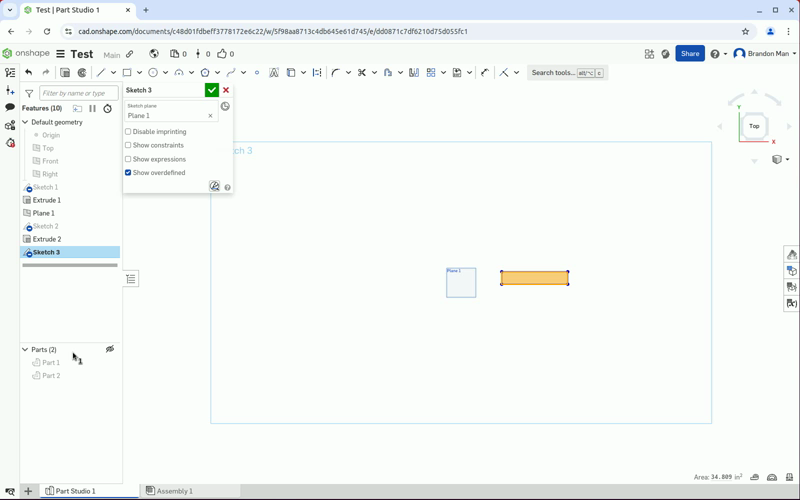
key(shift+y)
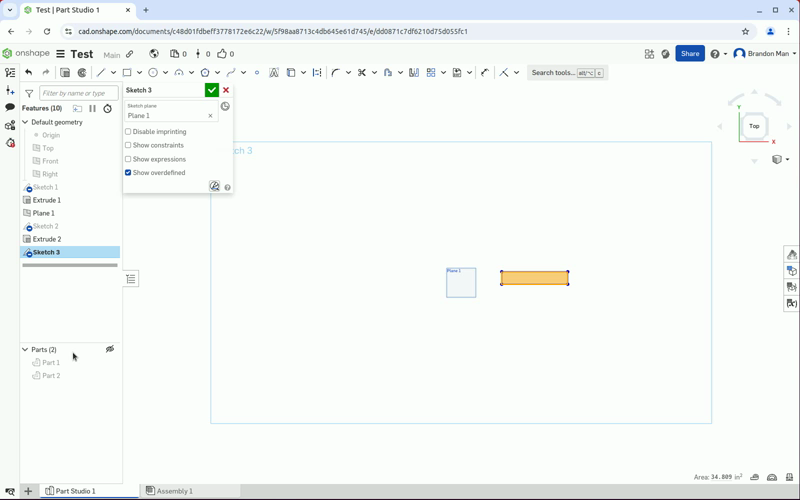
key(shift+e)
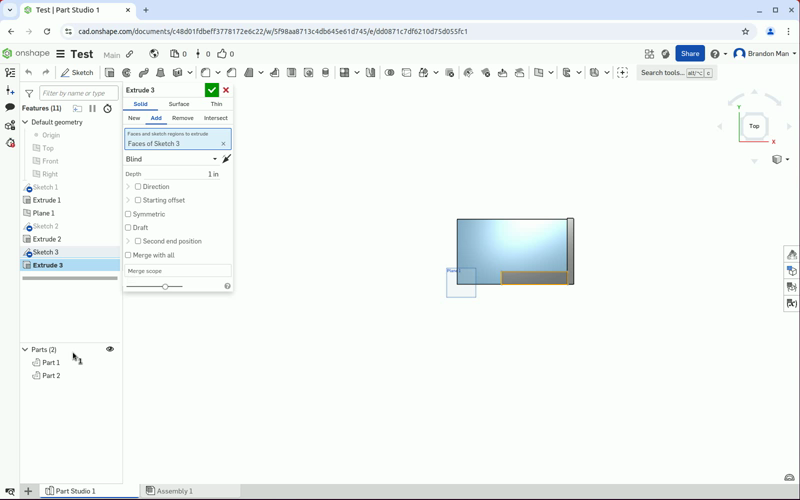
mouse_move(143, 106)
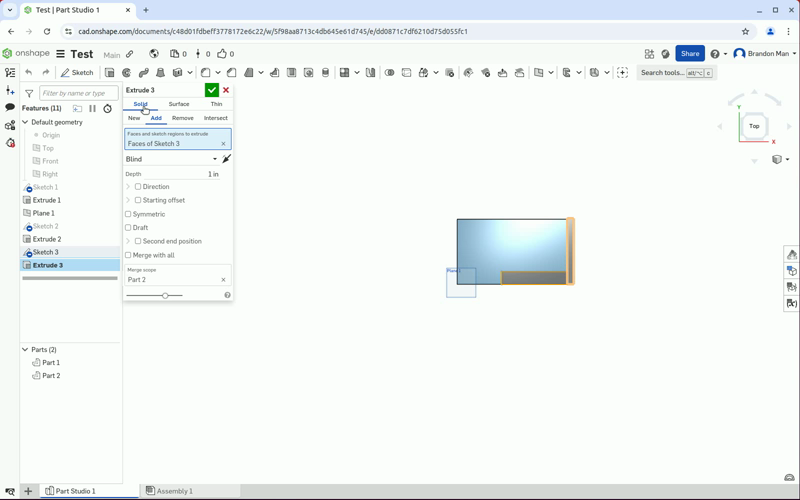
click(143, 106)
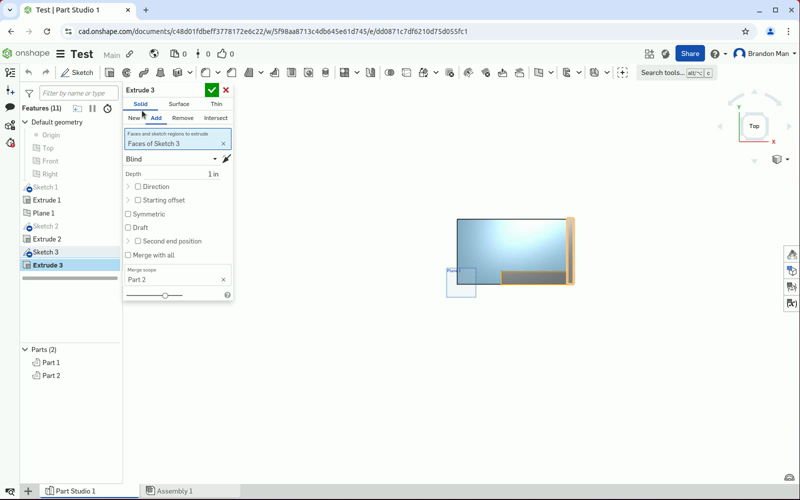
mouse_move(137, 120)
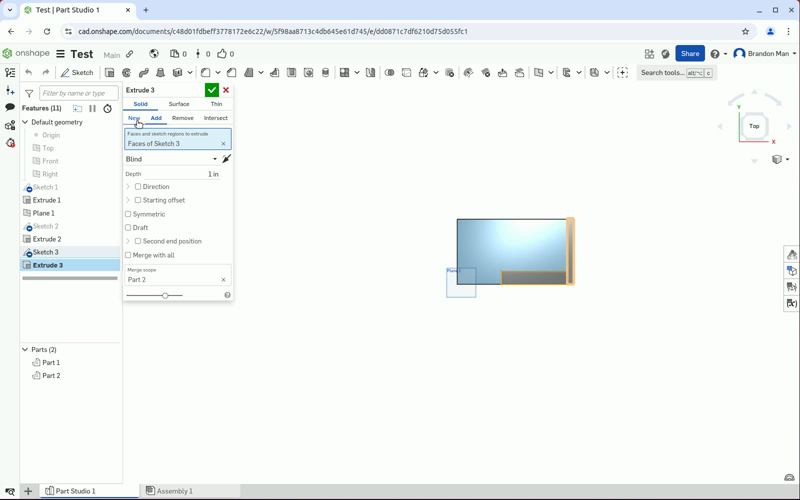
click(137, 120)
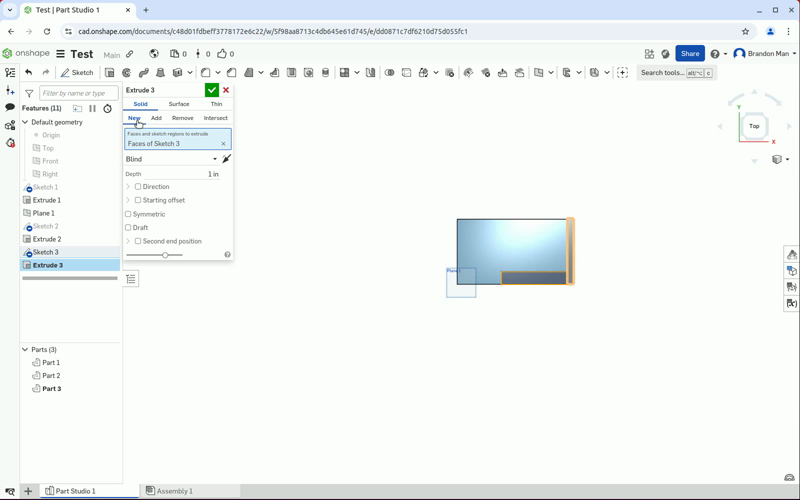
key(tab, 4)
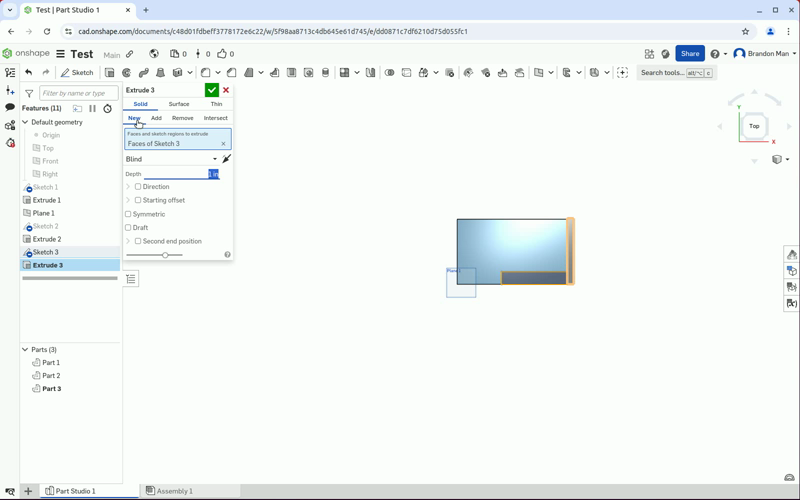
text(2.166)
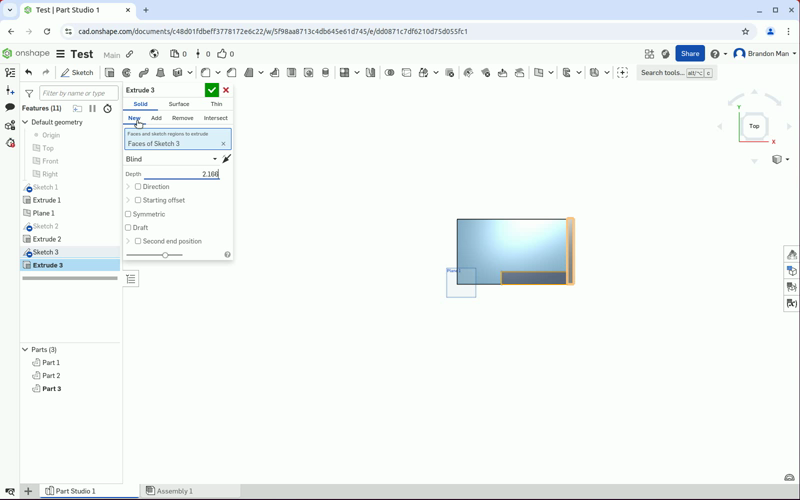
key(enter)
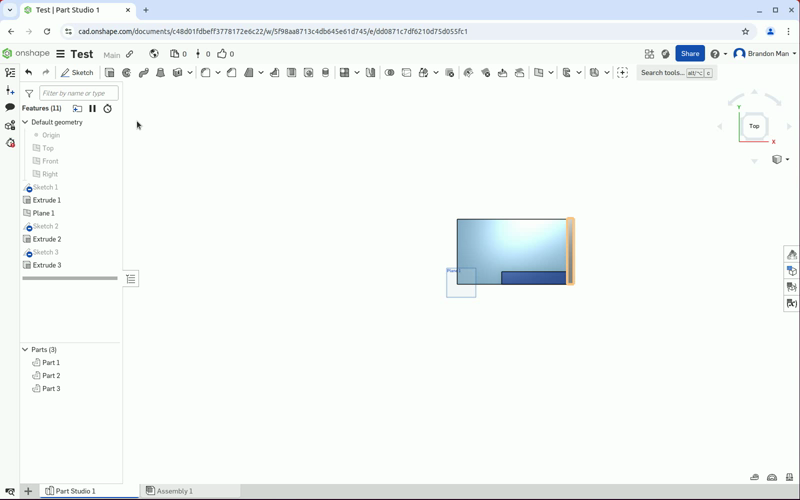
key(shift+h)
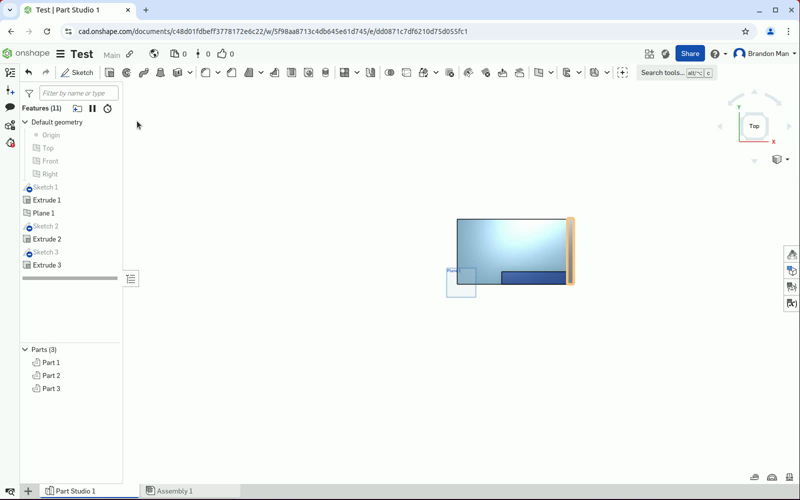
key(shift+h)
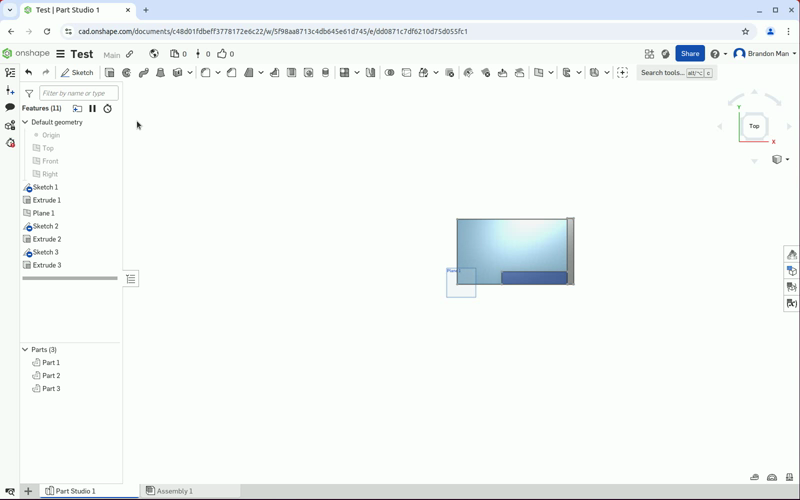
key(shift+7)
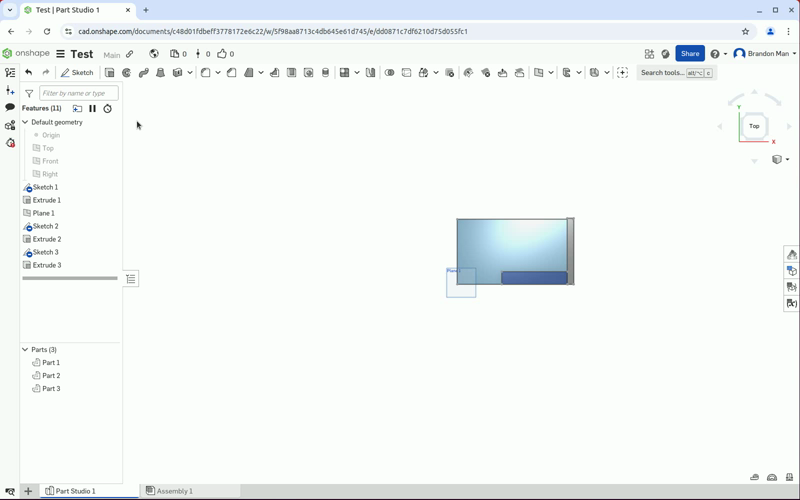
key(up, 3)
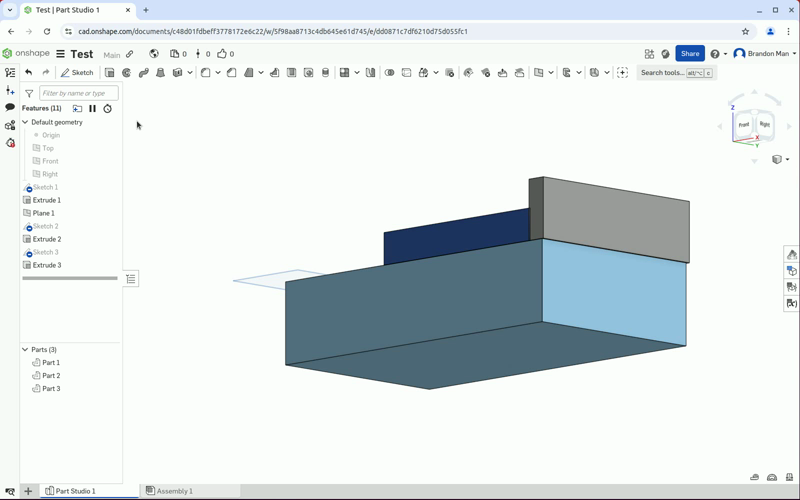
key(left, 3)
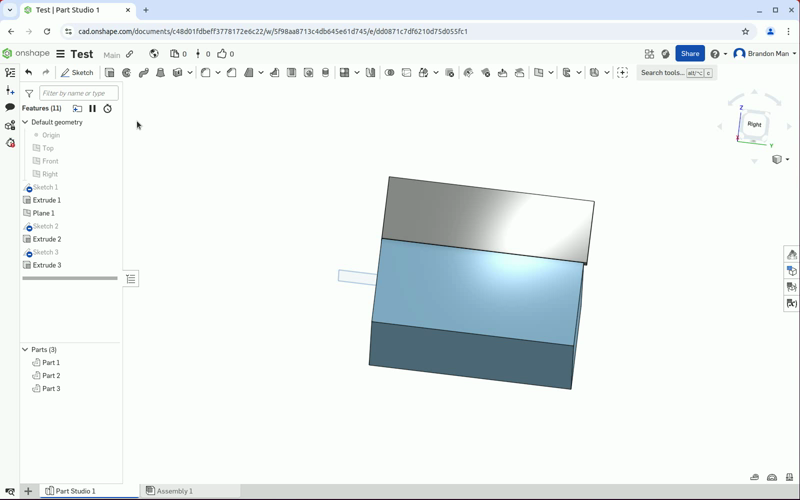
key(right, 3)
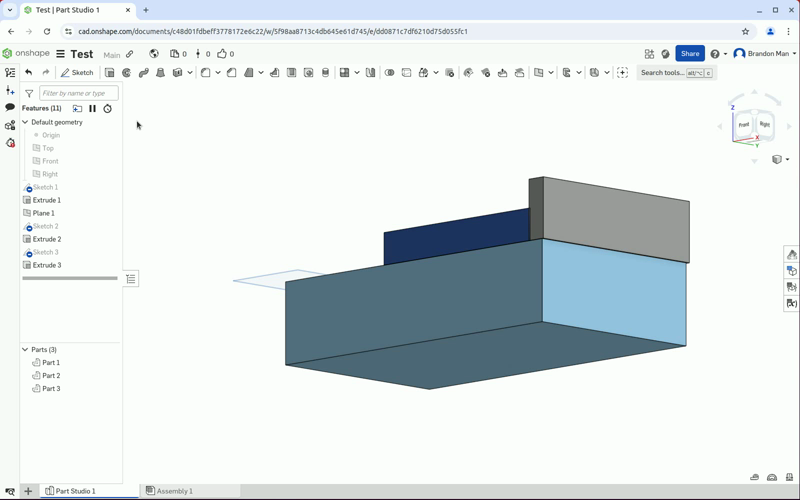
key(down, 3)
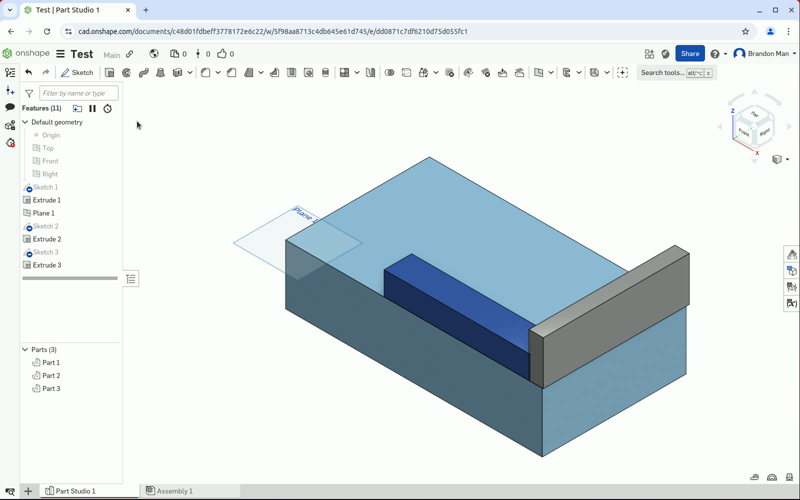
mouse_move(73, 189)
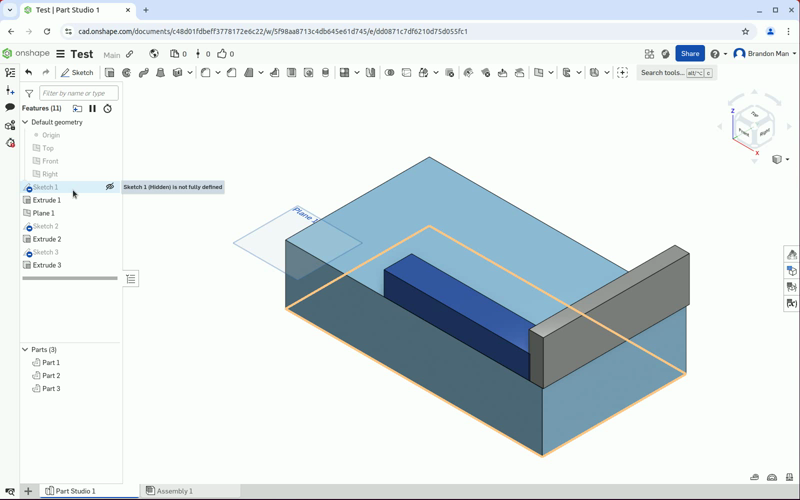
click(73, 189)